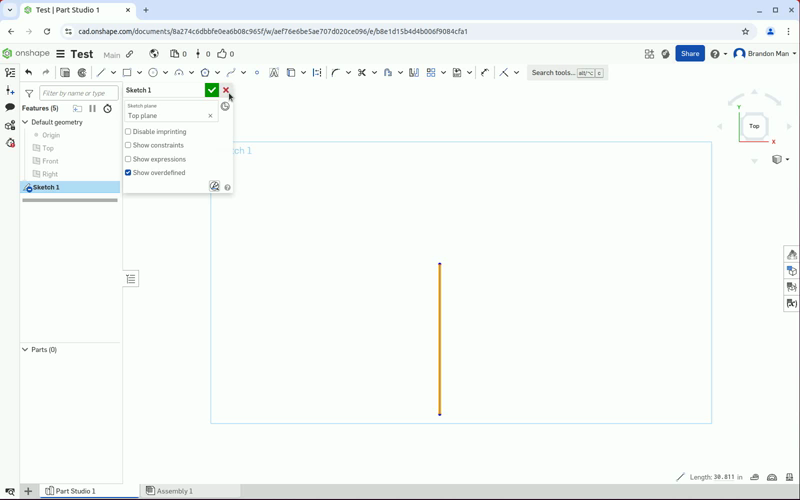
key(shift+h)
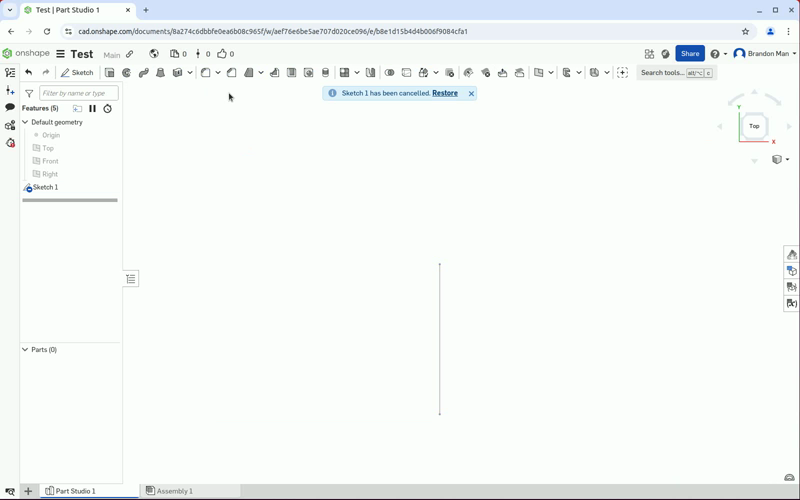
key(shift+s)
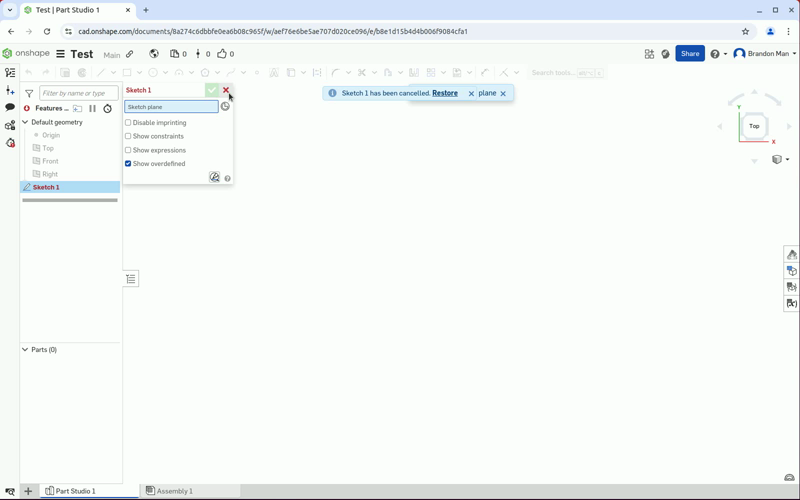
mouse_move(73, 150)
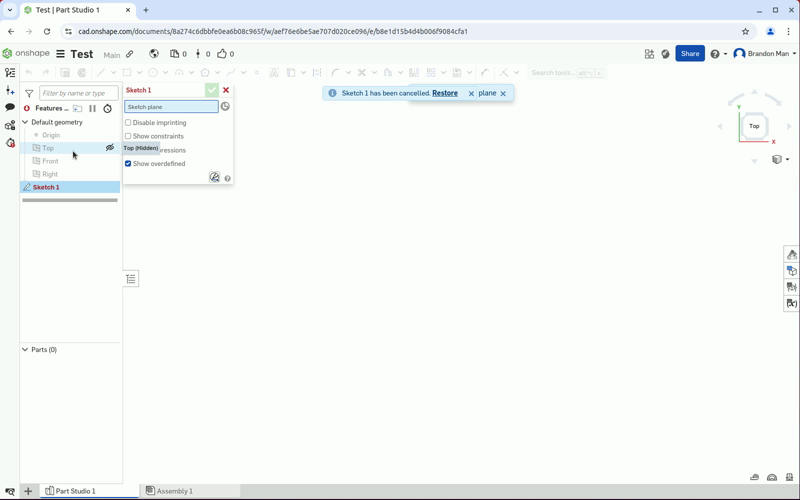
click(73, 150)
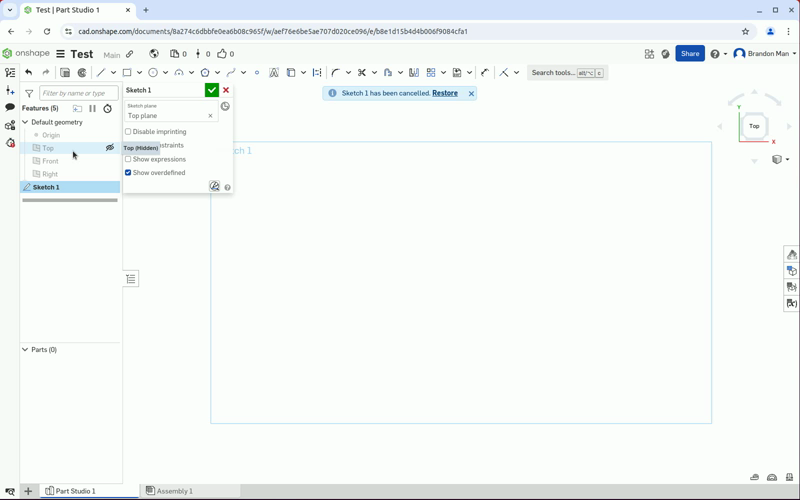
mouse_move(73, 352)
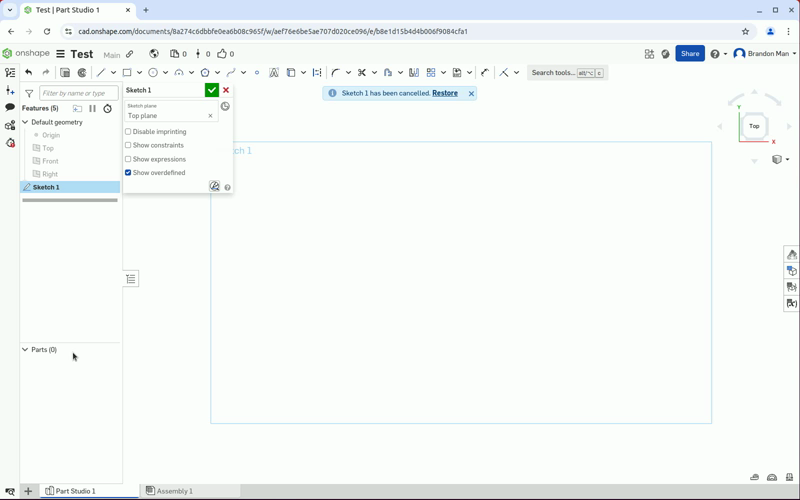
key(y)
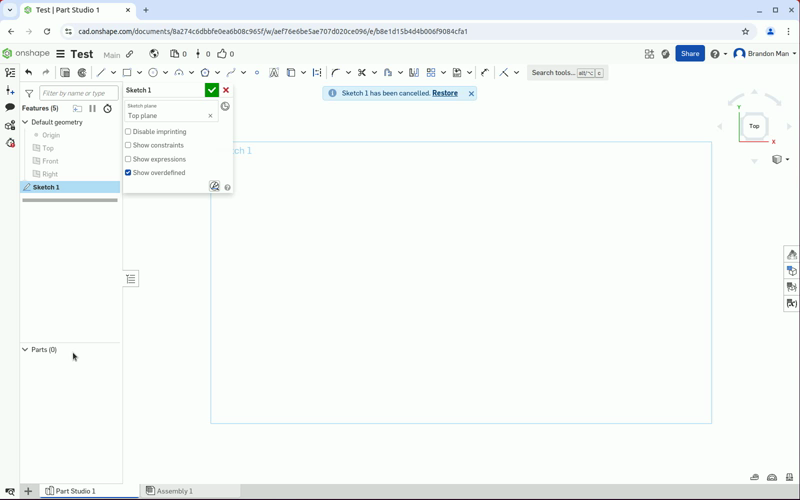
key(c)
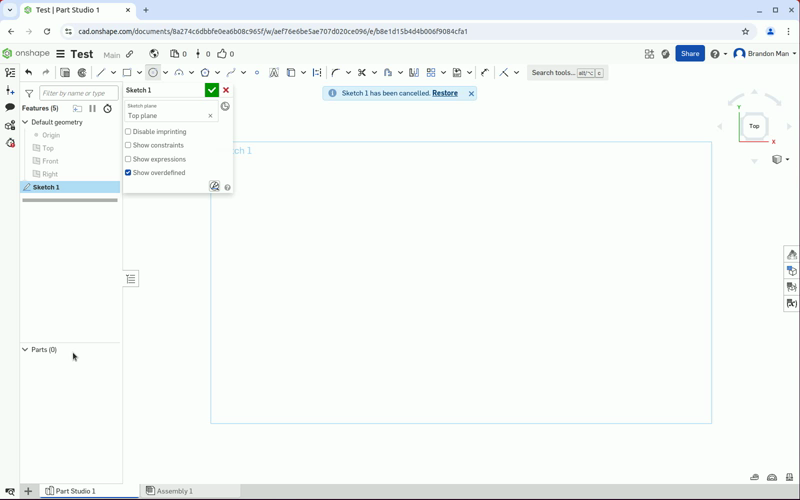
key_down(shift)
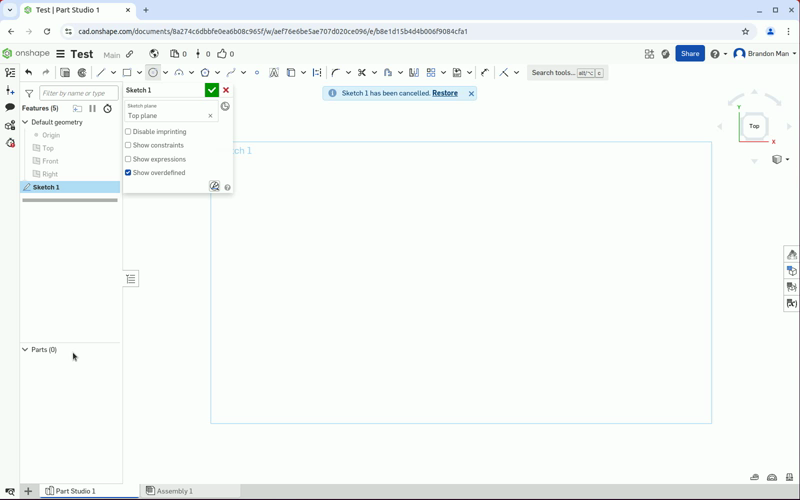
mouse_move(461, 205)
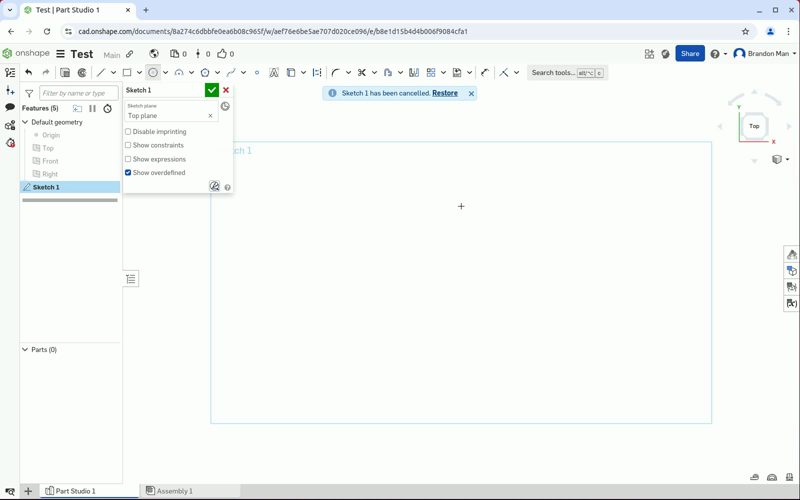
click(461, 205)
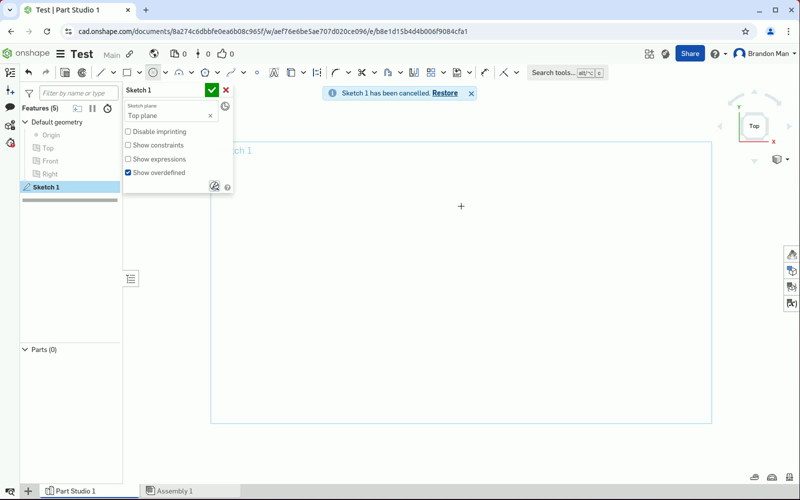
key_up(shift)
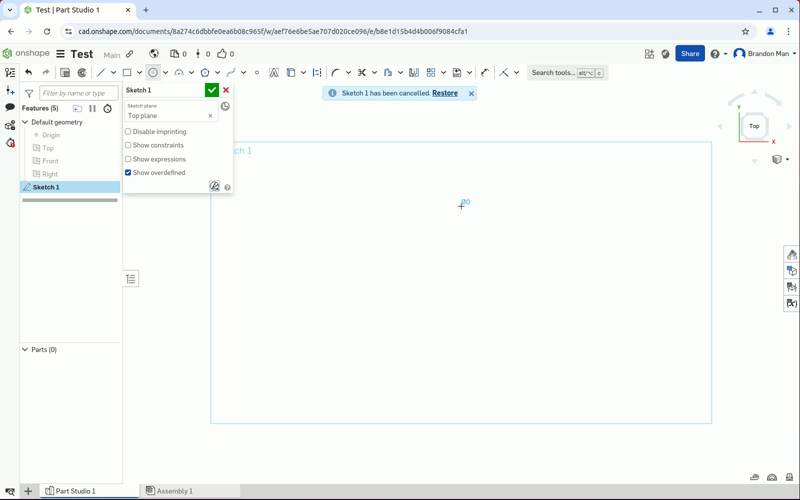
mouse_move(497, 205)
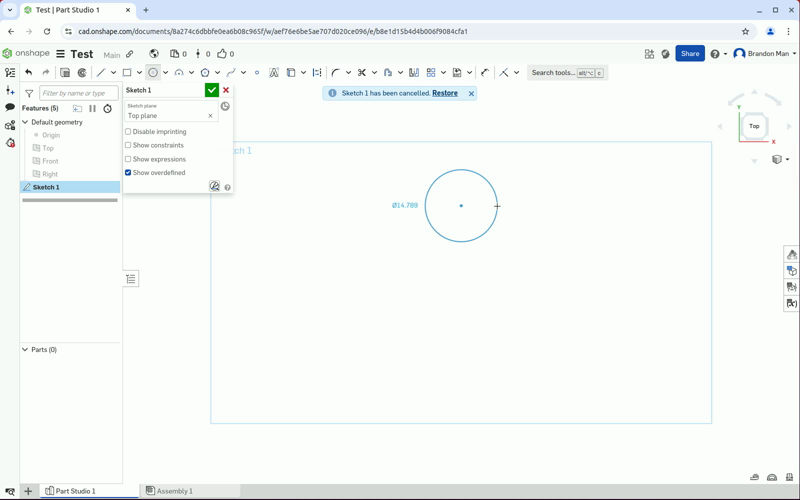
click(497, 205)
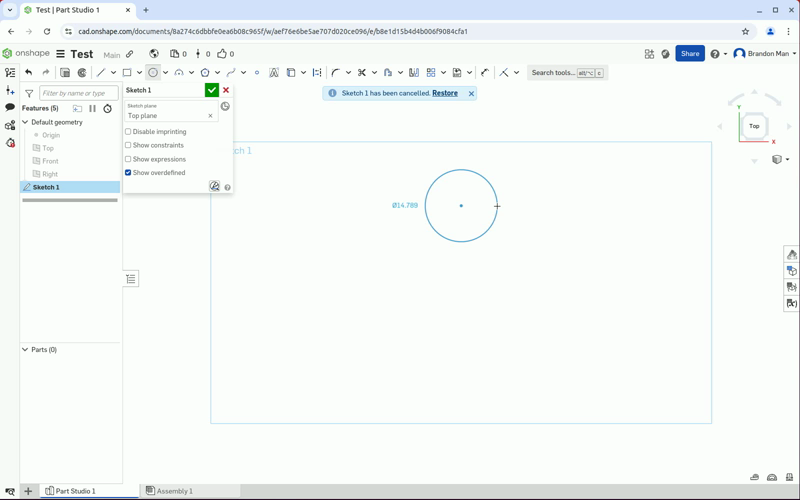
key(esc)
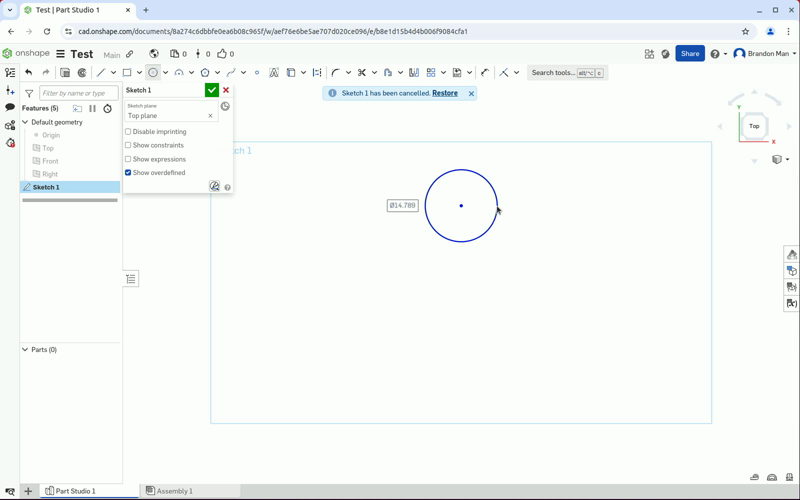
key(c)
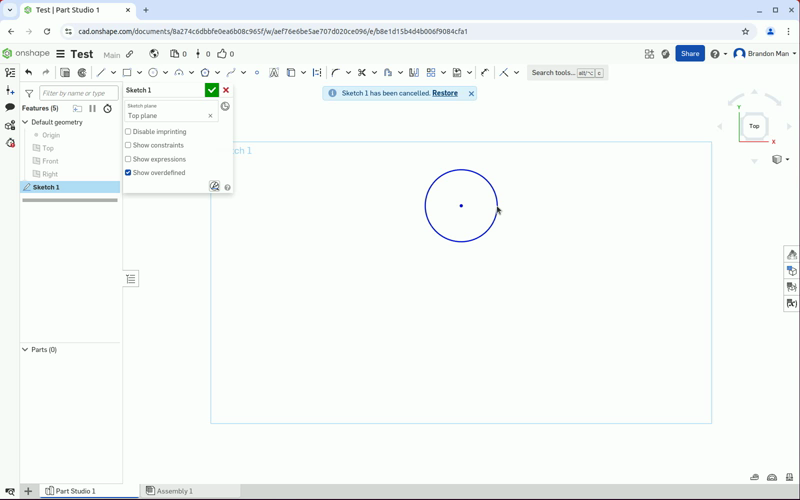
key_down(shift)
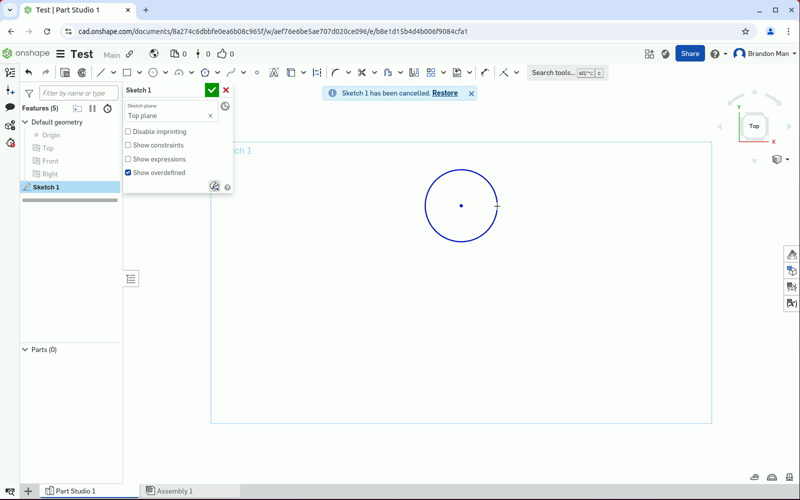
mouse_move(461, 205)
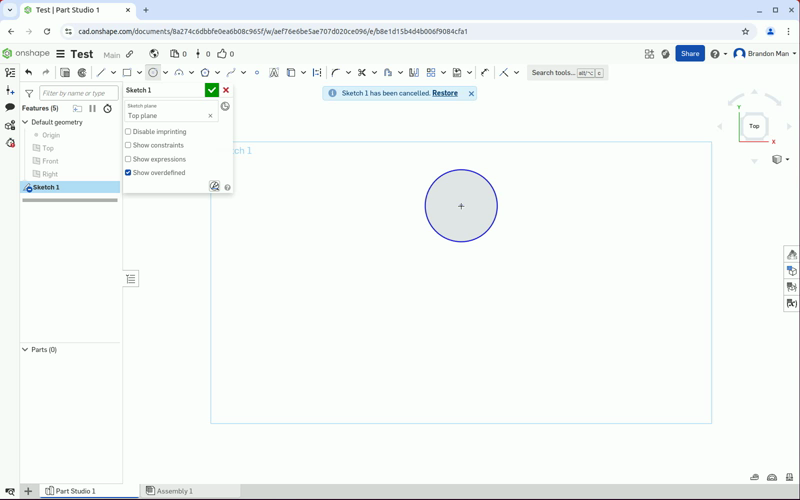
click(461, 205)
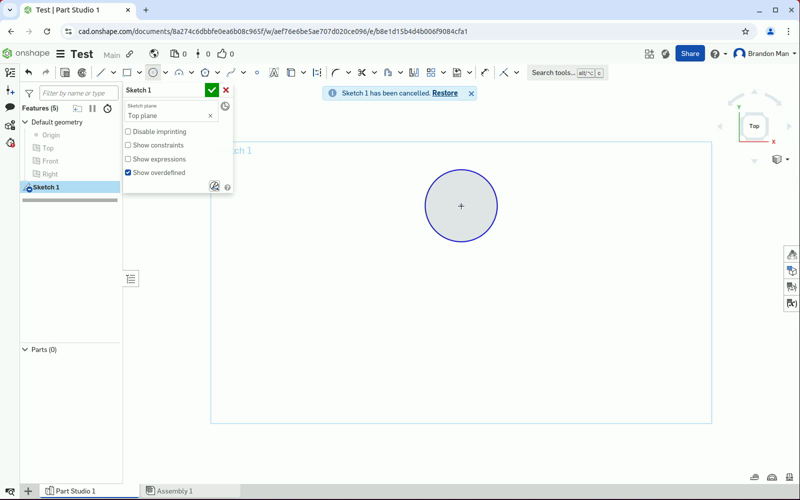
key_up(shift)
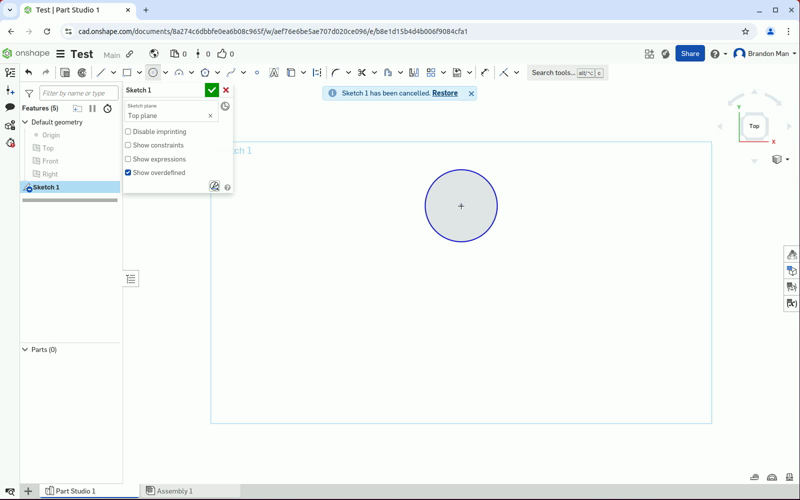
mouse_move(489, 205)
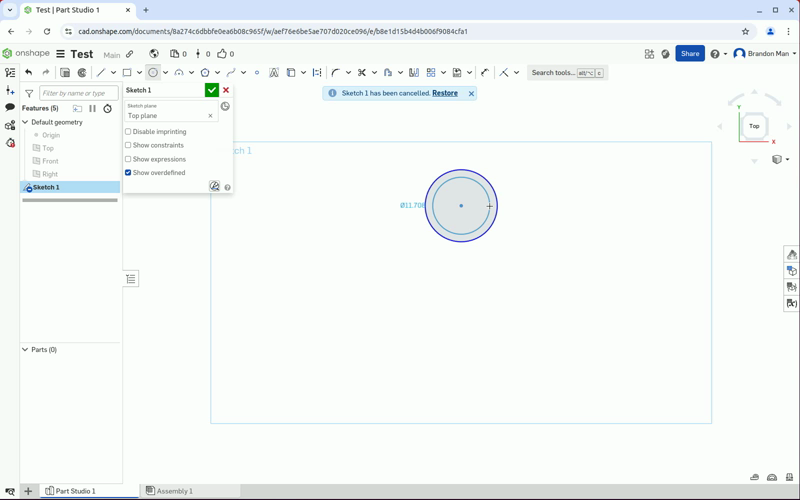
click(489, 205)
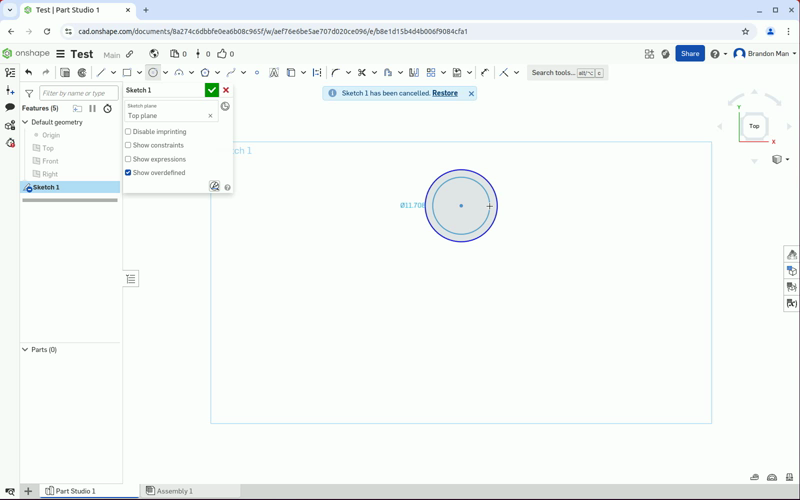
key(esc)
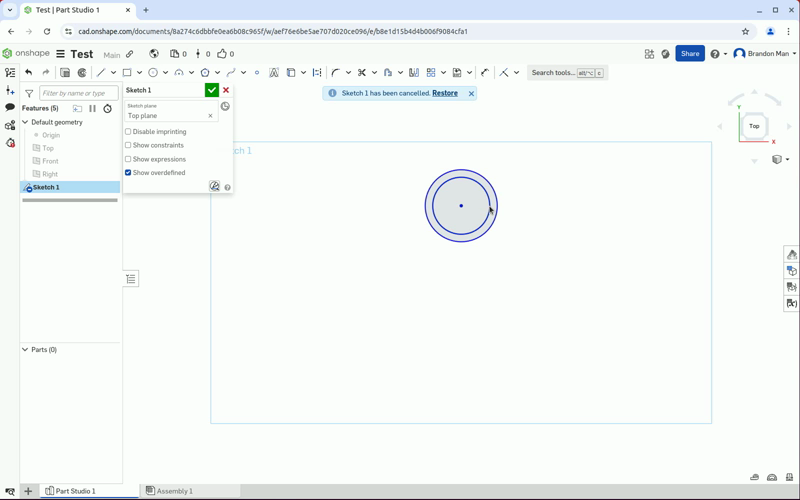
mouse_move(431, 219)
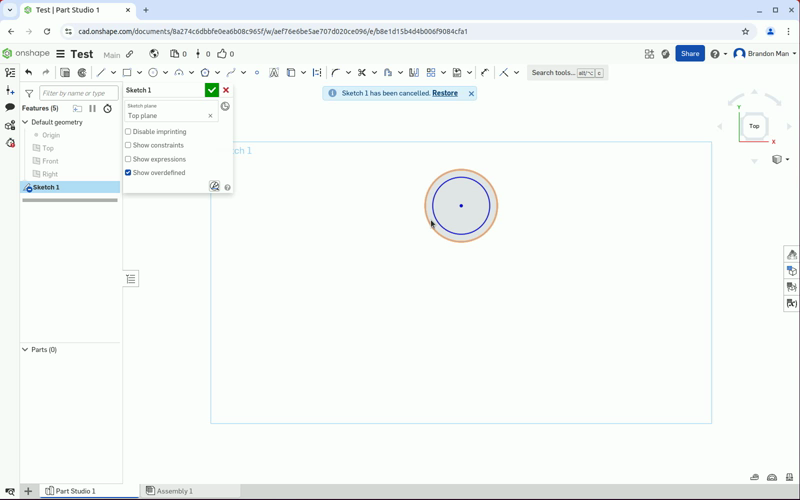
scroll(6)
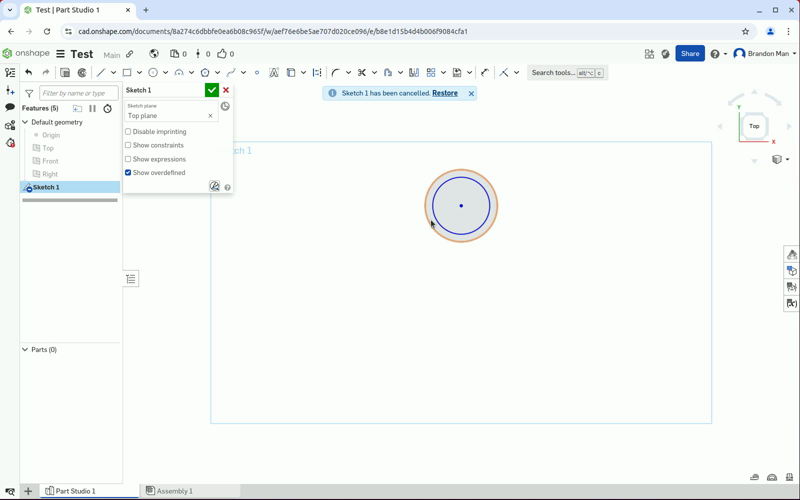
scroll(6)
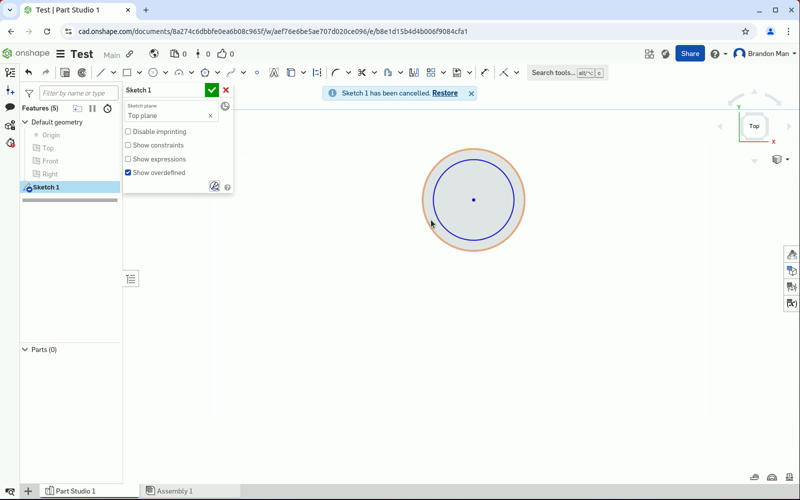
scroll(6)
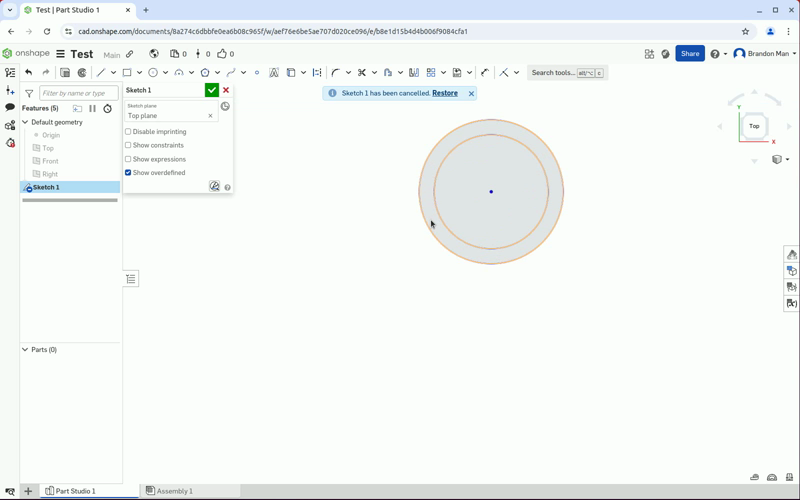
scroll(6)
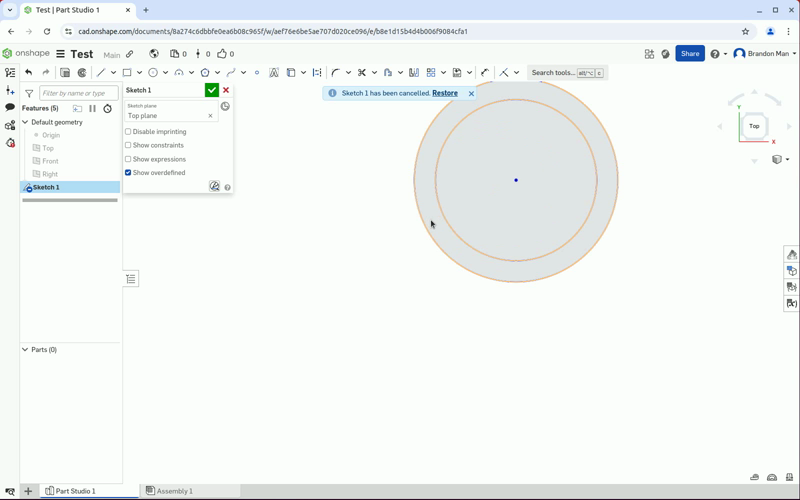
scroll(6)
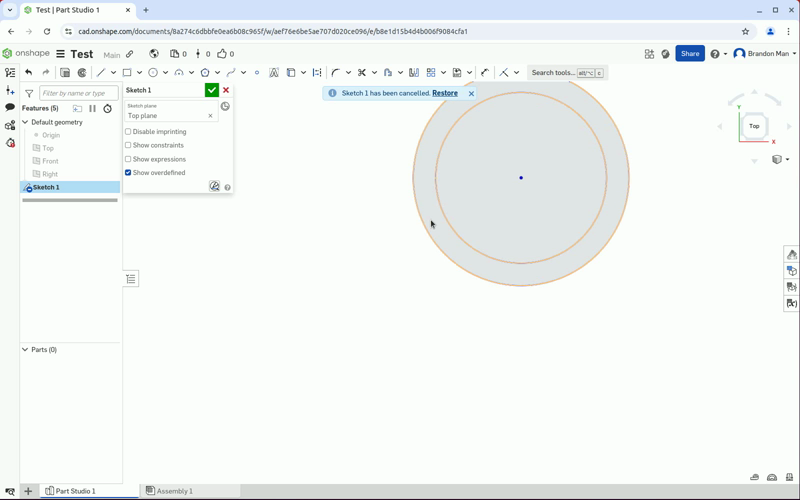
scroll(6)
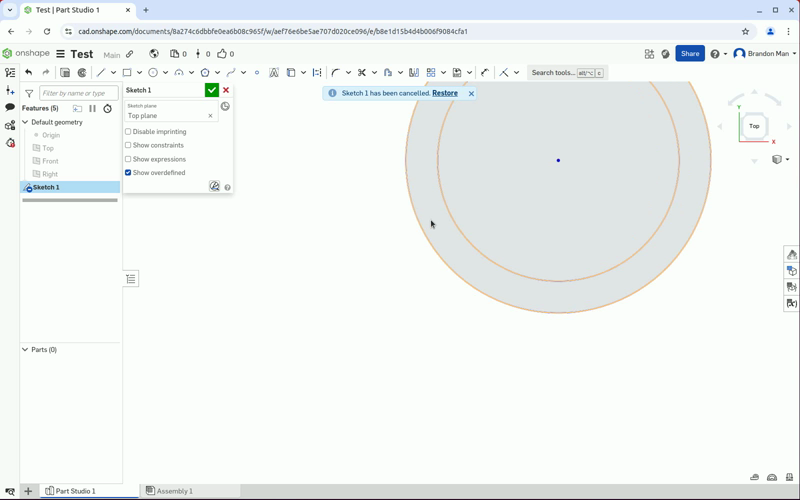
scroll(6)
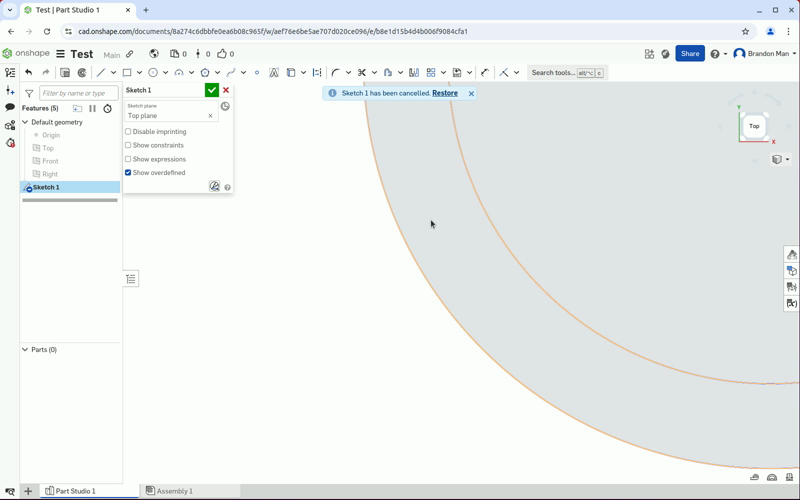
click(431, 219)
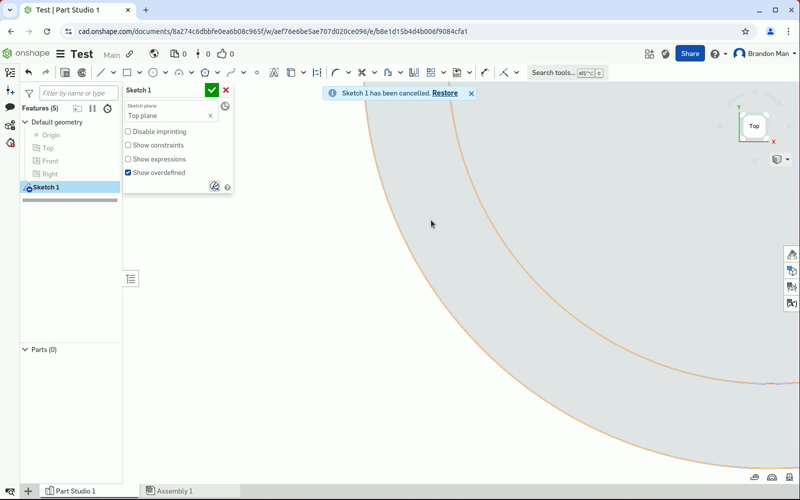
scroll(-6)
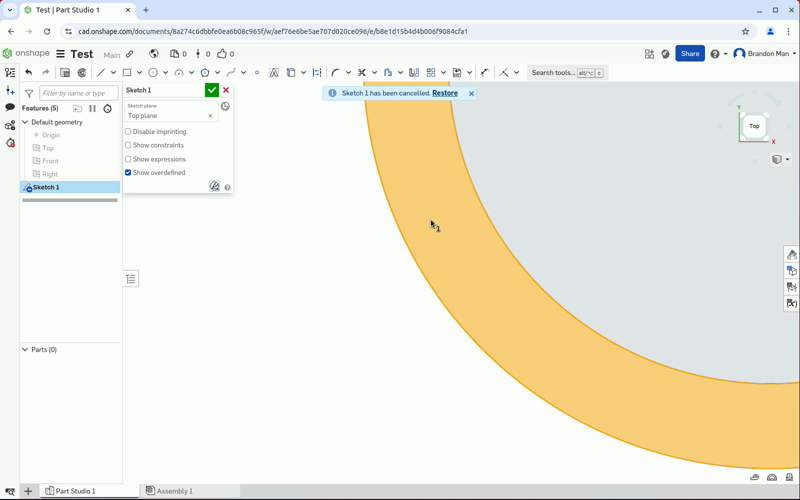
scroll(-6)
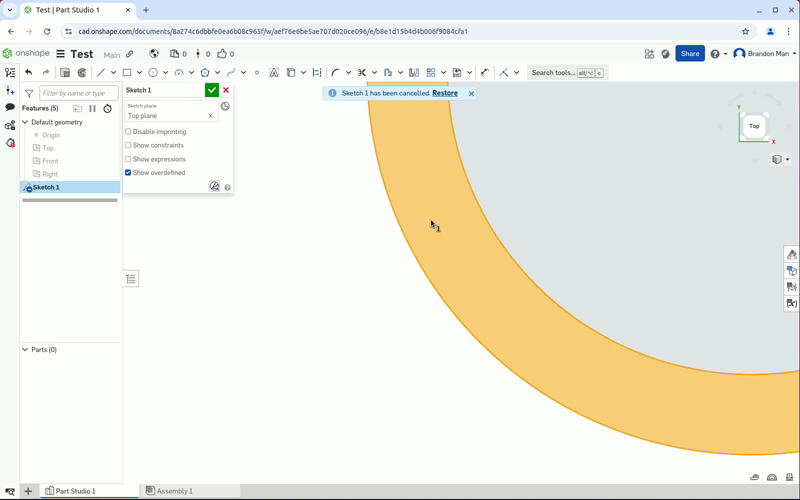
scroll(-6)
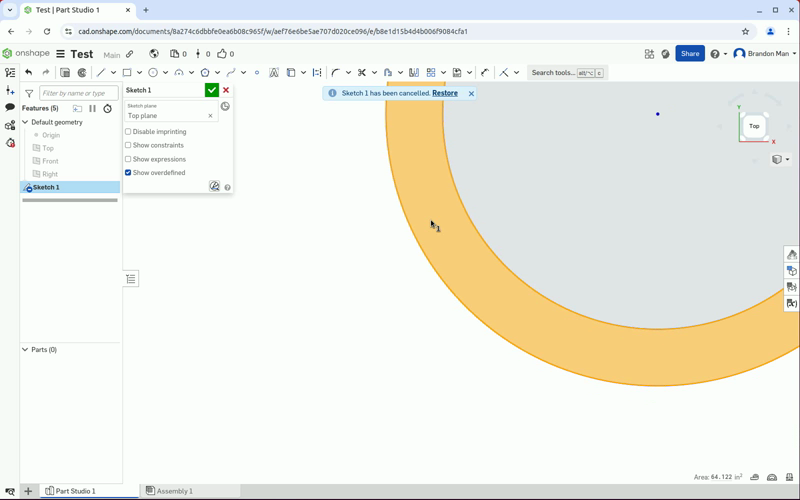
scroll(-6)
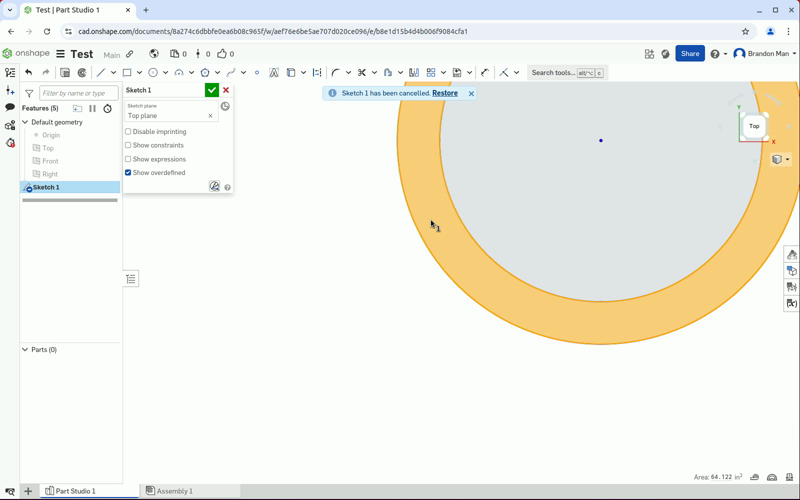
scroll(-6)
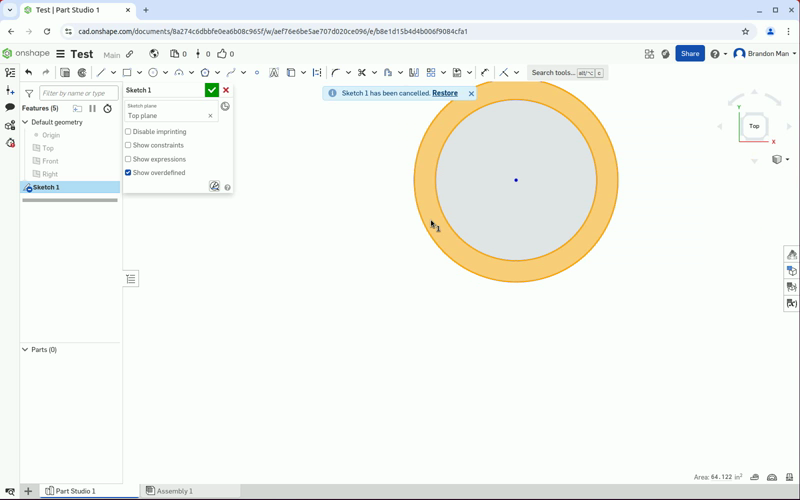
scroll(-6)
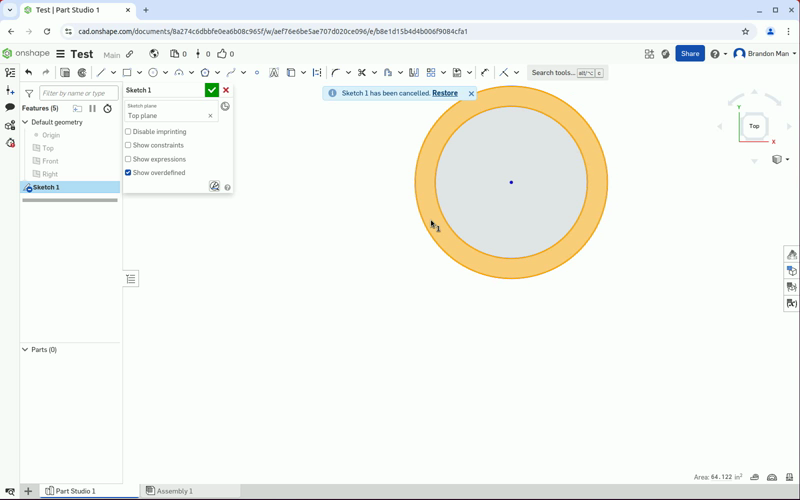
scroll(-6)
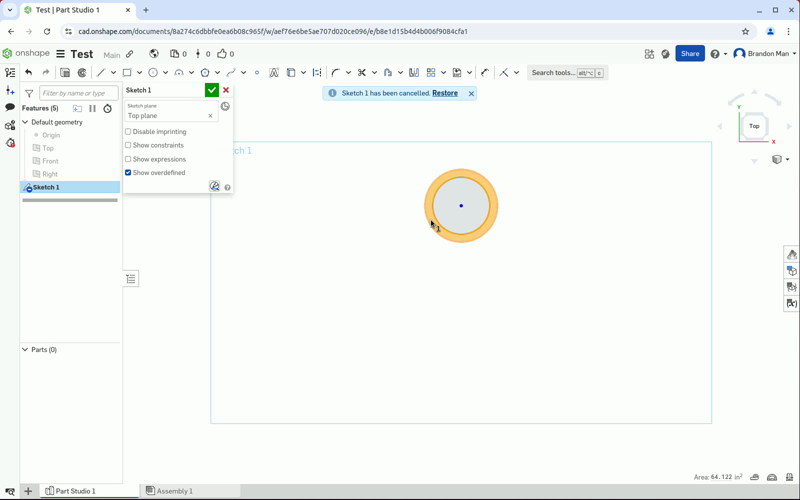
mouse_move(73, 352)
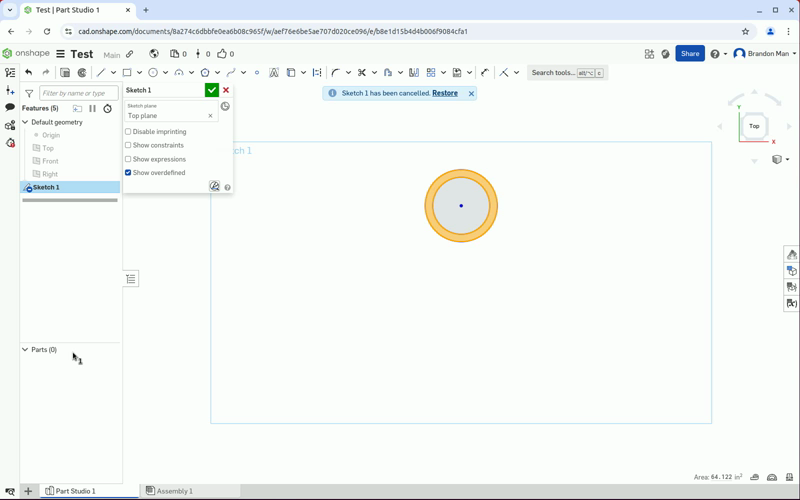
key(shift+y)
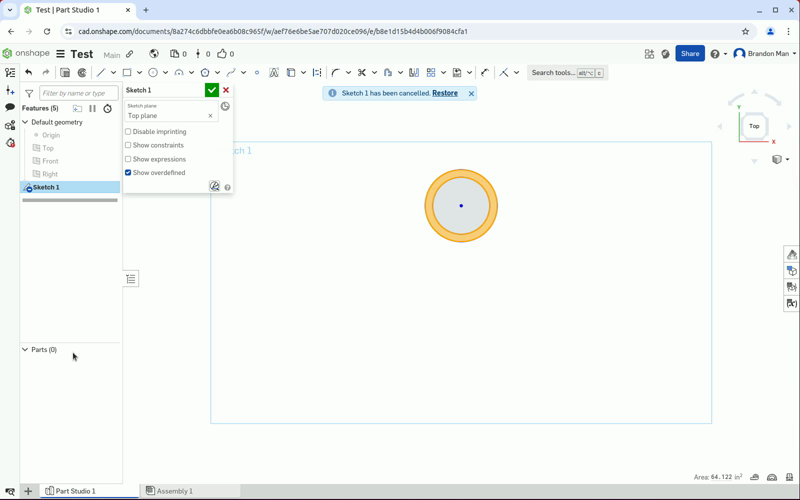
key(shift+e)
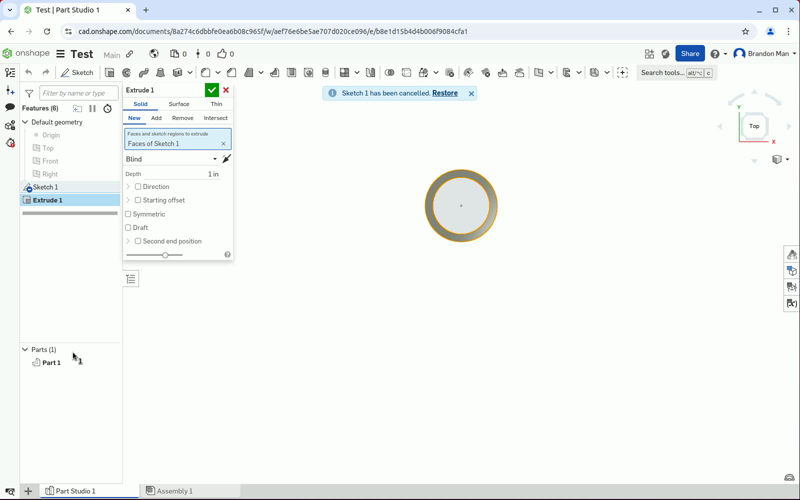
mouse_move(143, 106)
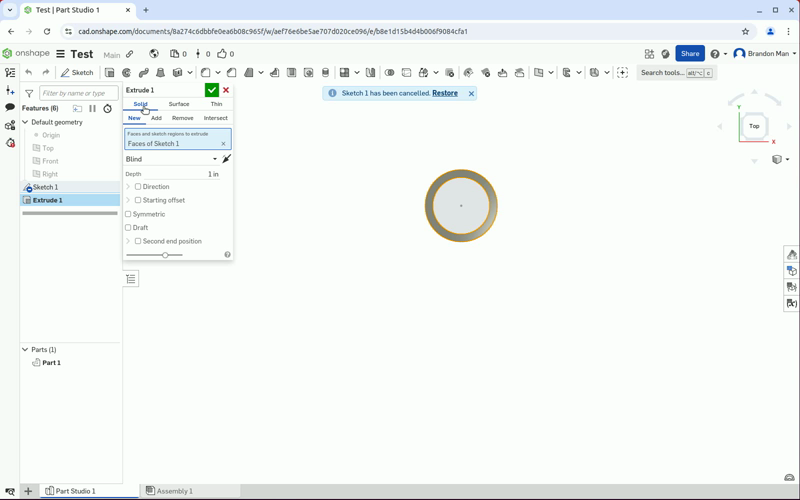
click(143, 106)
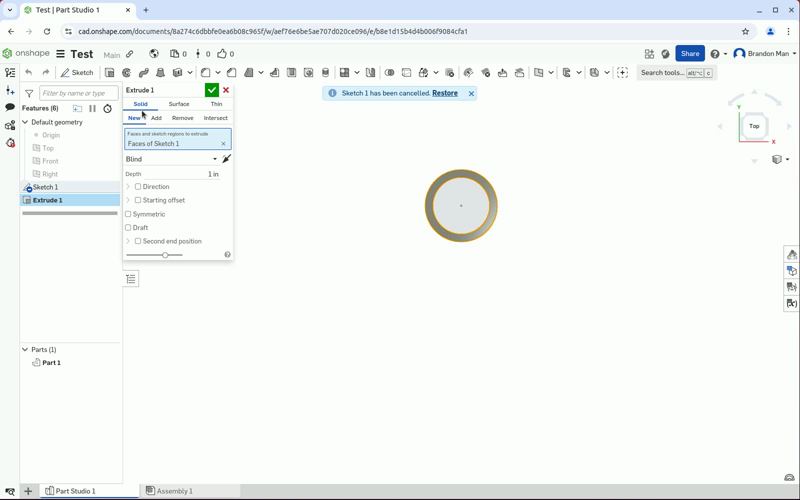
mouse_move(137, 120)
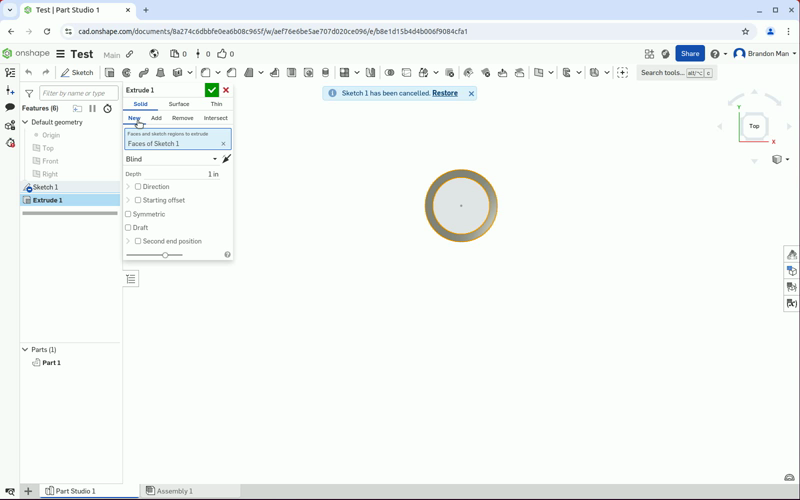
click(137, 120)
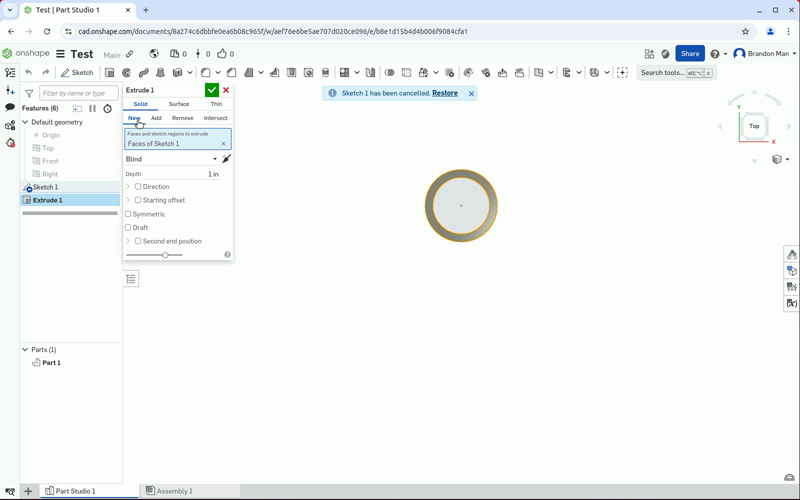
key(tab, 4)
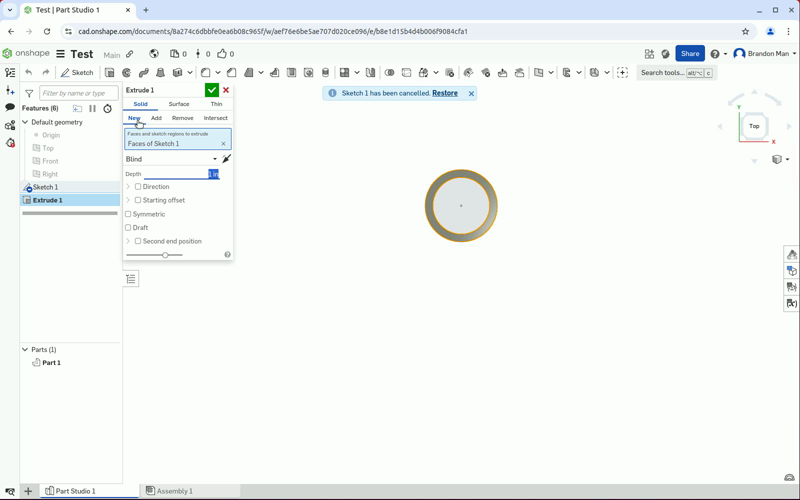
text(3.37)
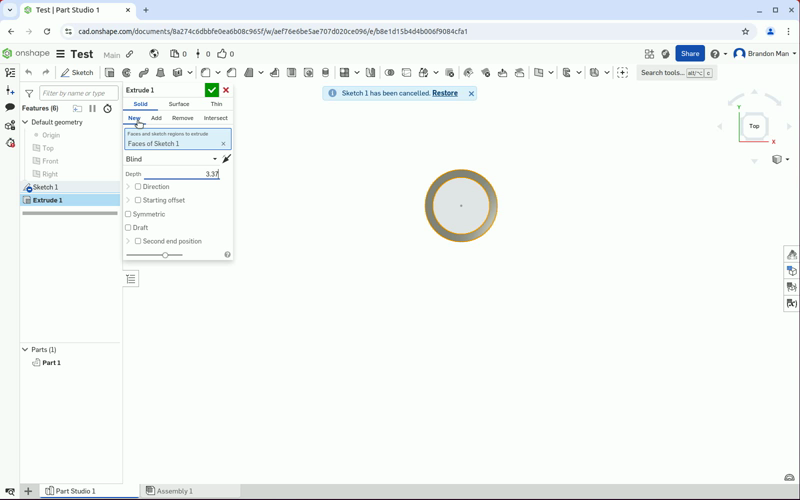
key(enter)
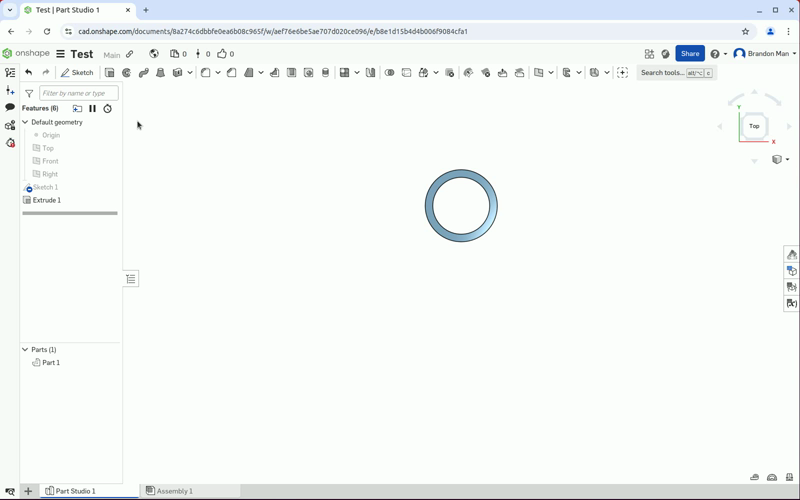
key(shift+h)
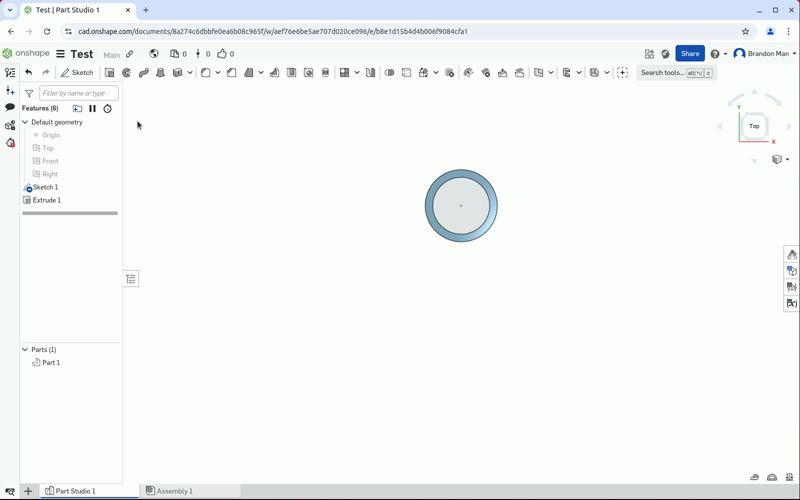
key(shift+h)
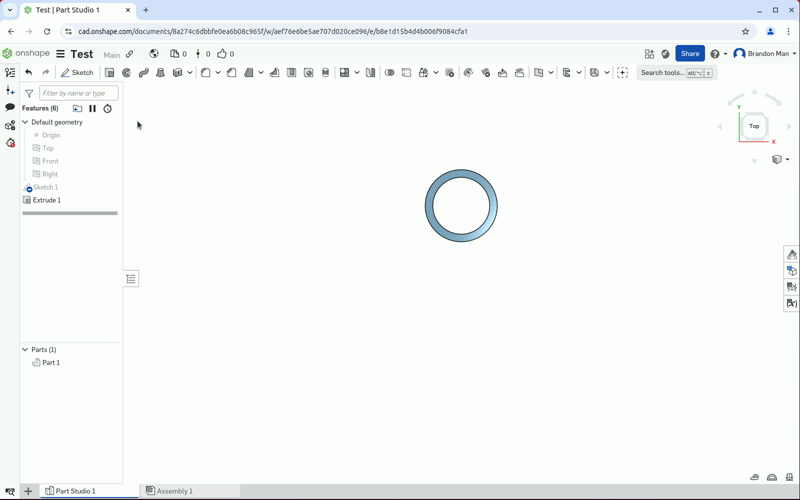
mouse_move(73, 189)
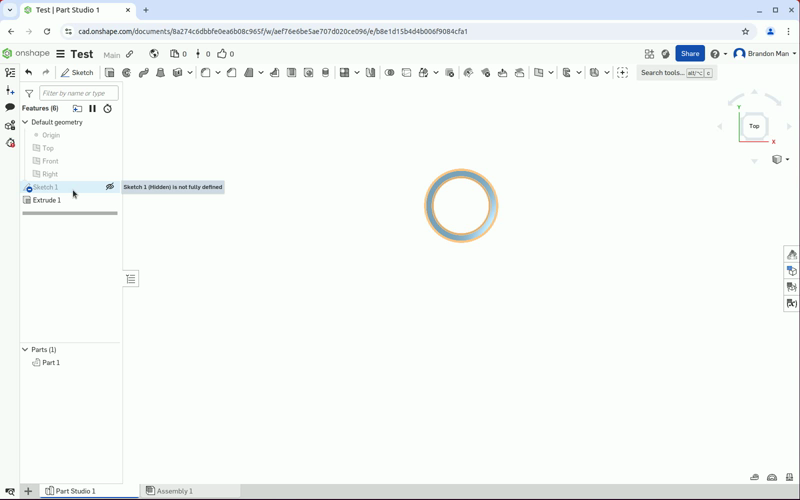
click(73, 189)
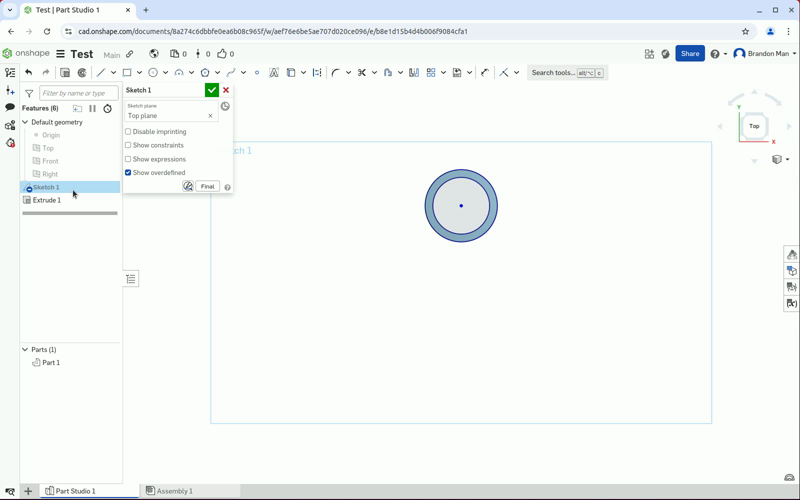
mouse_move(229, 92)
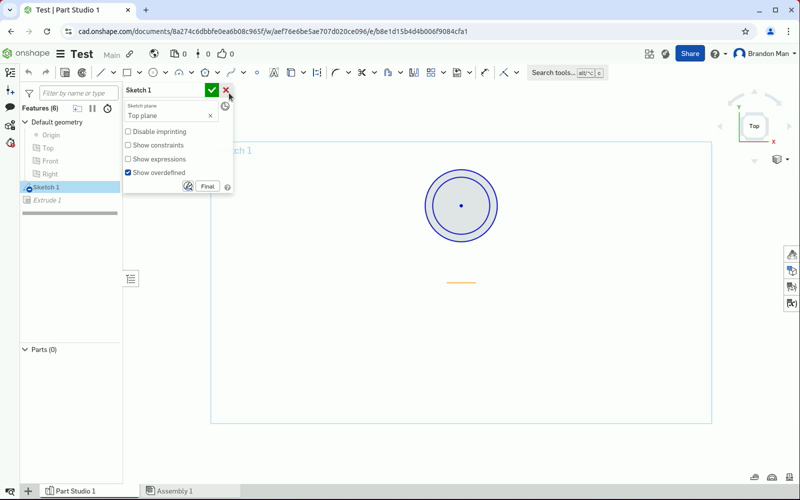
click(229, 92)
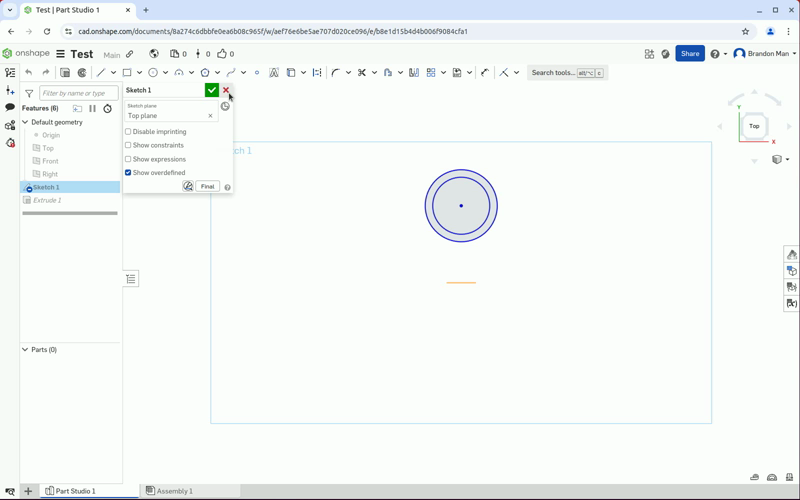
key(shift+s)
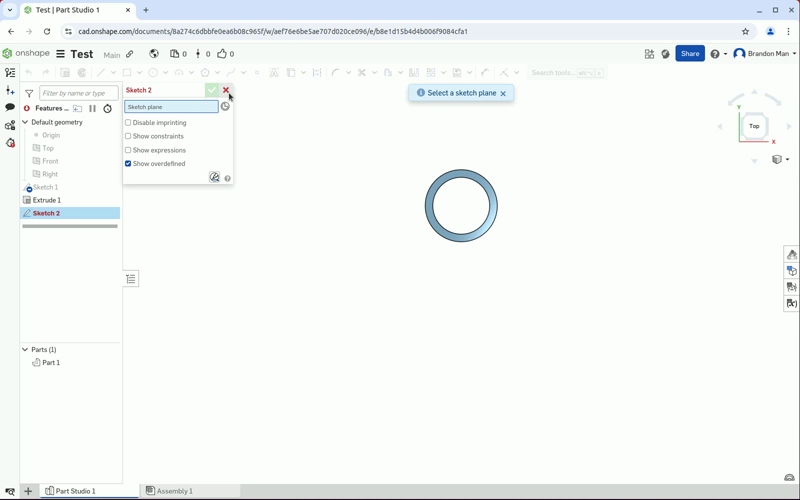
mouse_move(73, 150)
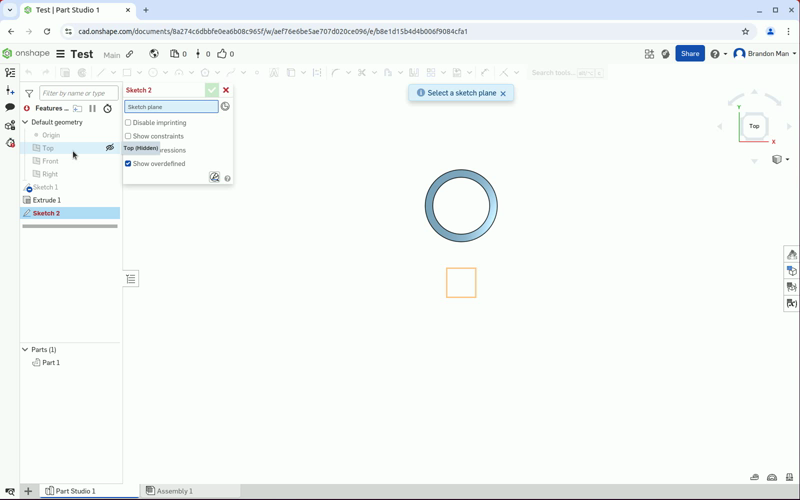
click(73, 150)
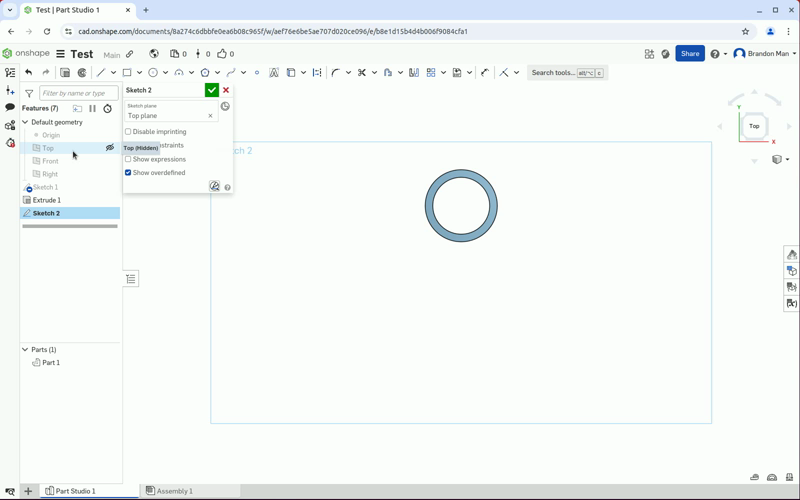
mouse_move(73, 352)
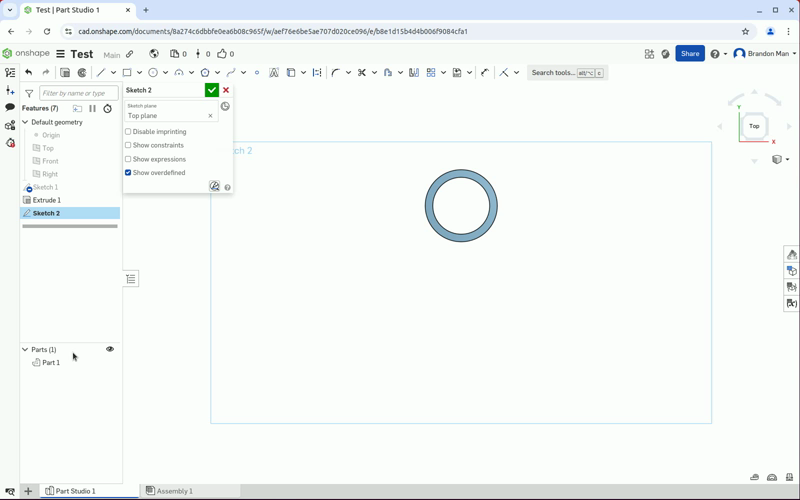
key(y)
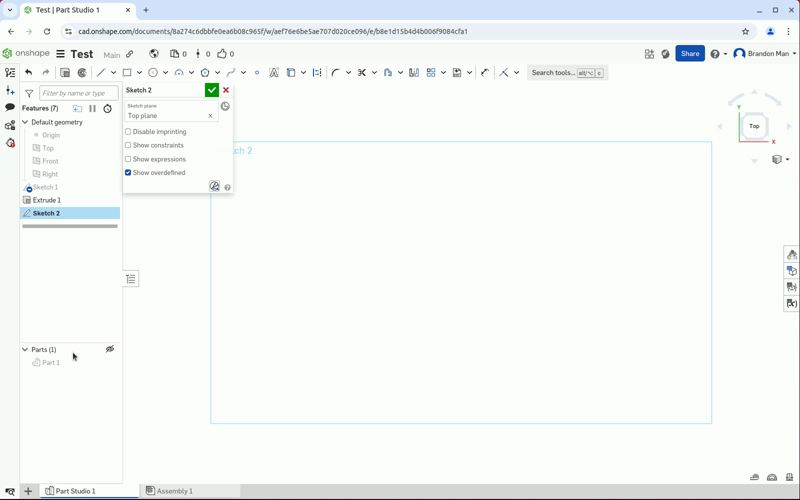
key(c)
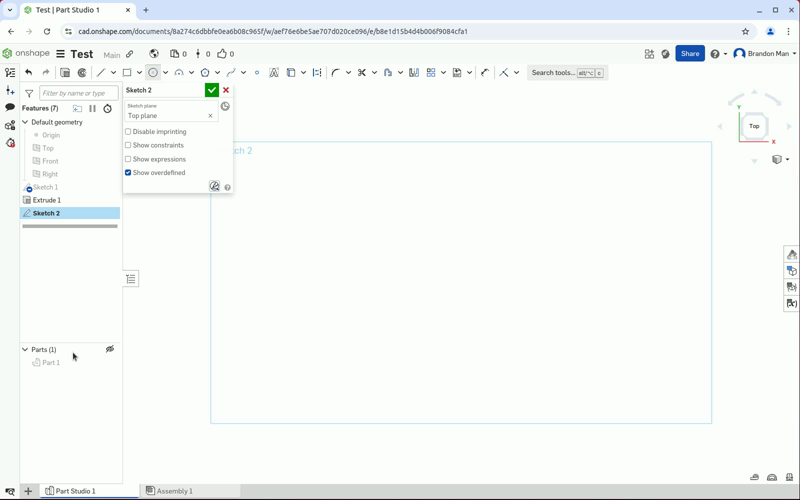
key_down(shift)
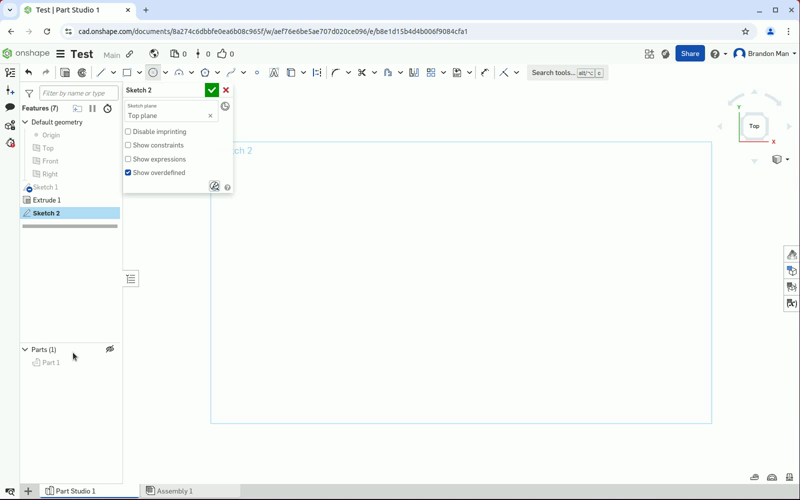
mouse_move(528, 321)
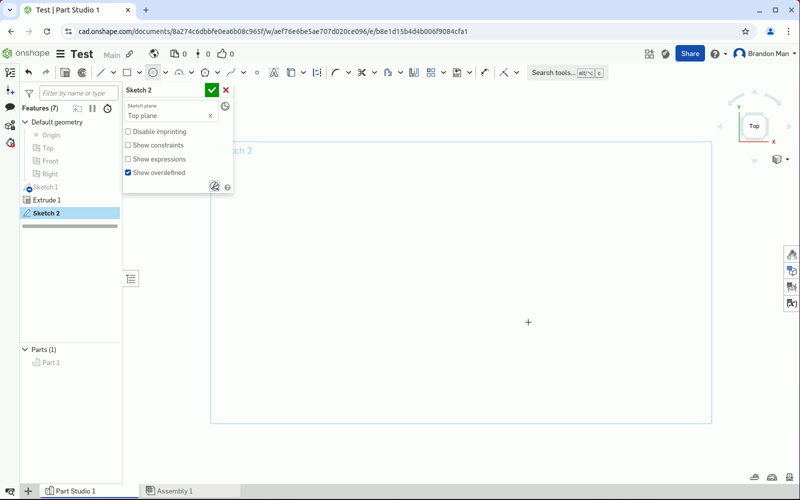
click(528, 321)
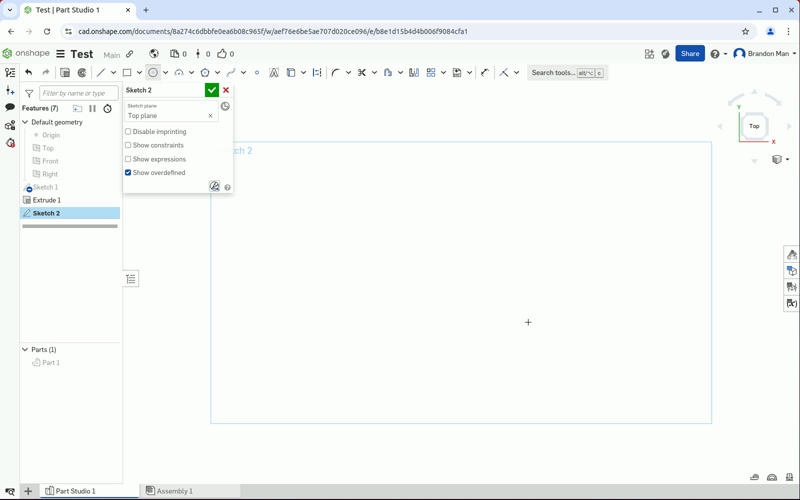
key_up(shift)
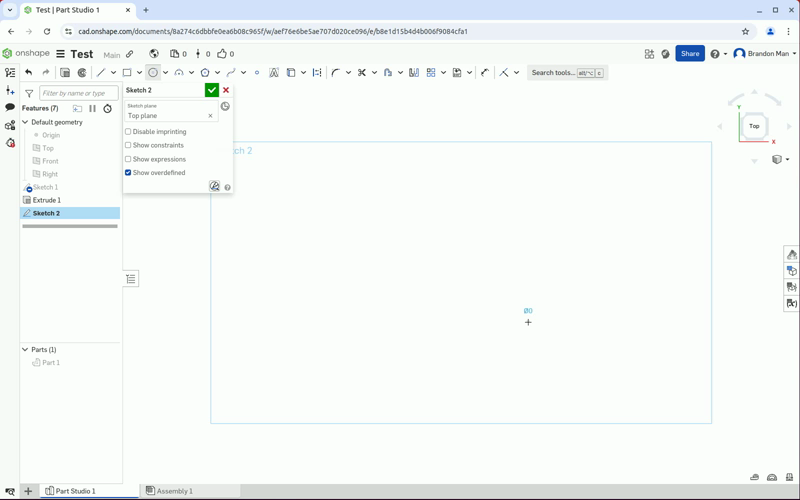
mouse_move(564, 321)
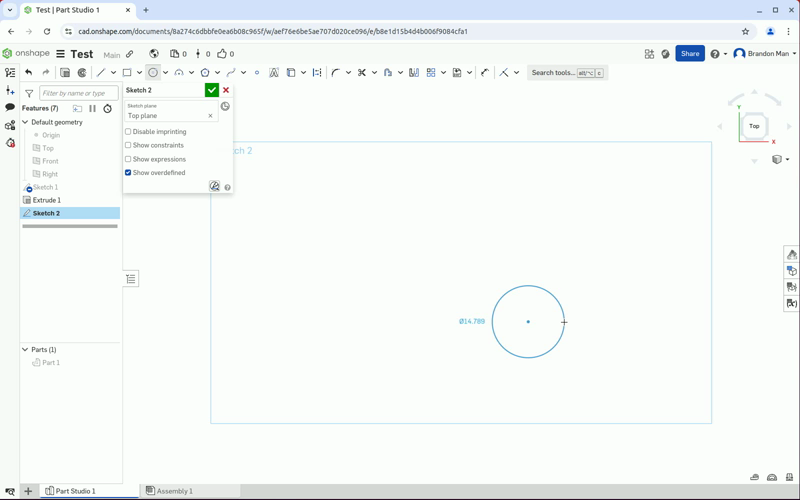
click(564, 321)
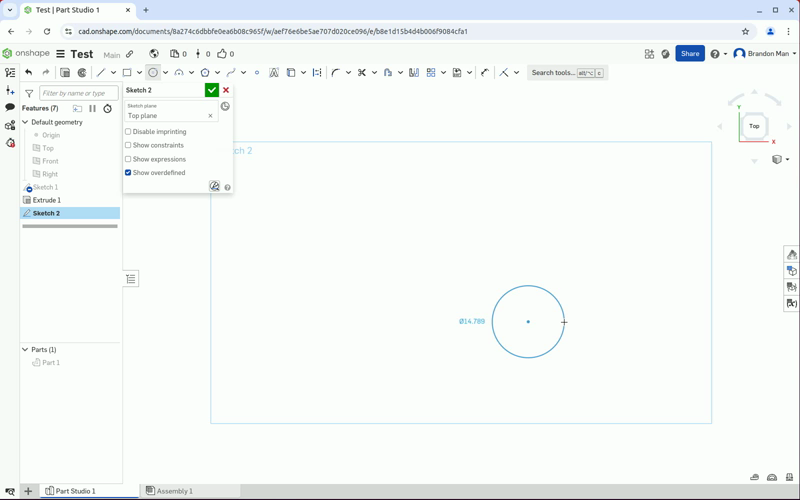
key(esc)
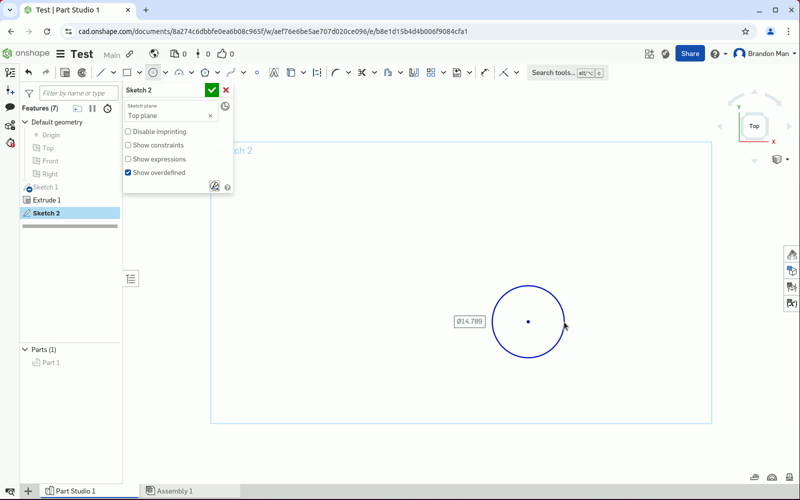
key(c)
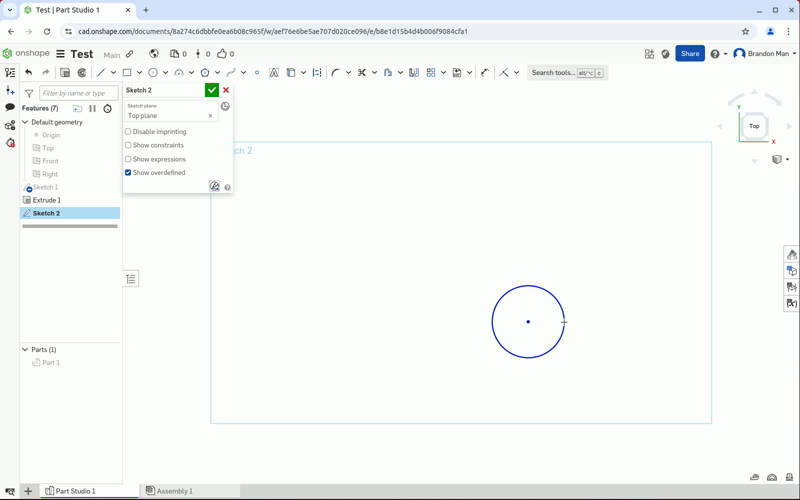
key_down(shift)
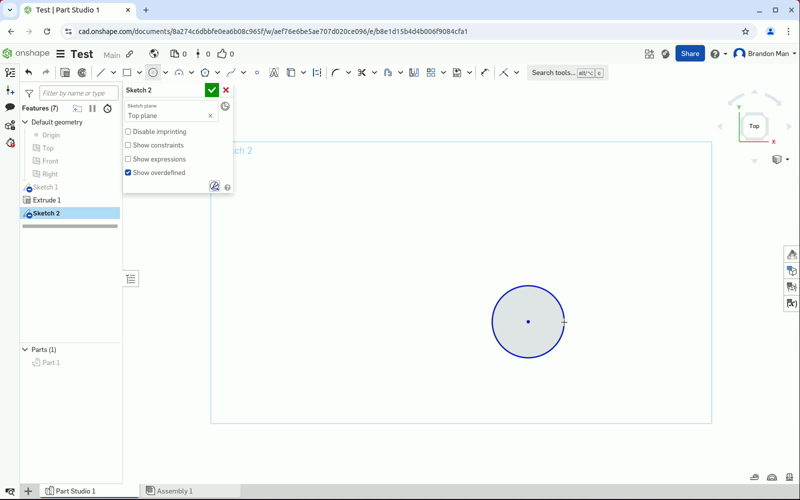
mouse_move(528, 321)
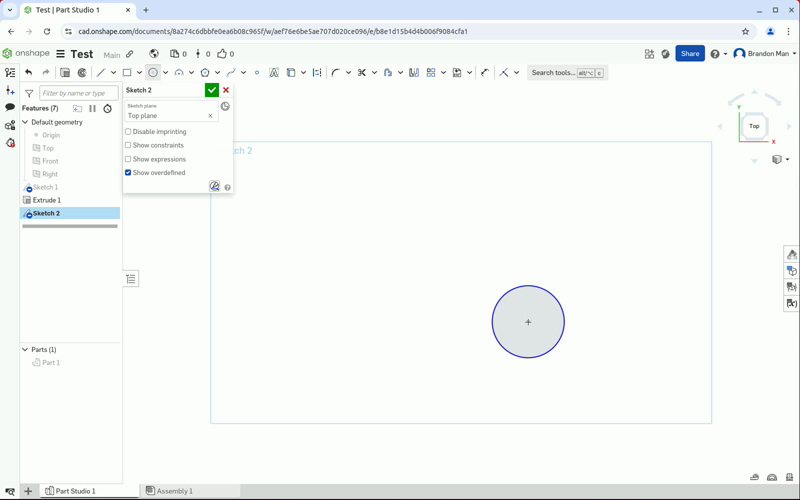
click(528, 321)
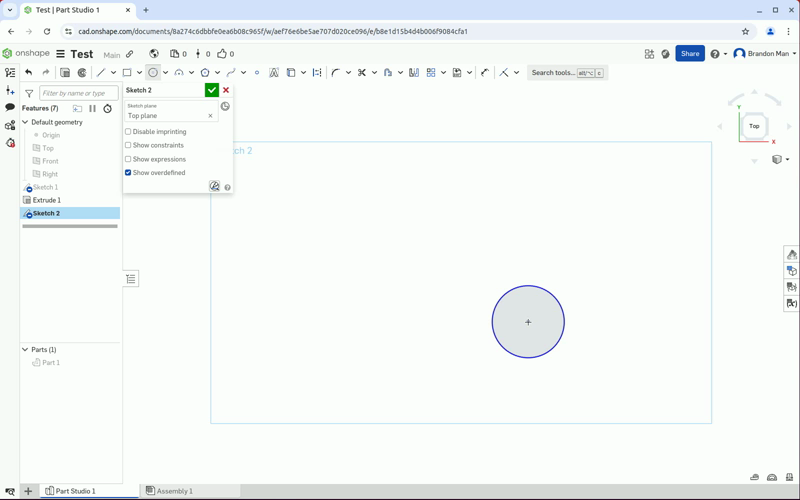
key_up(shift)
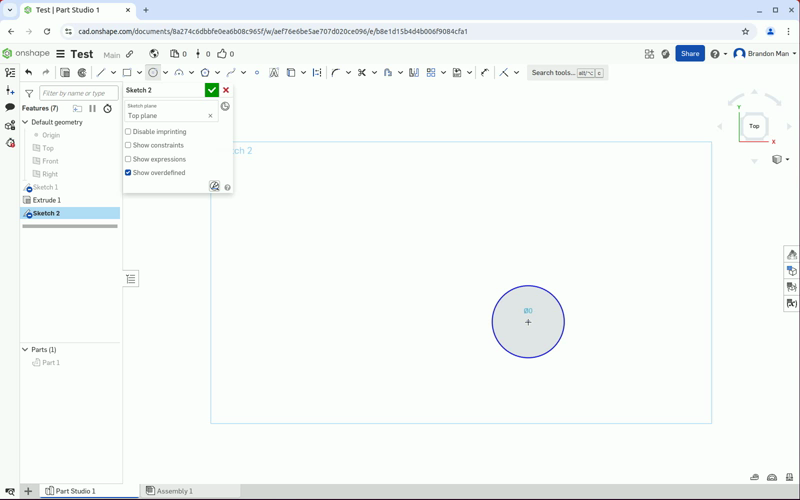
mouse_move(556, 321)
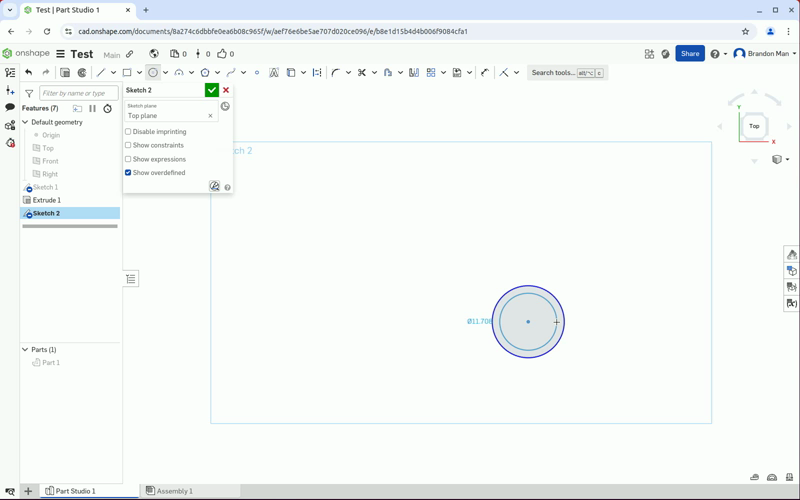
click(556, 321)
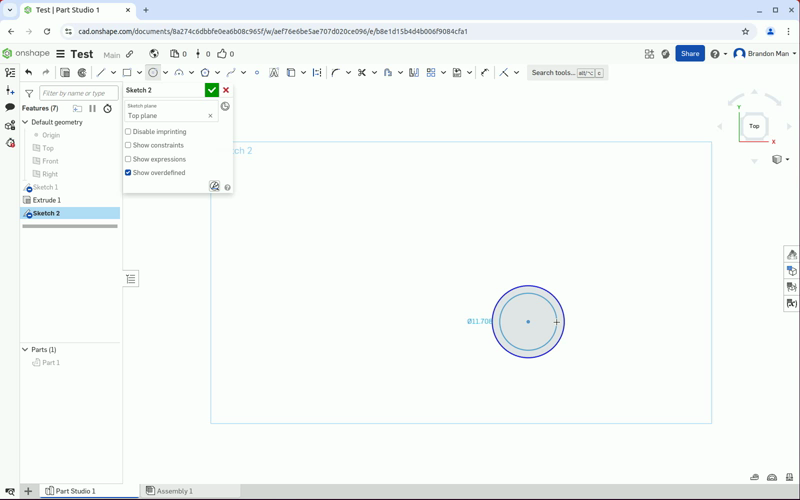
key(esc)
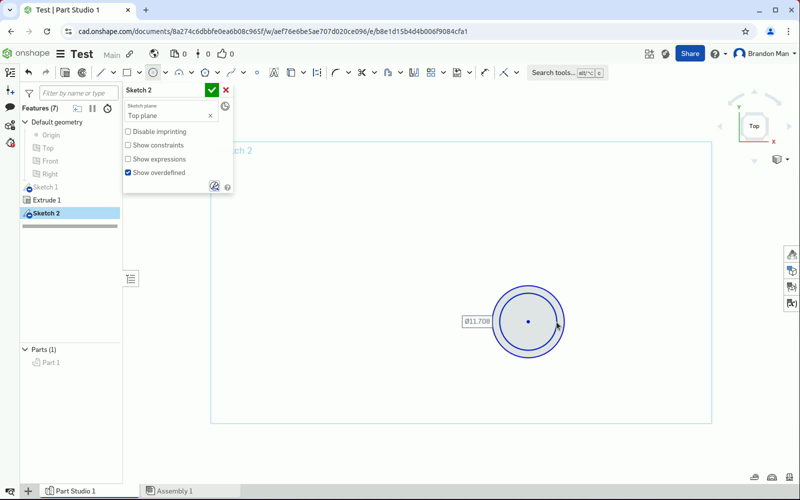
mouse_move(555, 310)
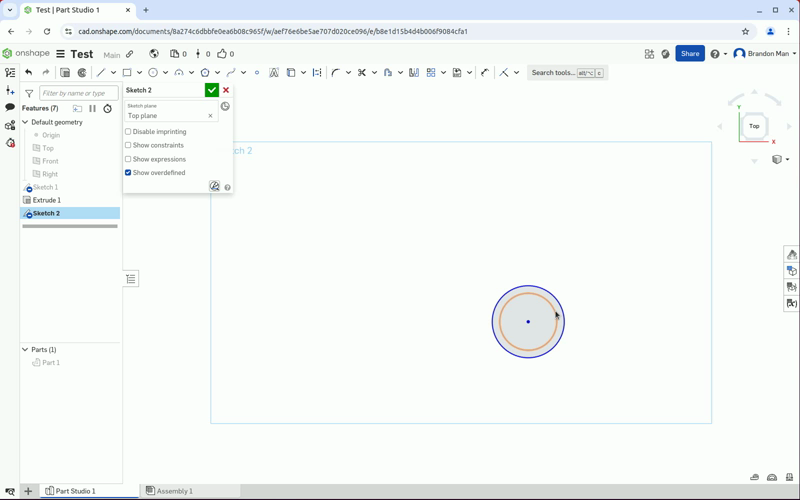
scroll(6)
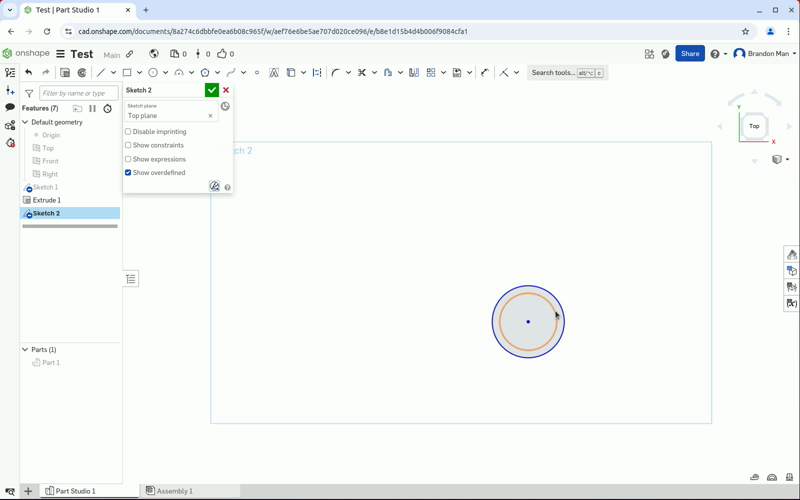
scroll(6)
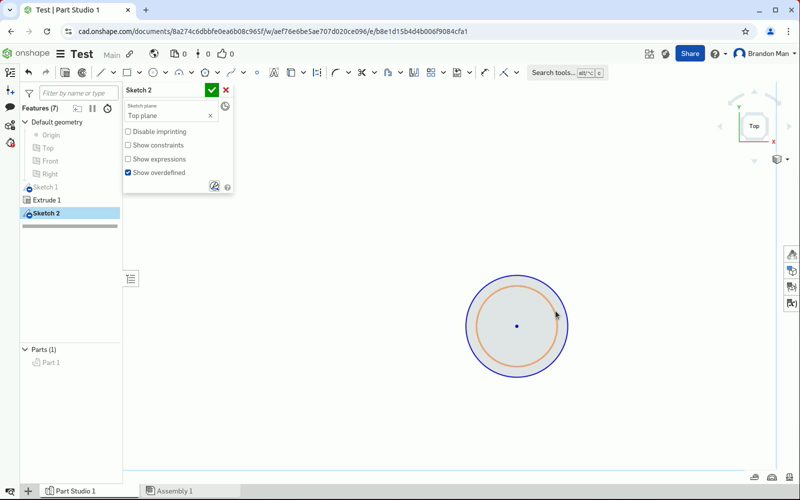
scroll(6)
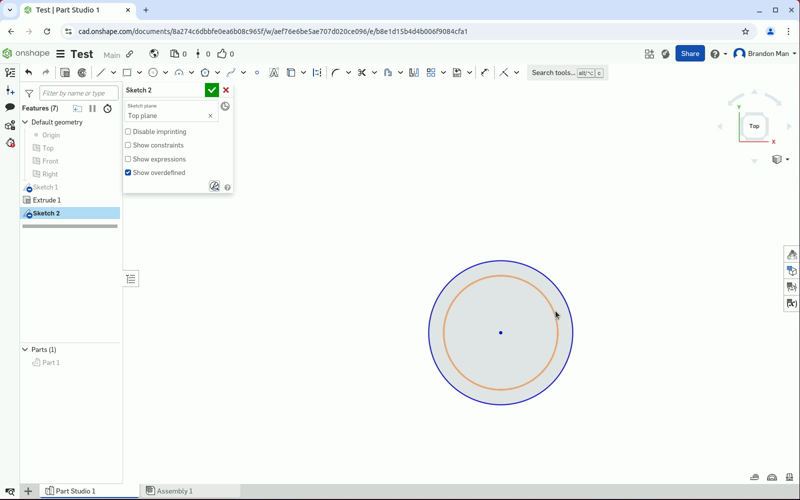
scroll(6)
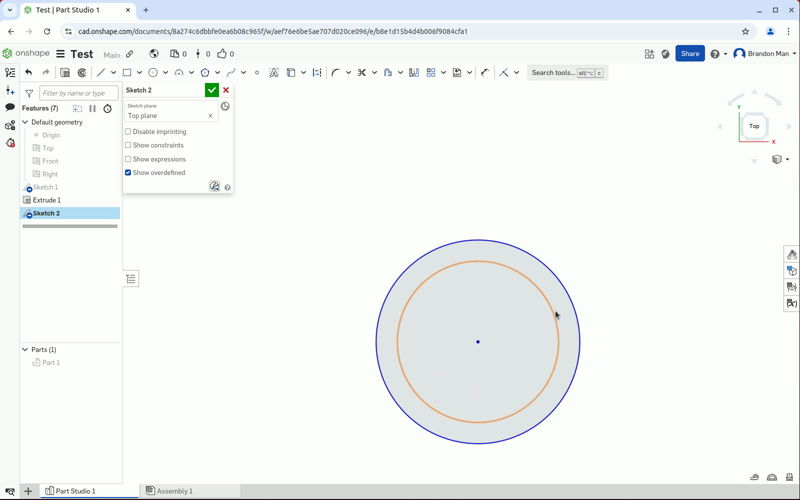
scroll(6)
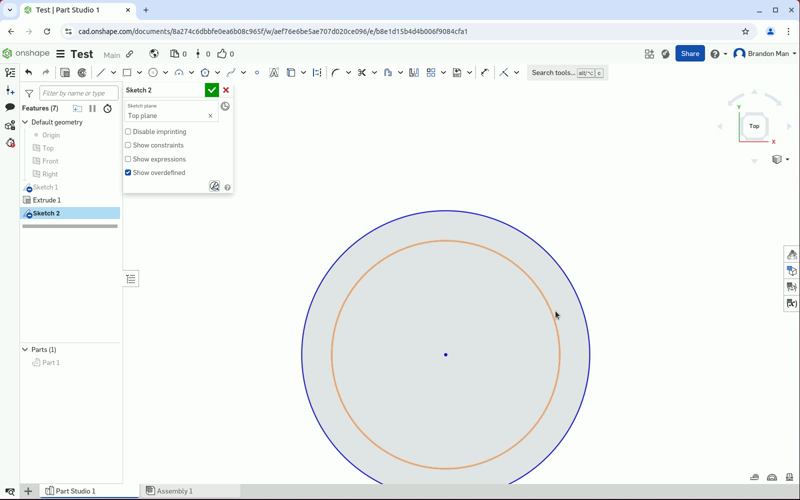
scroll(6)
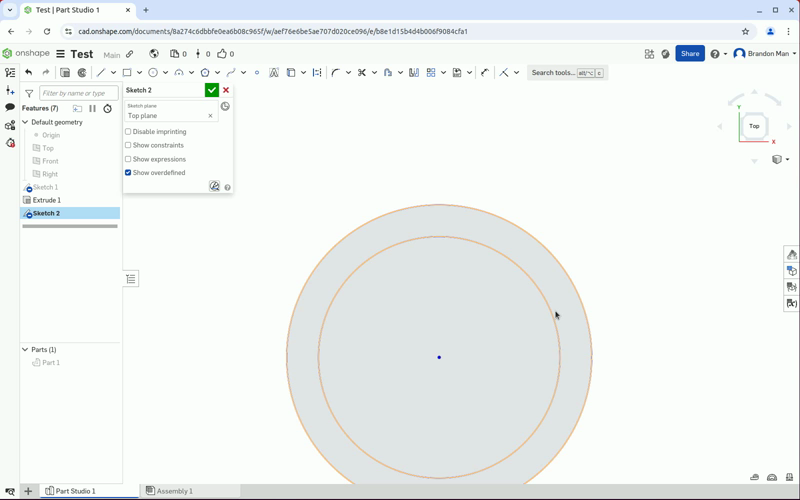
scroll(6)
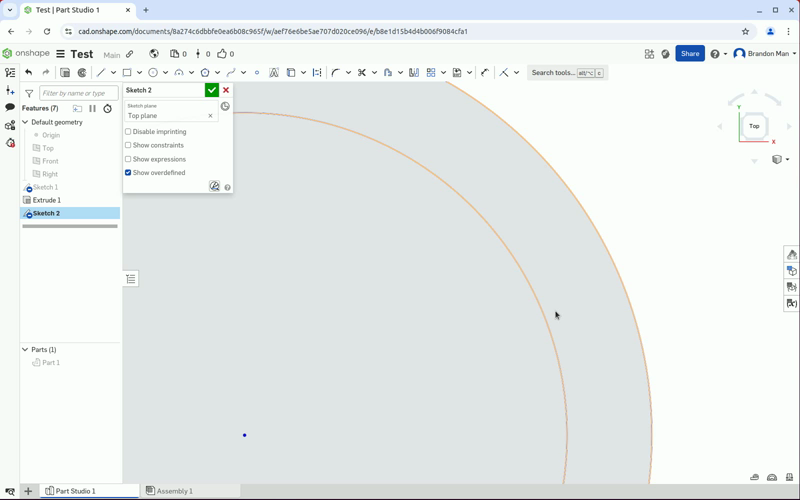
click(555, 310)
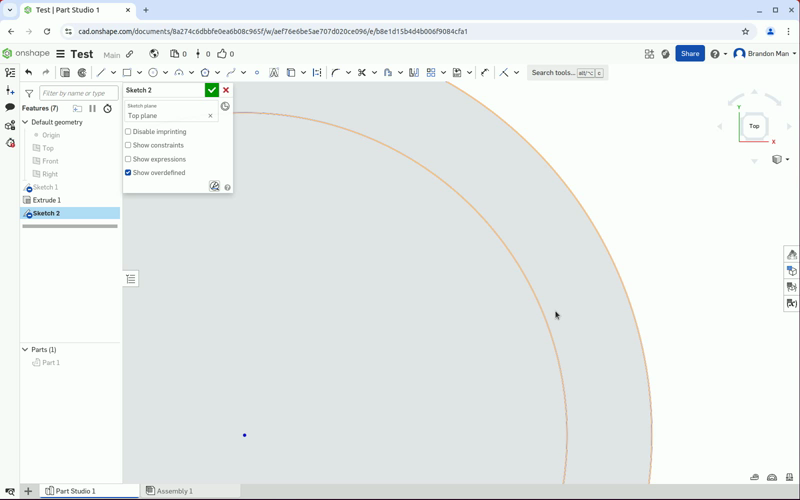
scroll(-6)
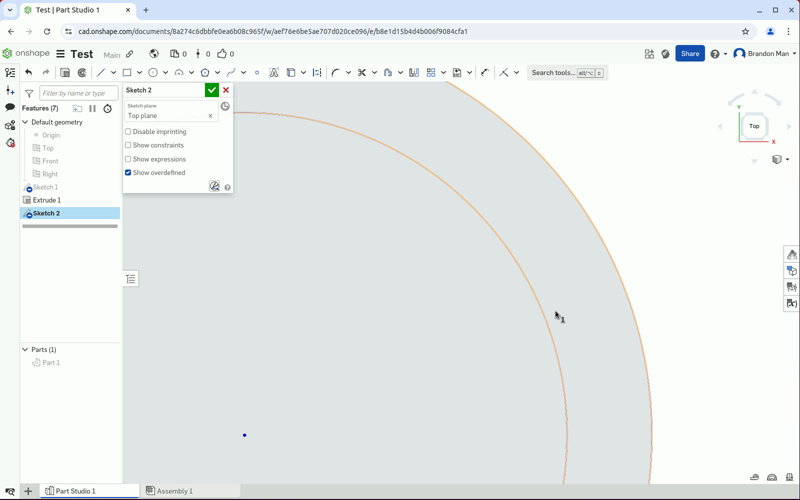
scroll(-6)
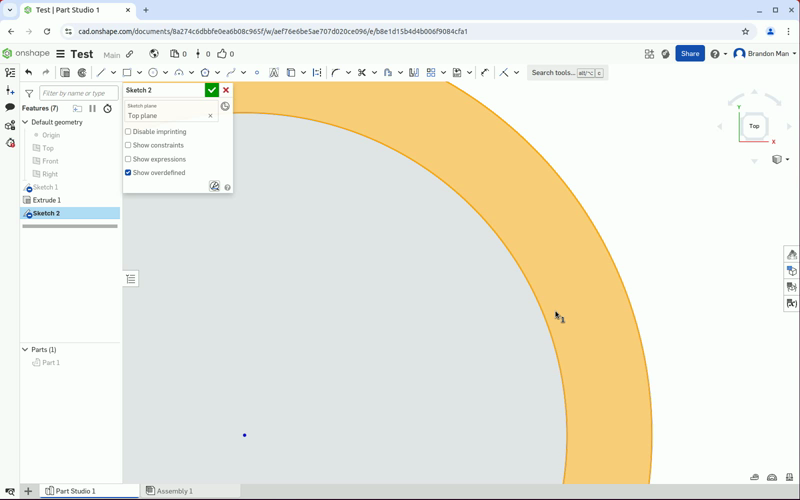
scroll(-6)
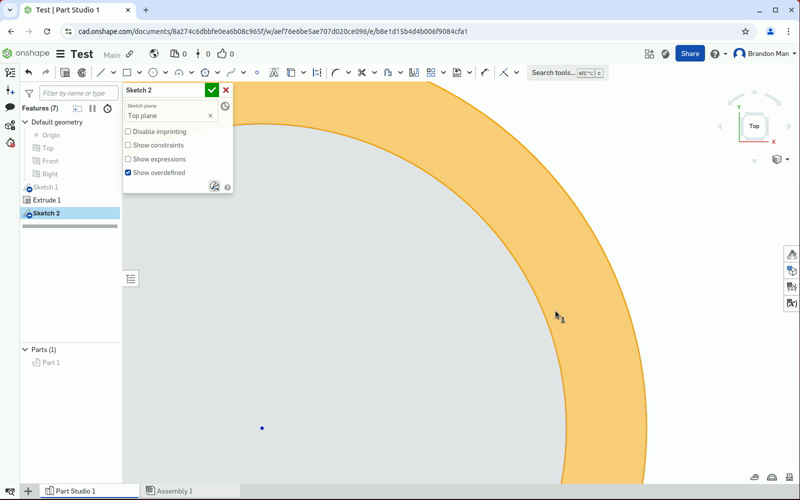
scroll(-6)
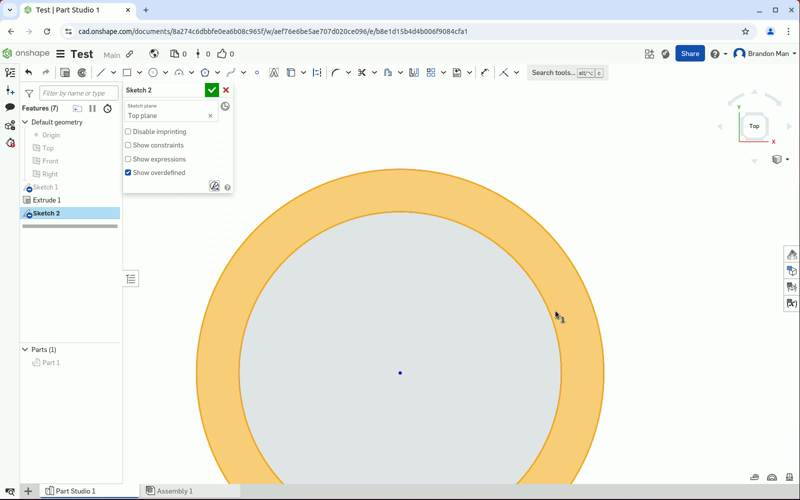
scroll(-6)
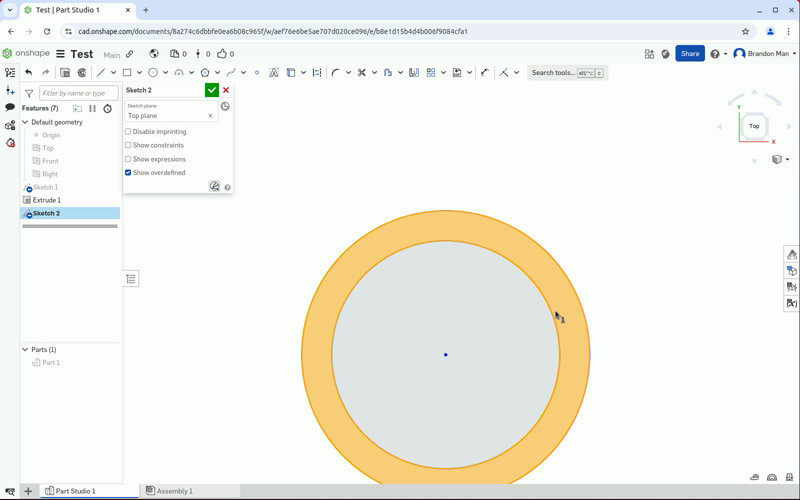
scroll(-6)
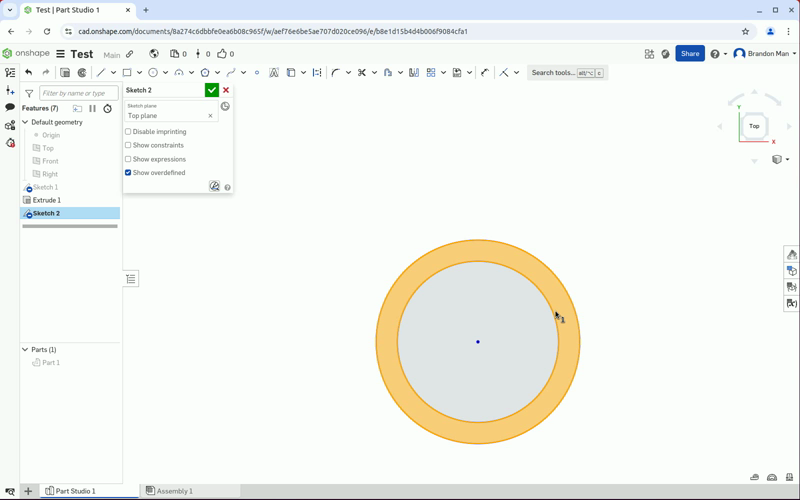
scroll(-6)
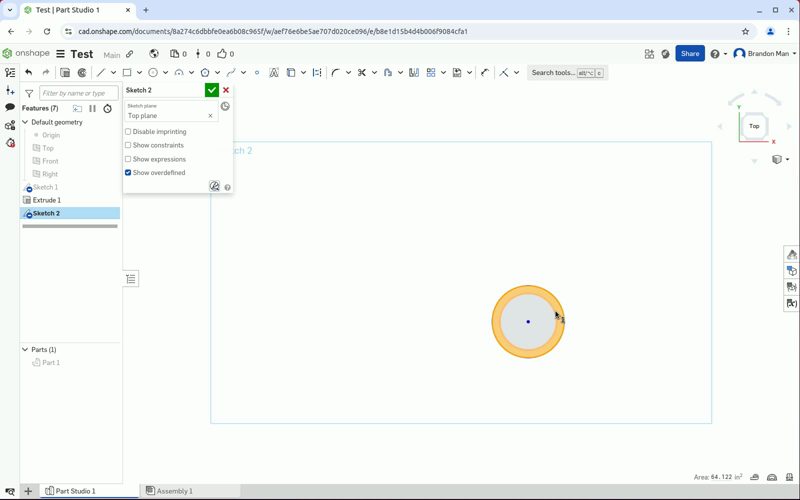
mouse_move(73, 352)
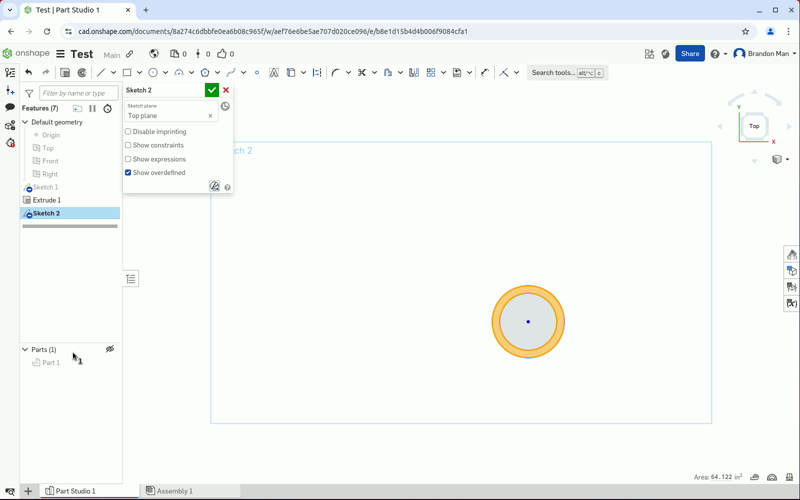
key(shift+y)
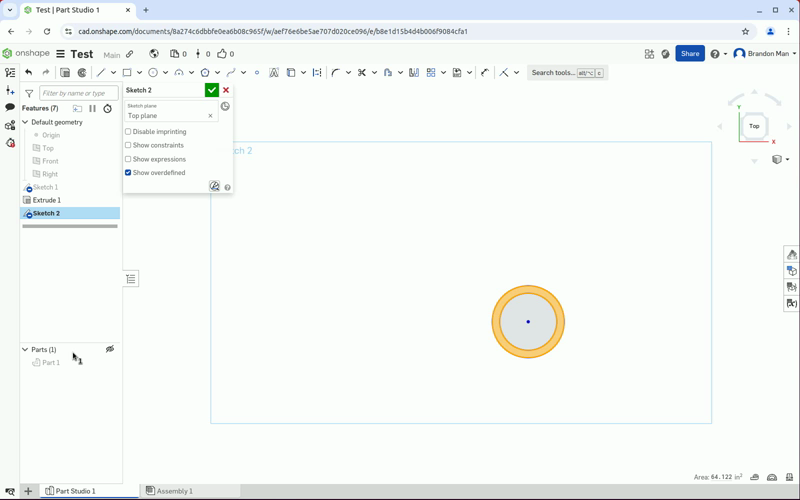
key(shift+e)
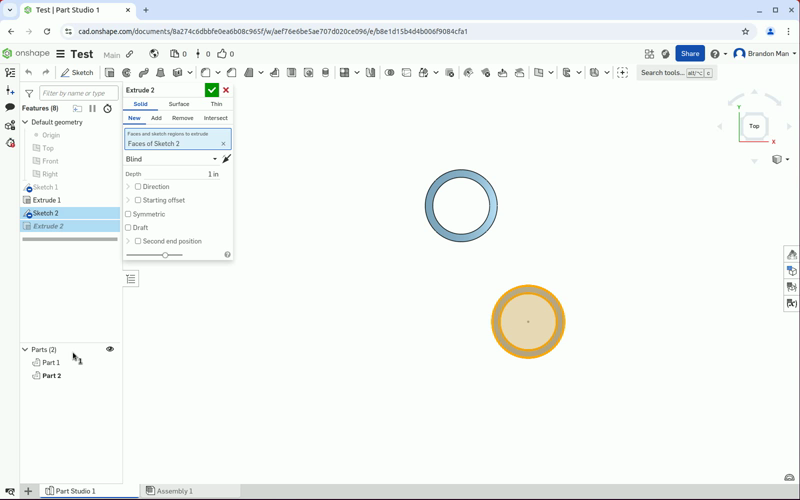
mouse_move(143, 106)
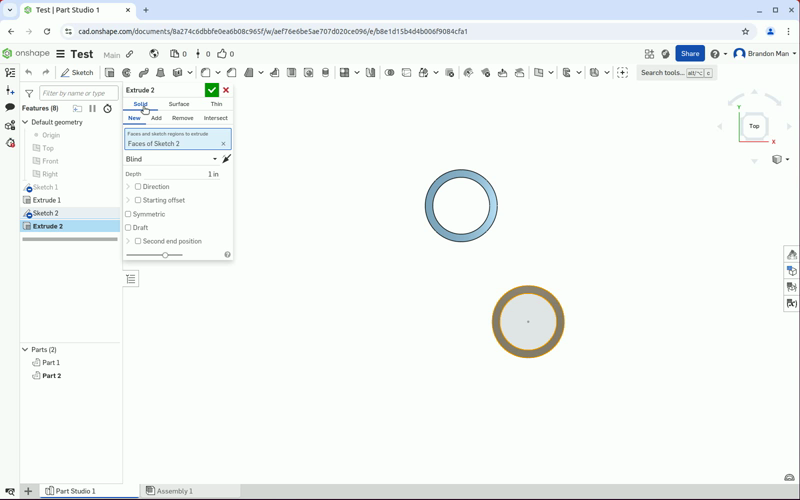
click(143, 106)
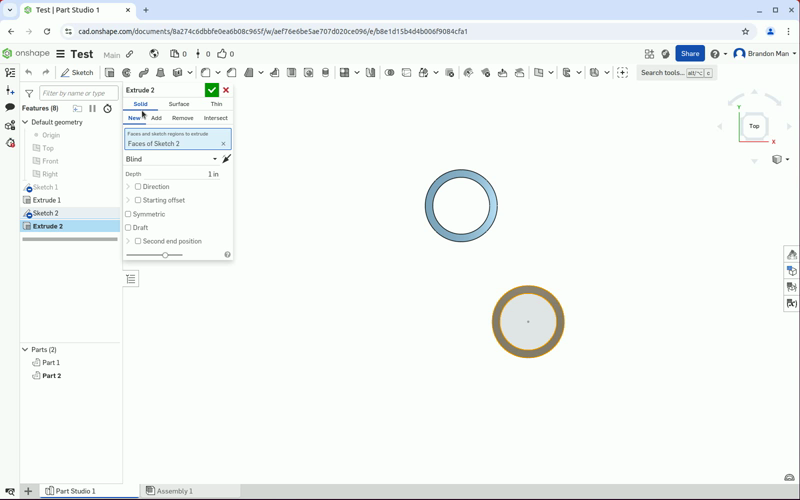
mouse_move(137, 120)
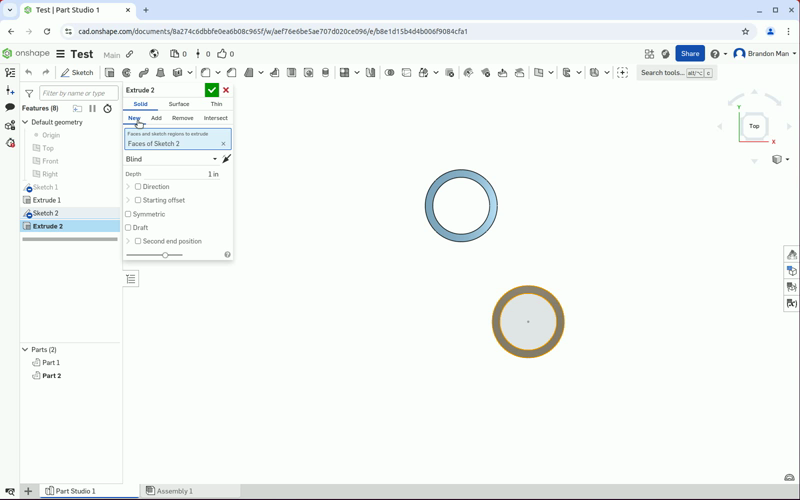
click(137, 120)
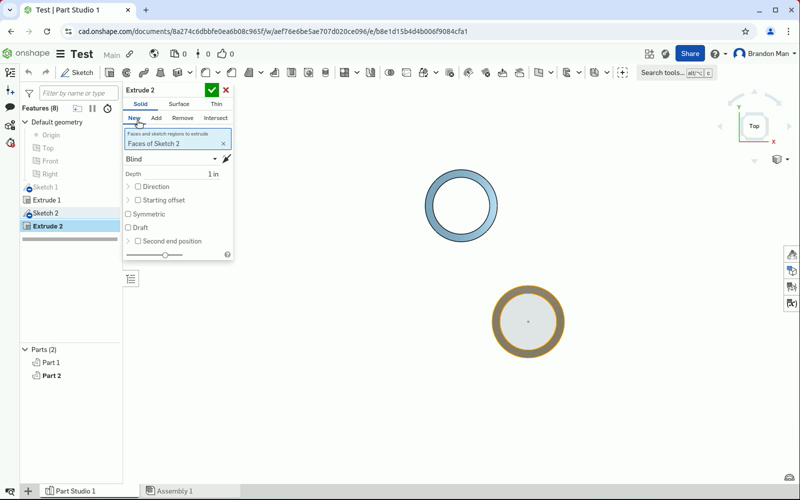
key(tab, 4)
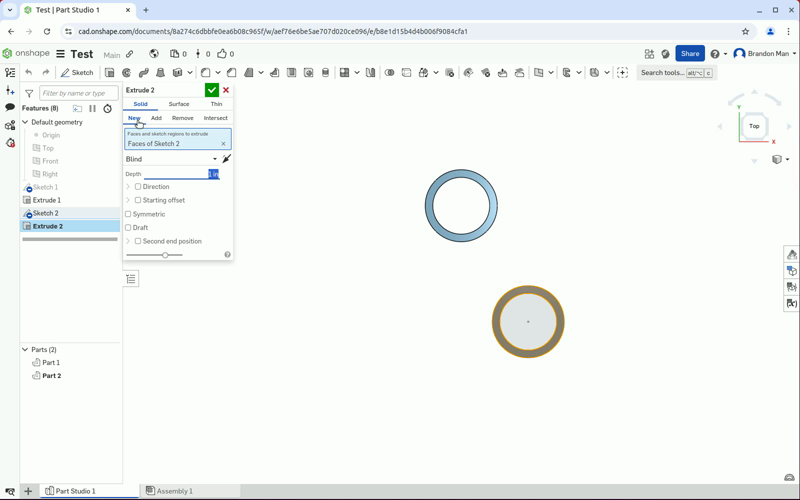
text(3.37)
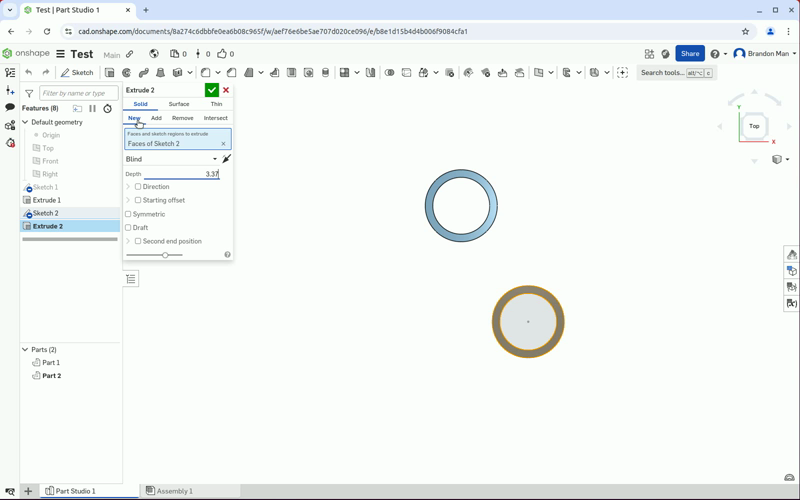
key(enter)
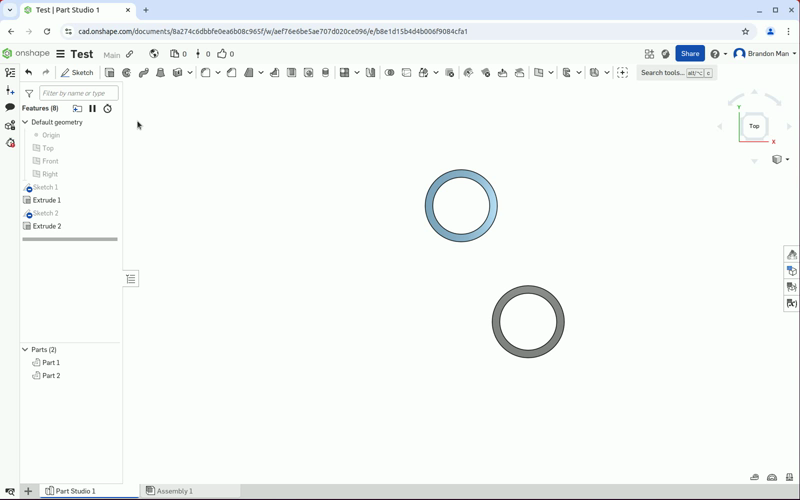
key(shift+h)
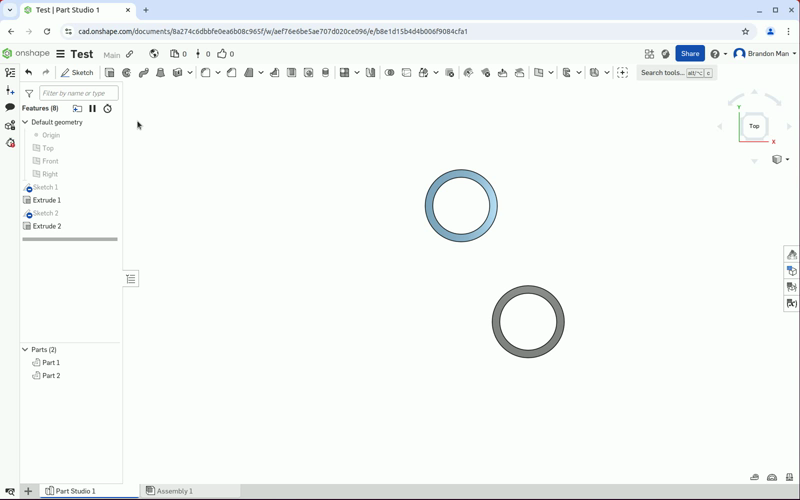
key(shift+h)
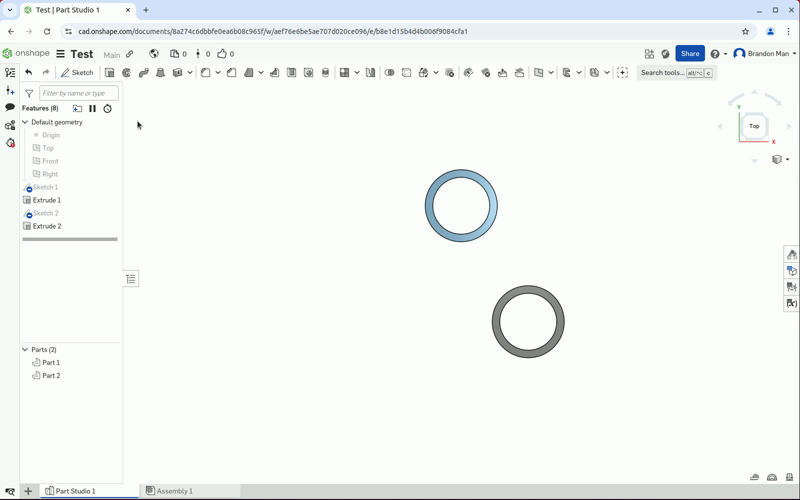
mouse_move(73, 189)
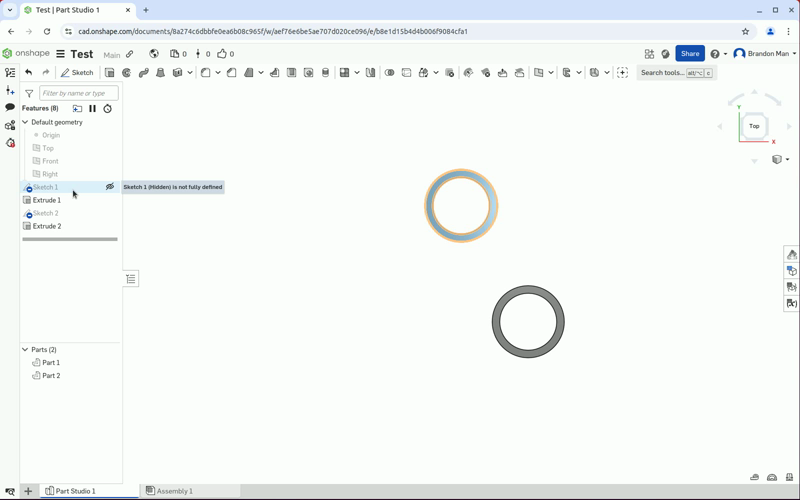
click(73, 189)
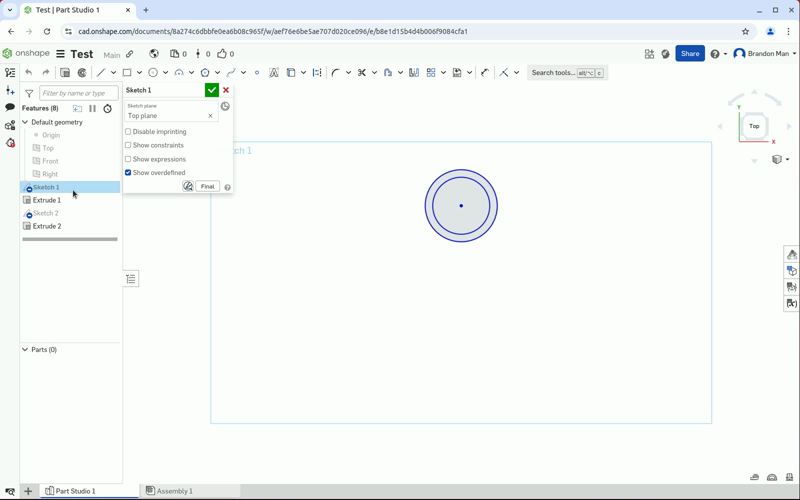
mouse_move(229, 92)
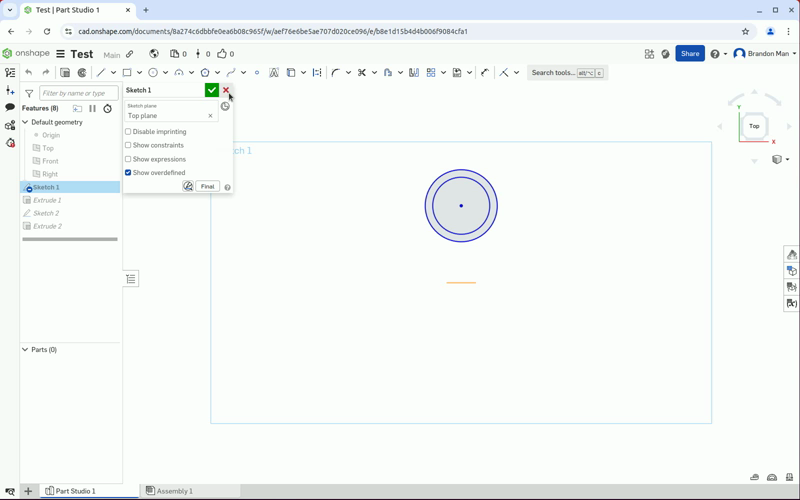
click(229, 92)
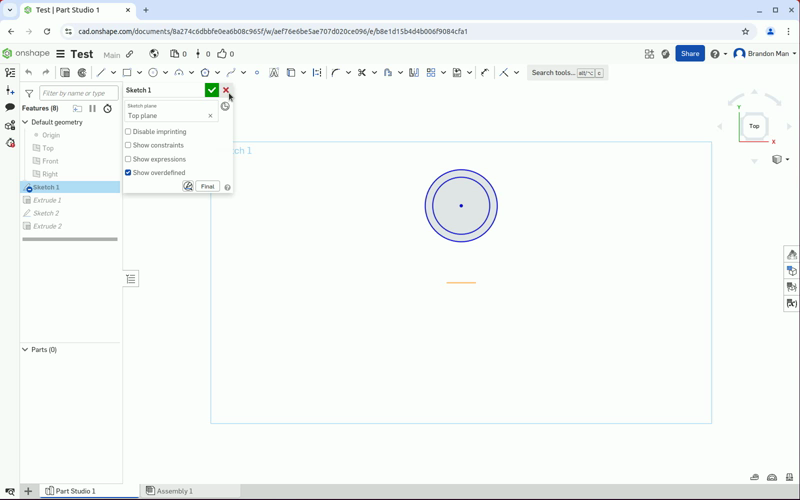
key(shift+s)
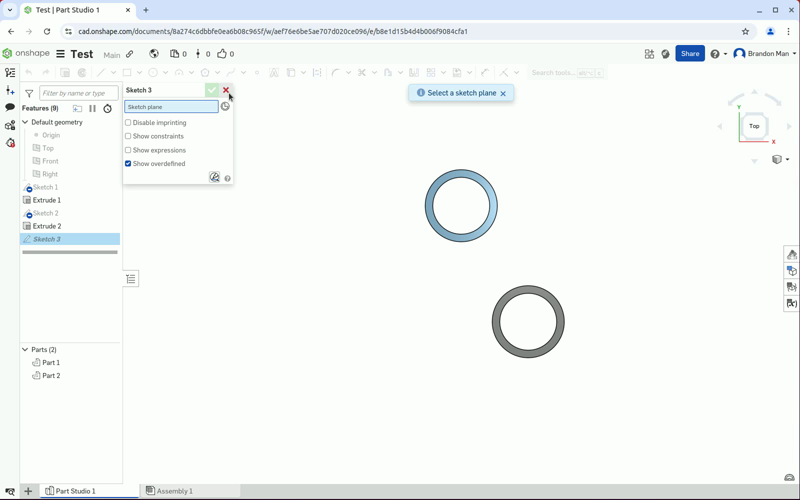
mouse_move(73, 150)
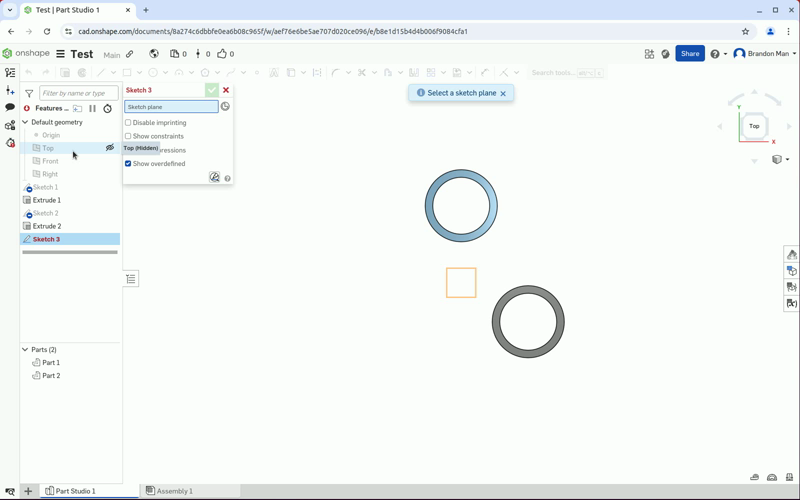
click(73, 150)
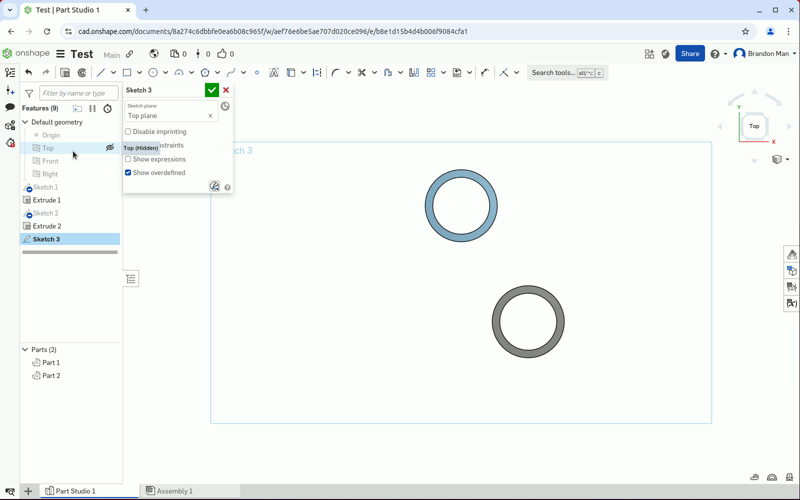
mouse_move(73, 352)
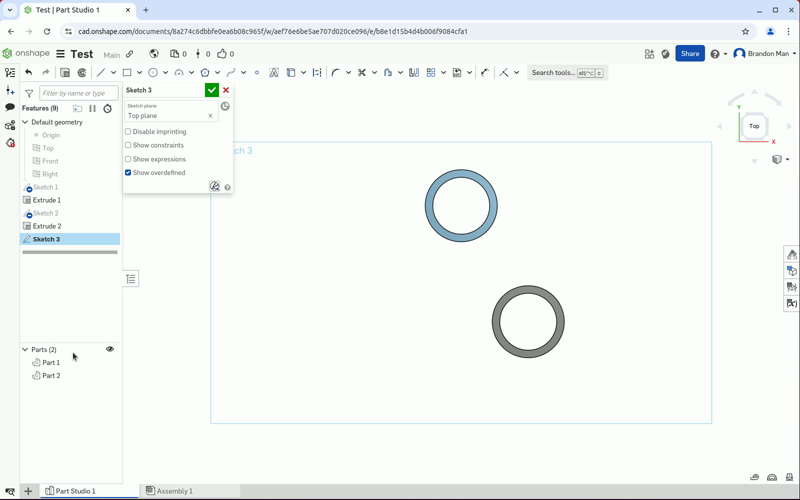
key(y)
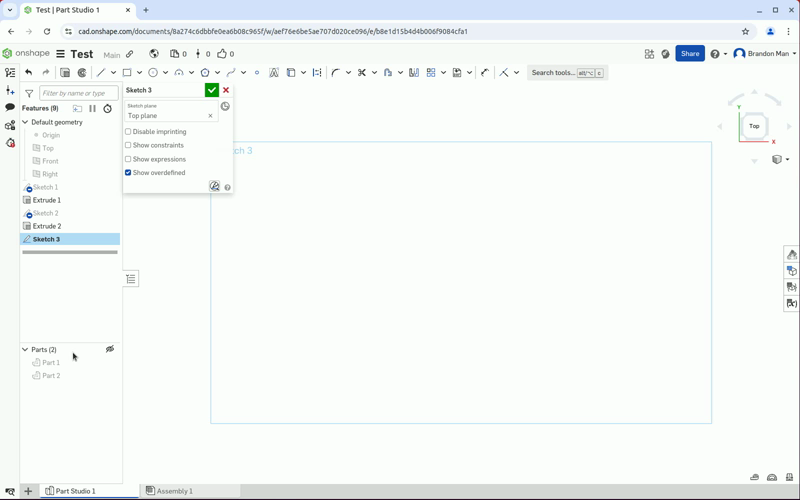
key(c)
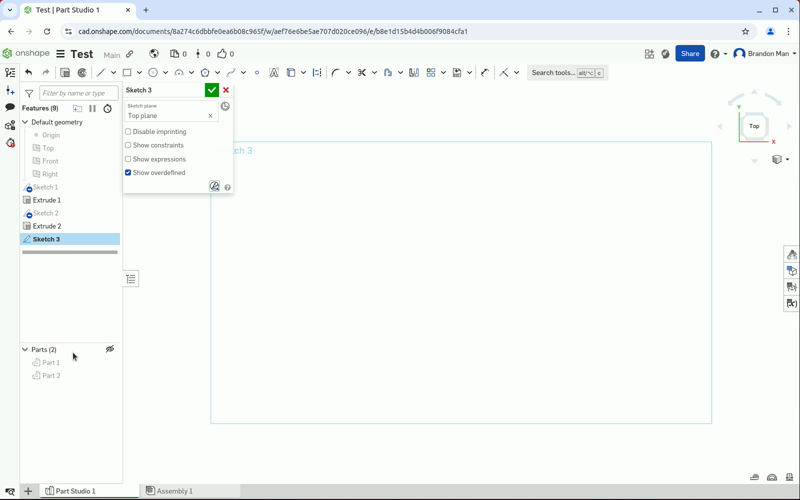
key_down(shift)
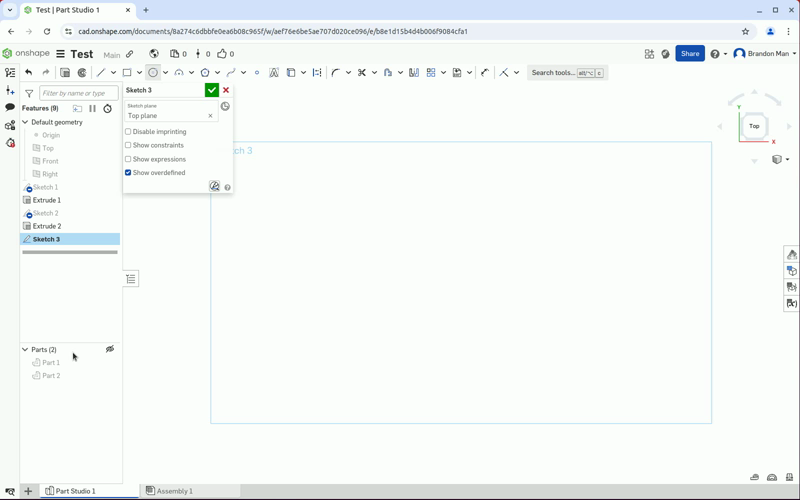
mouse_move(394, 321)
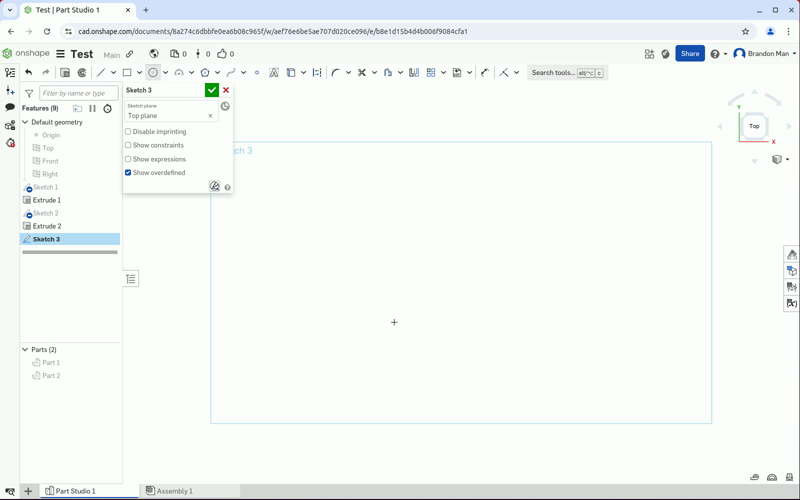
click(394, 321)
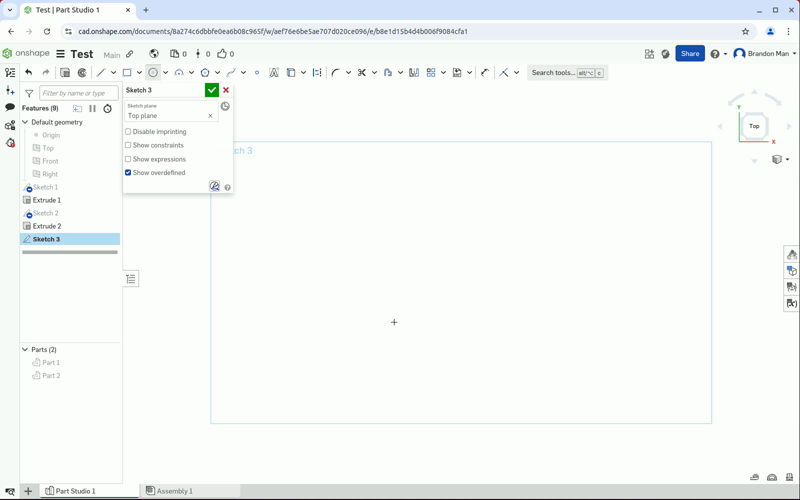
key_up(shift)
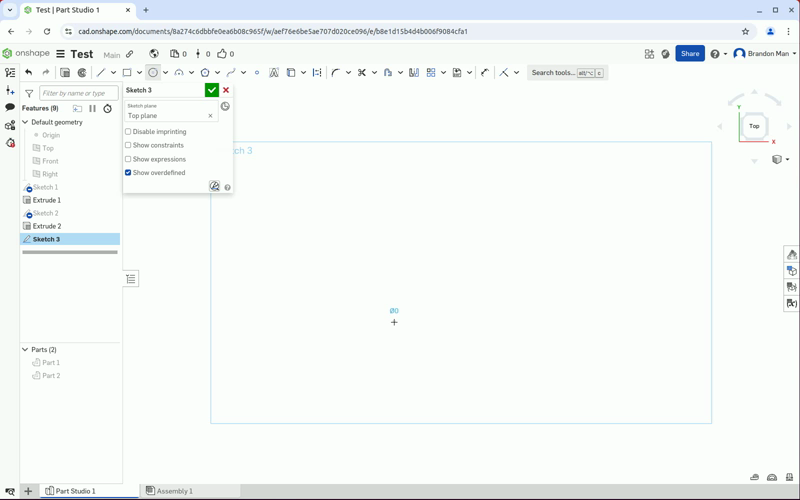
mouse_move(430, 321)
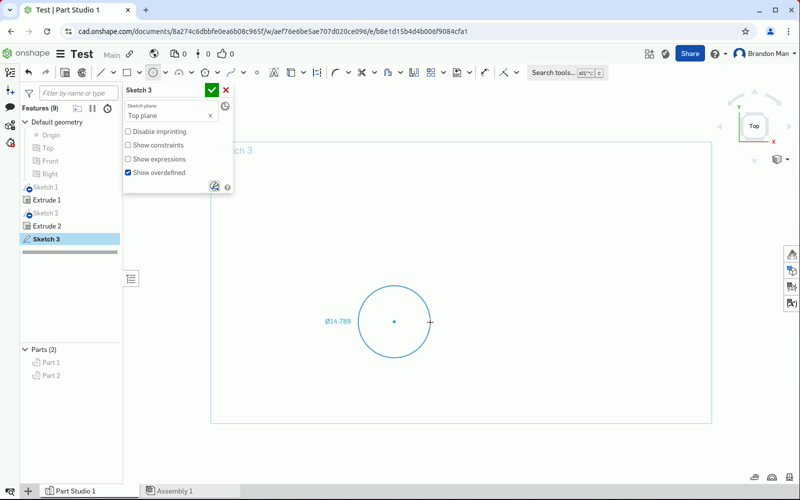
click(430, 321)
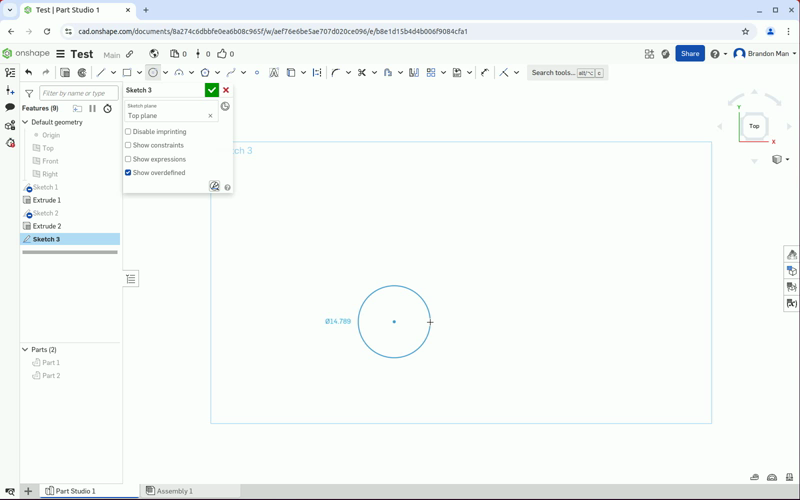
key(esc)
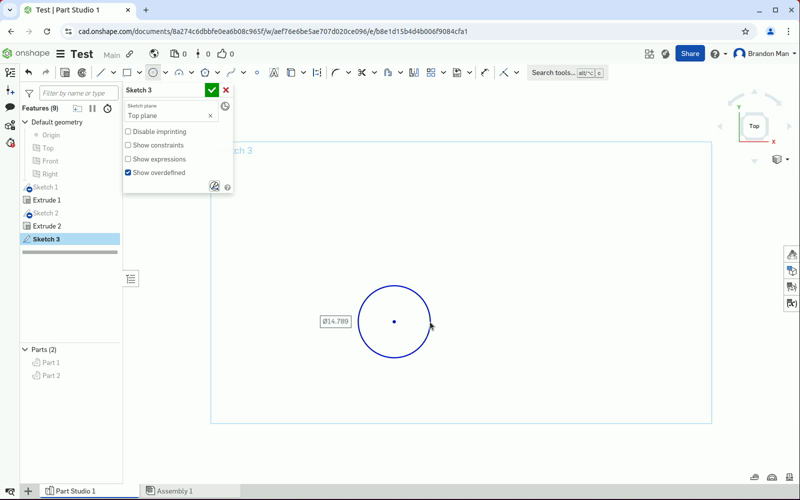
key(c)
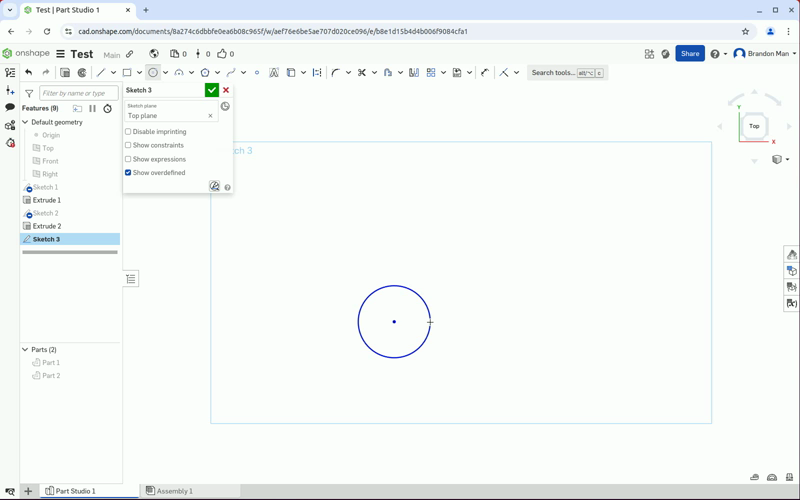
key_down(shift)
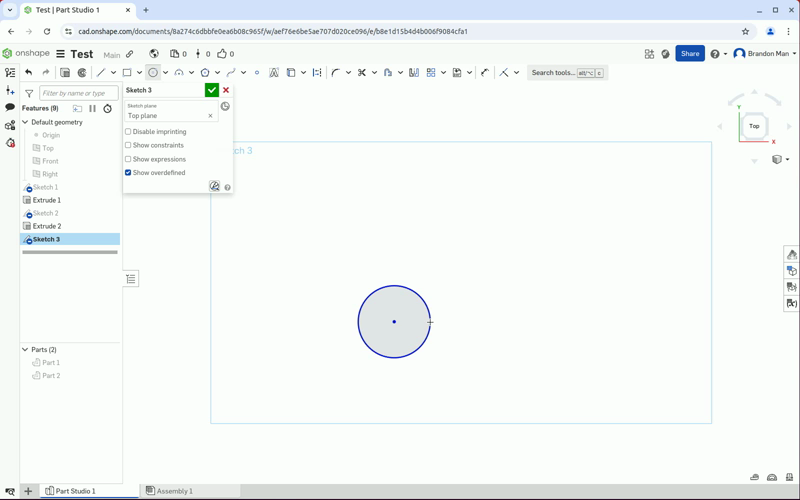
mouse_move(394, 321)
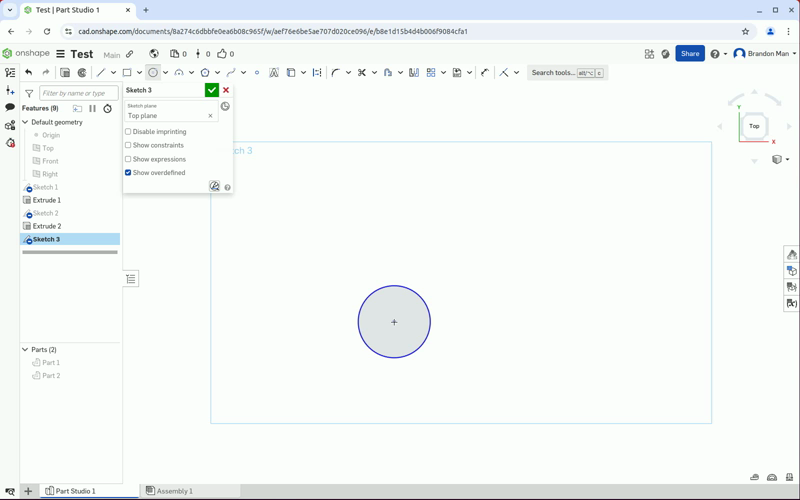
click(394, 321)
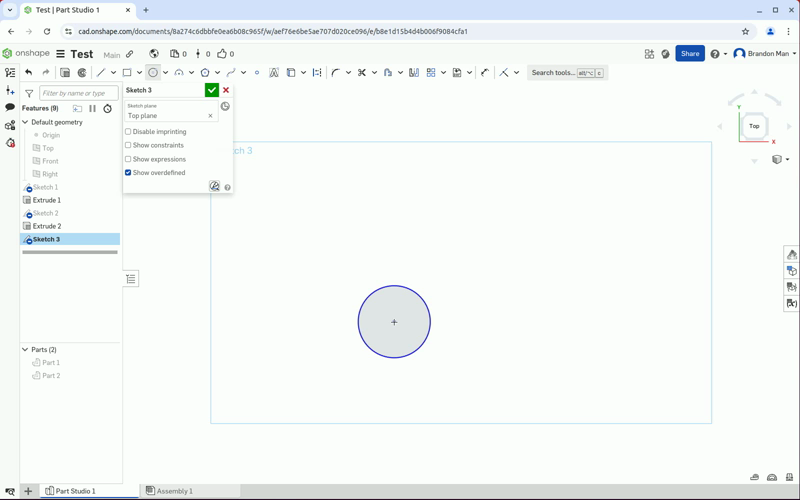
key_up(shift)
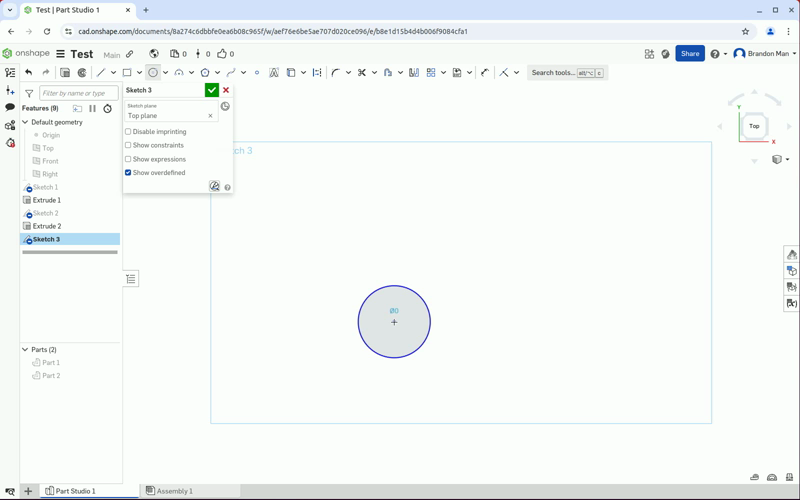
mouse_move(422, 321)
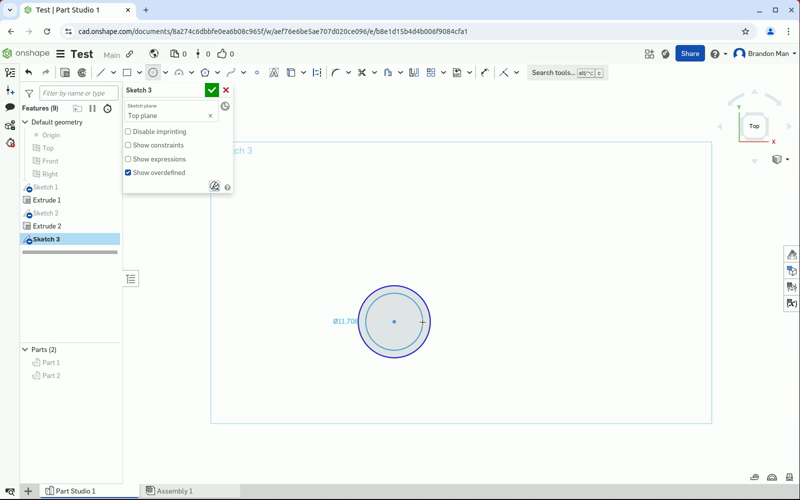
click(422, 321)
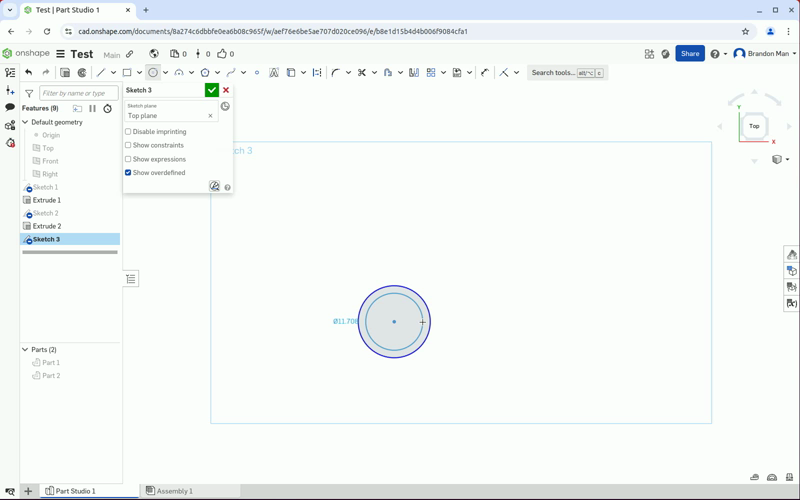
key(esc)
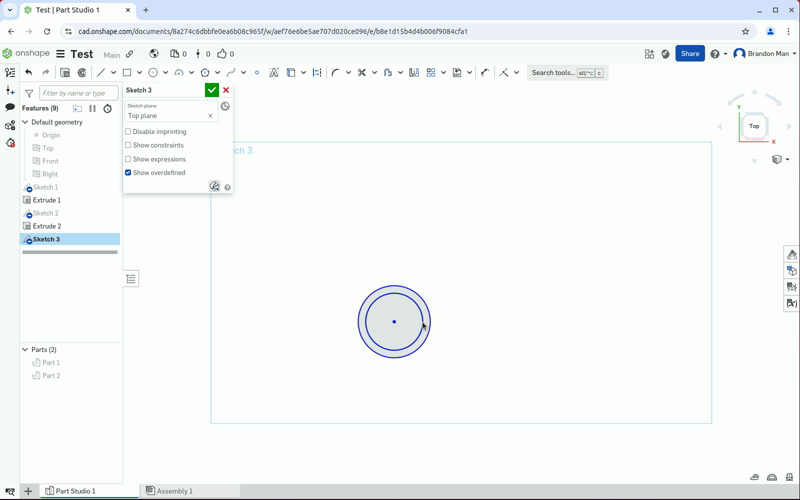
mouse_move(373, 298)
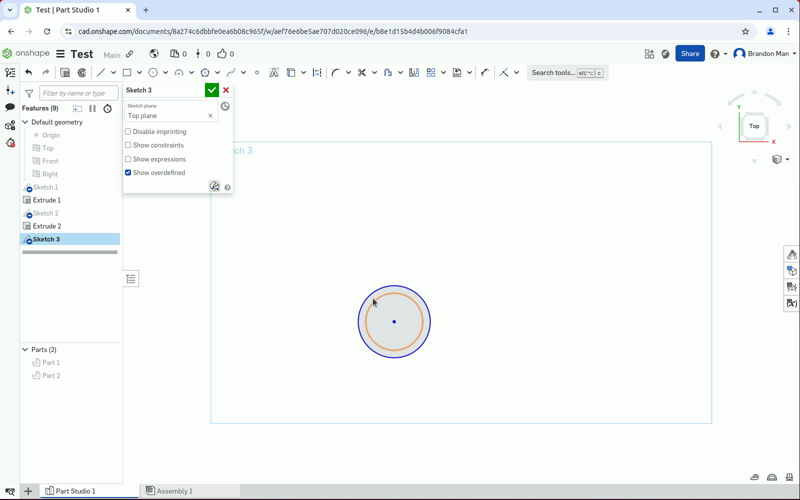
scroll(6)
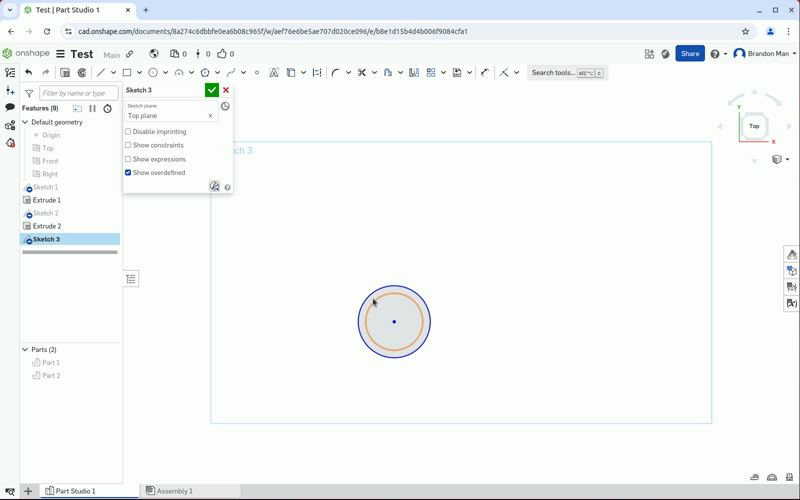
scroll(6)
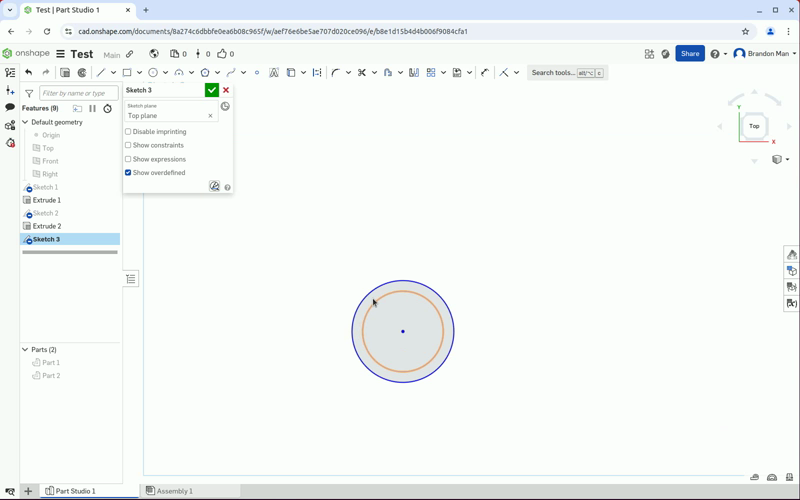
scroll(6)
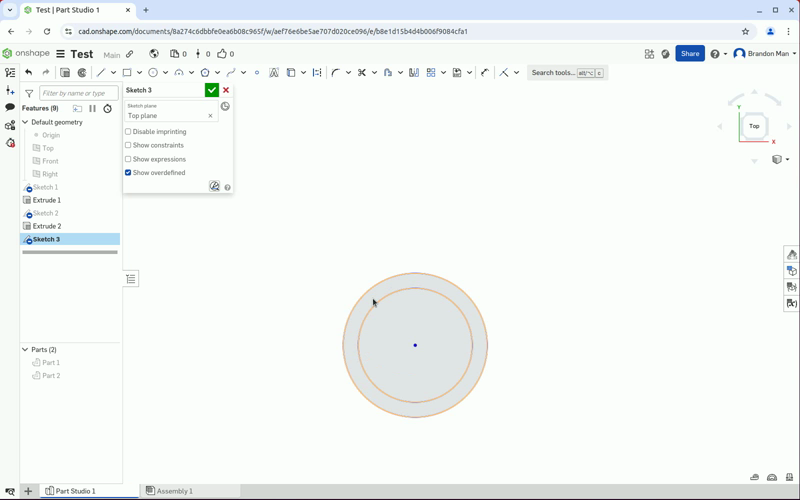
scroll(6)
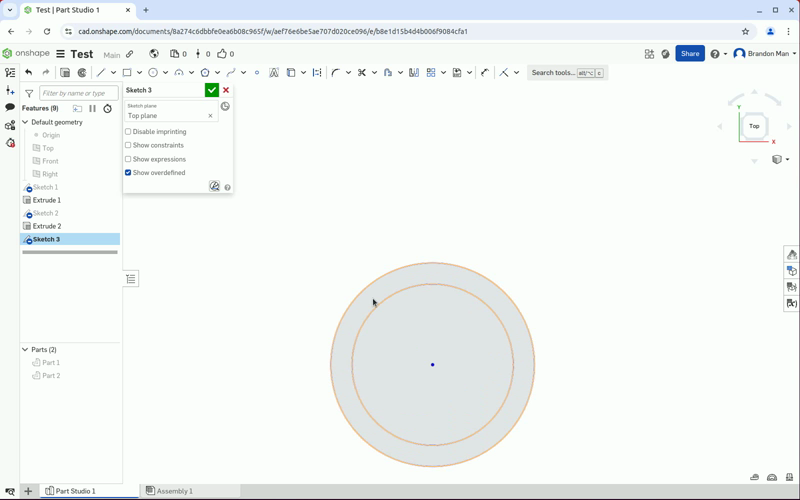
scroll(6)
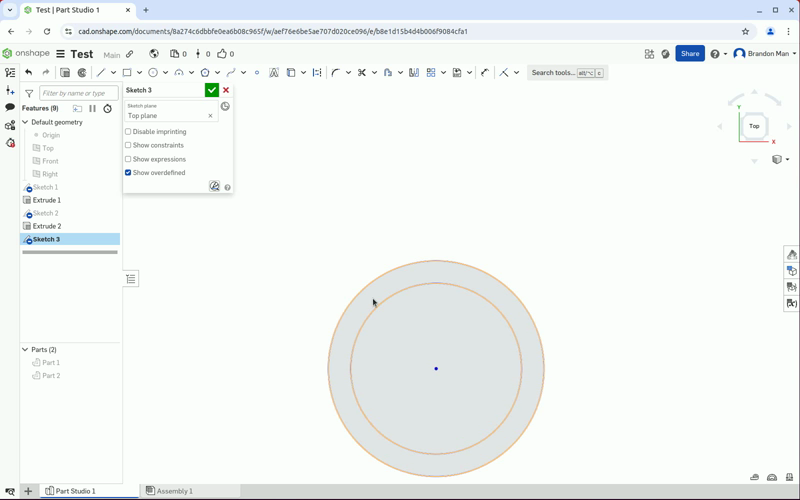
scroll(6)
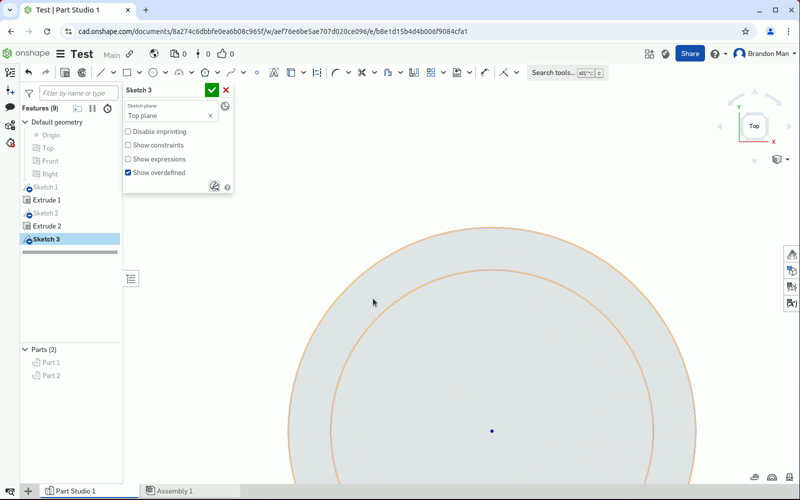
scroll(6)
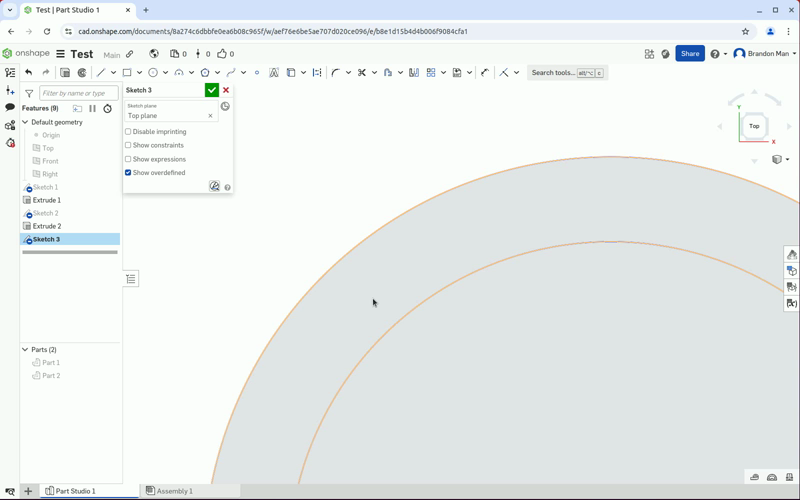
click(373, 298)
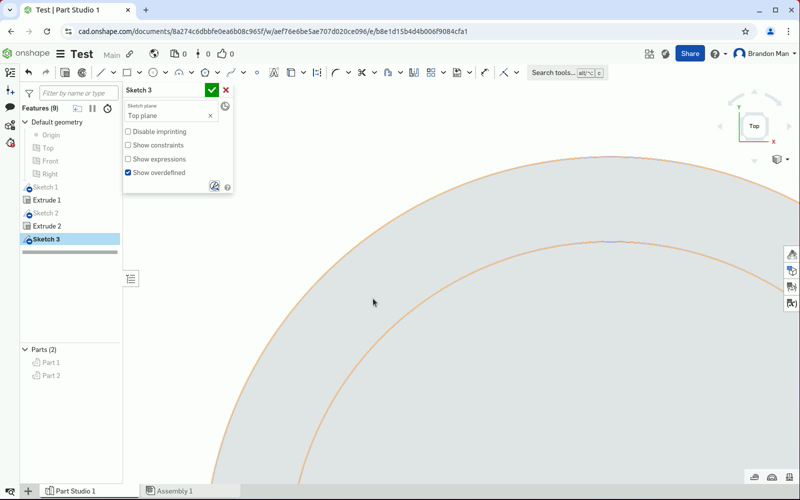
scroll(-6)
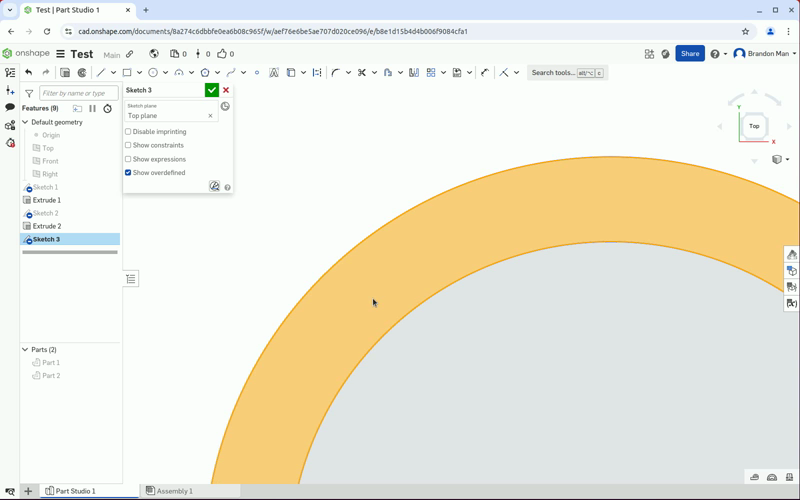
scroll(-6)
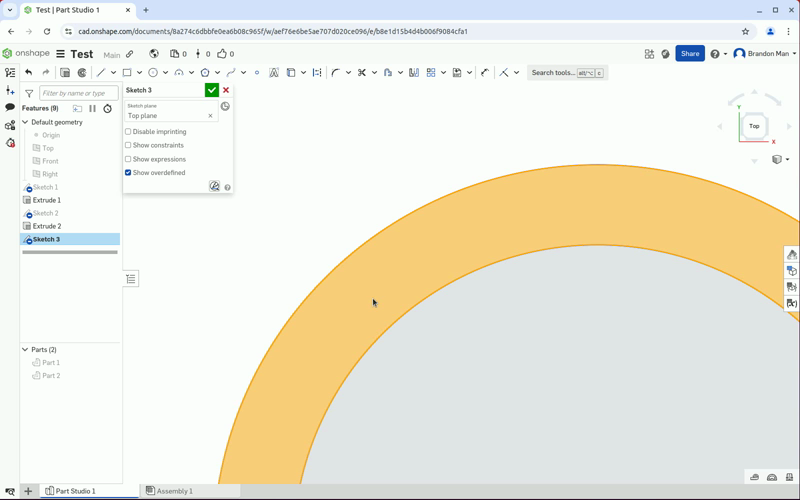
scroll(-6)
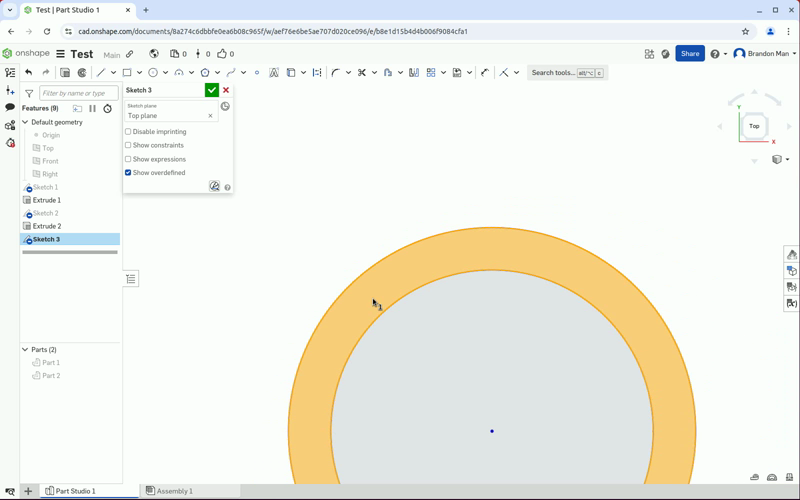
scroll(-6)
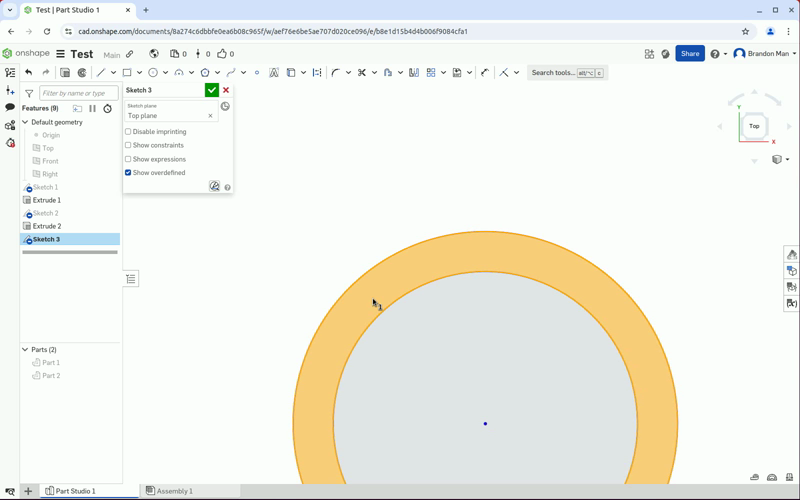
scroll(-6)
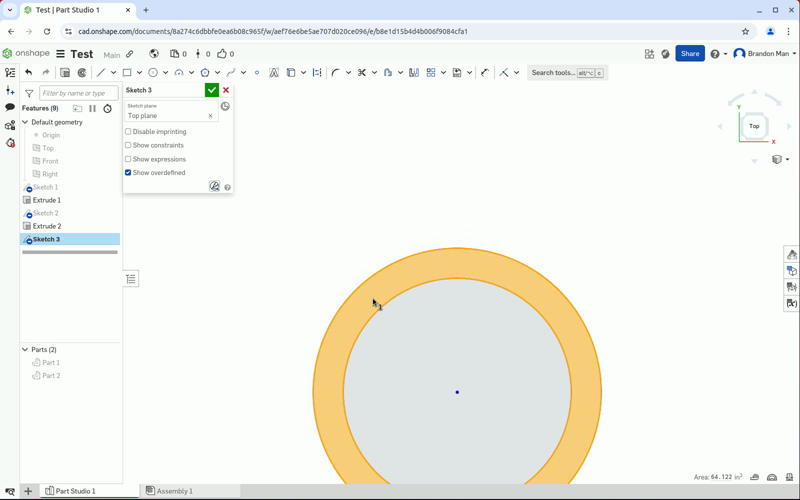
scroll(-6)
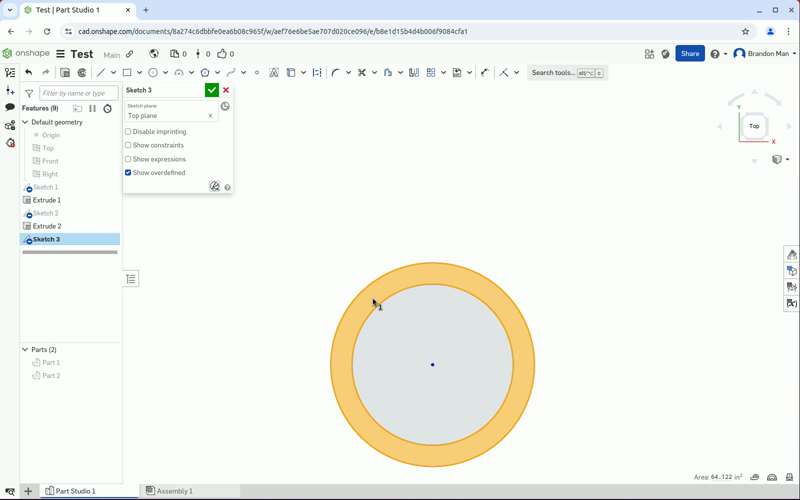
scroll(-6)
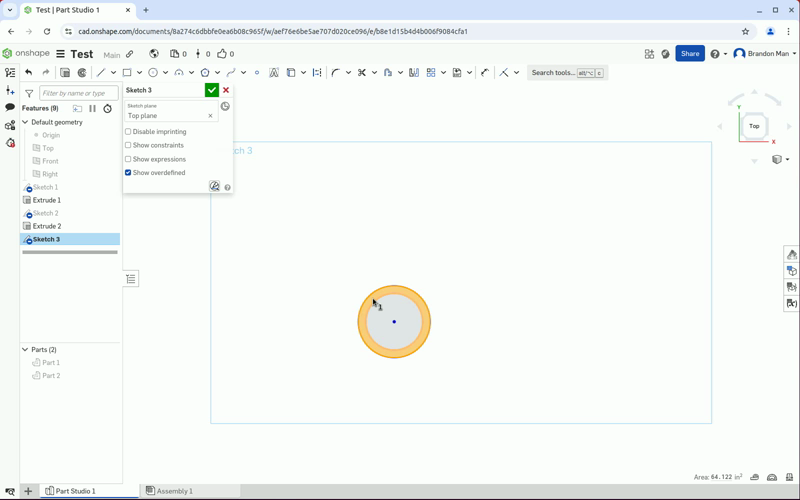
mouse_move(73, 352)
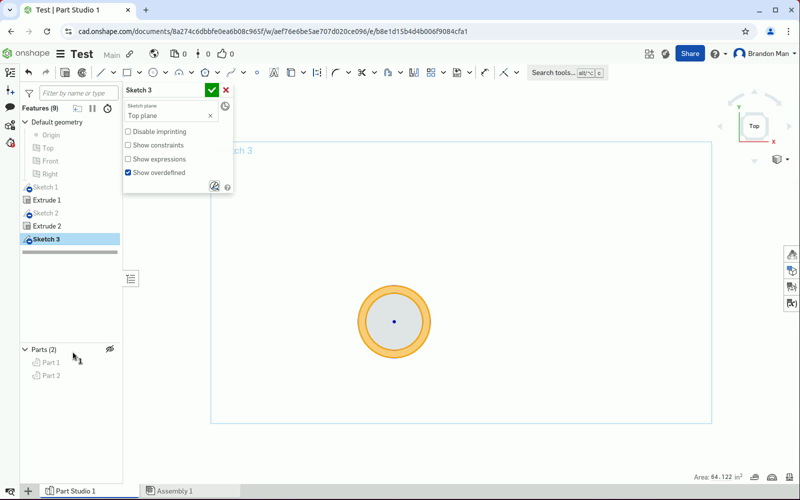
key(shift+y)
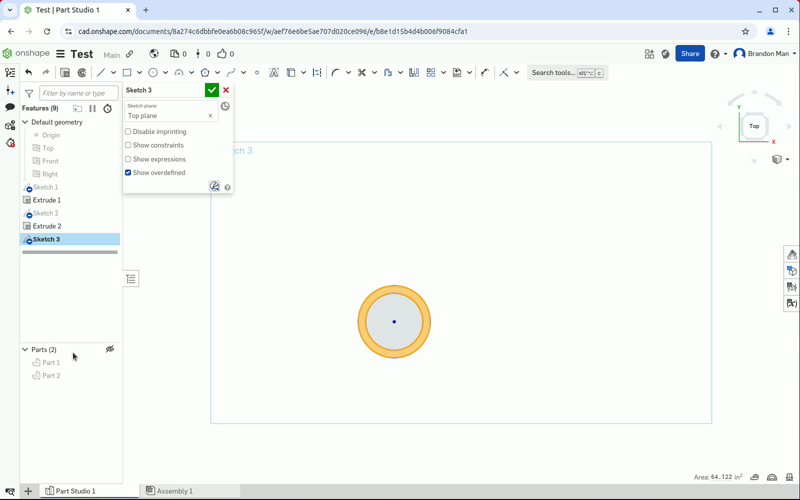
key(shift+e)
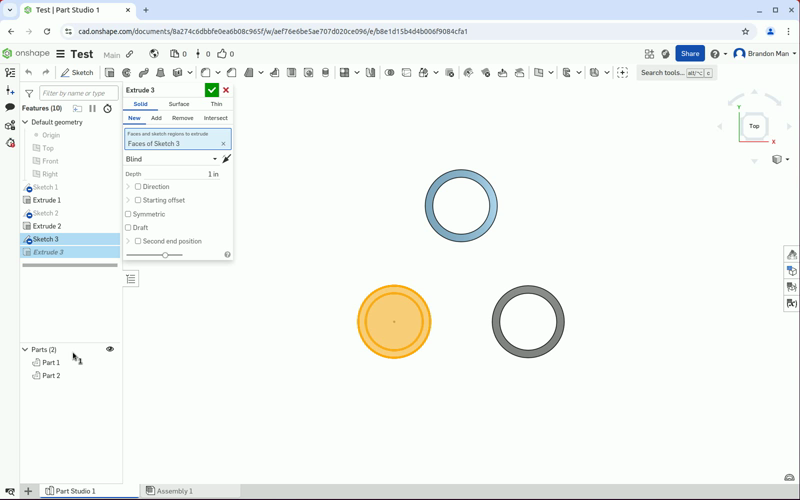
mouse_move(143, 106)
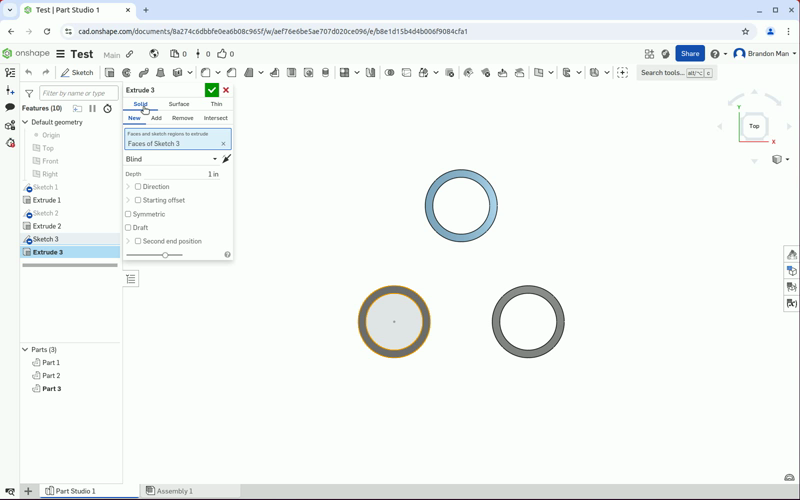
click(143, 106)
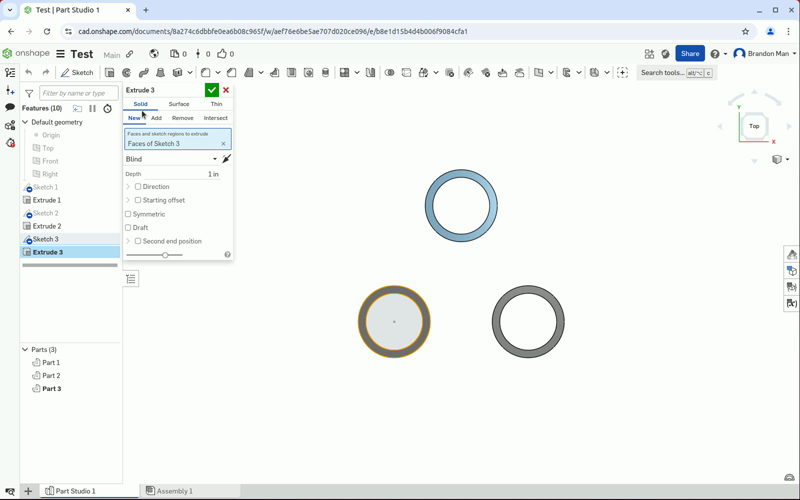
mouse_move(137, 120)
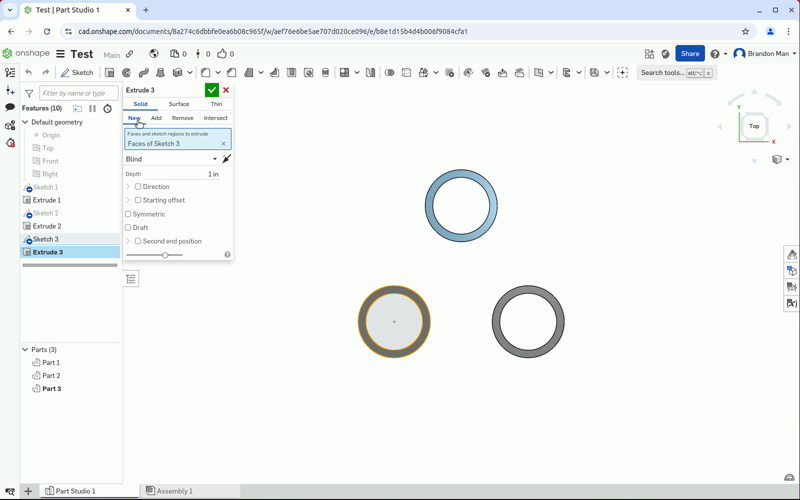
click(137, 120)
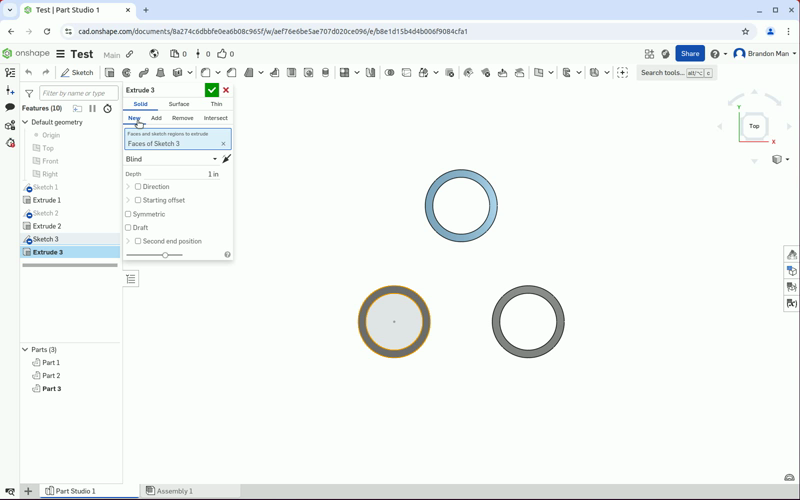
key(tab, 4)
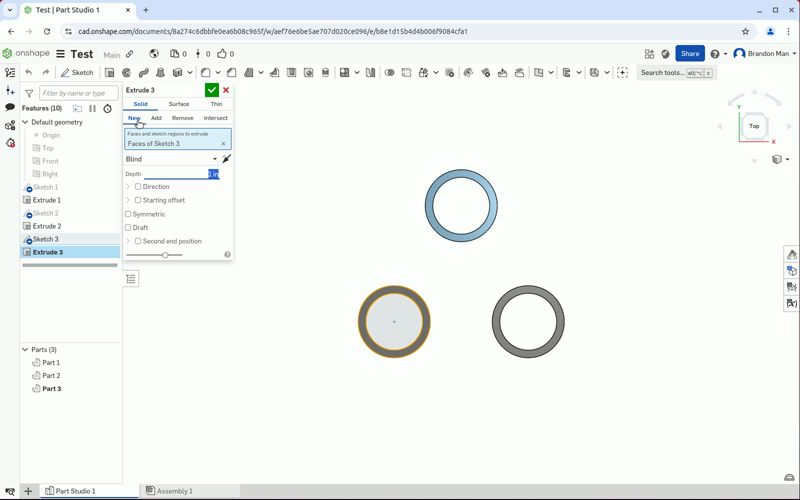
text(3.37)
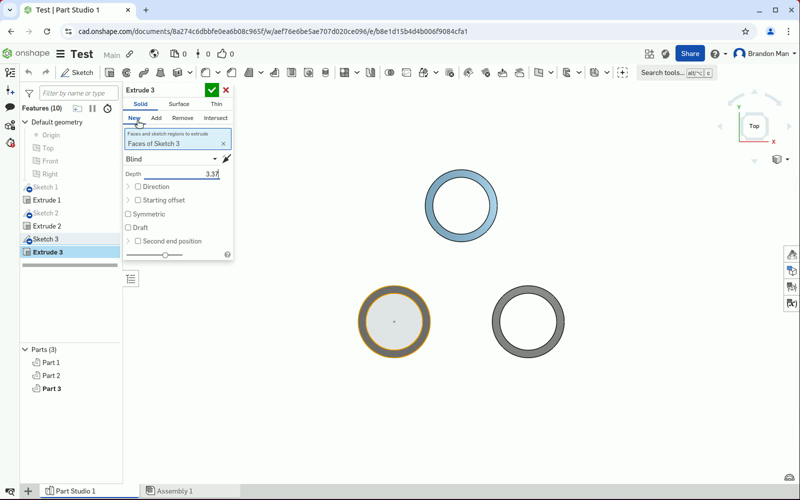
key(enter)
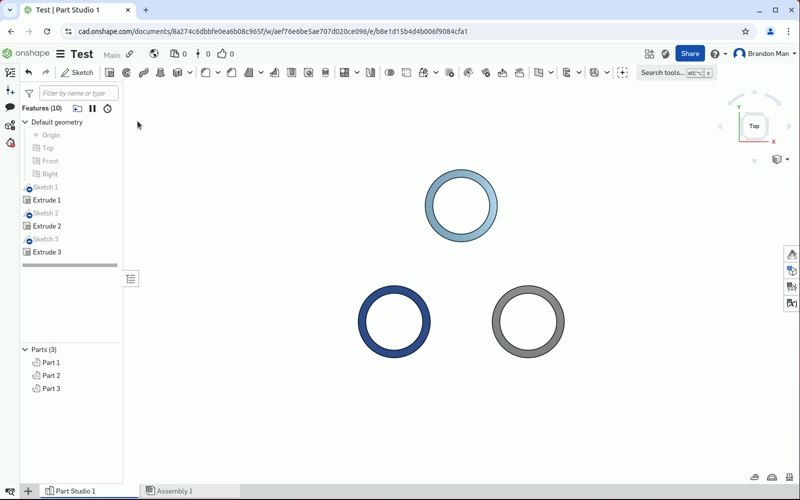
key(shift+h)
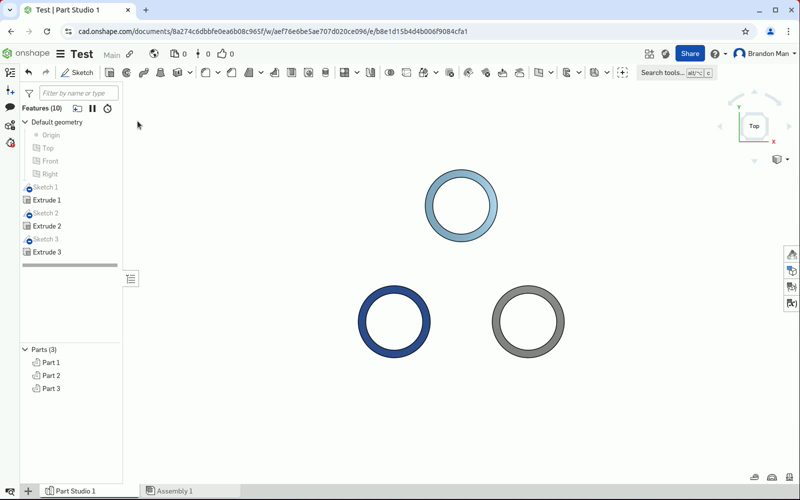
key(shift+h)
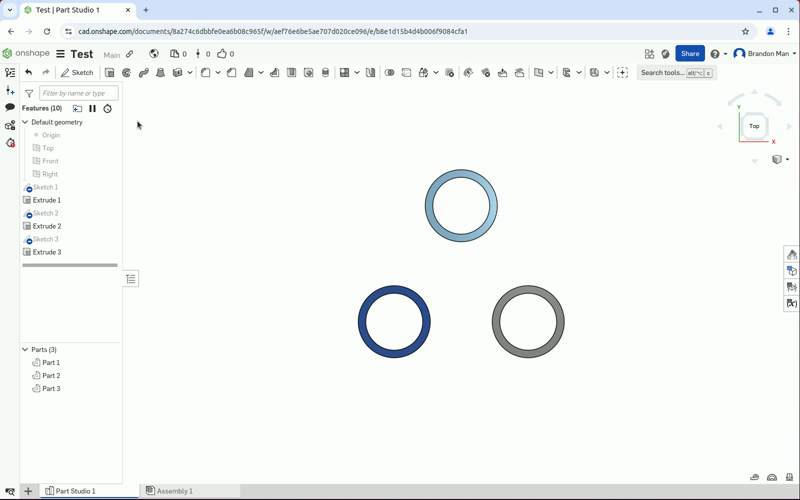
mouse_move(73, 189)
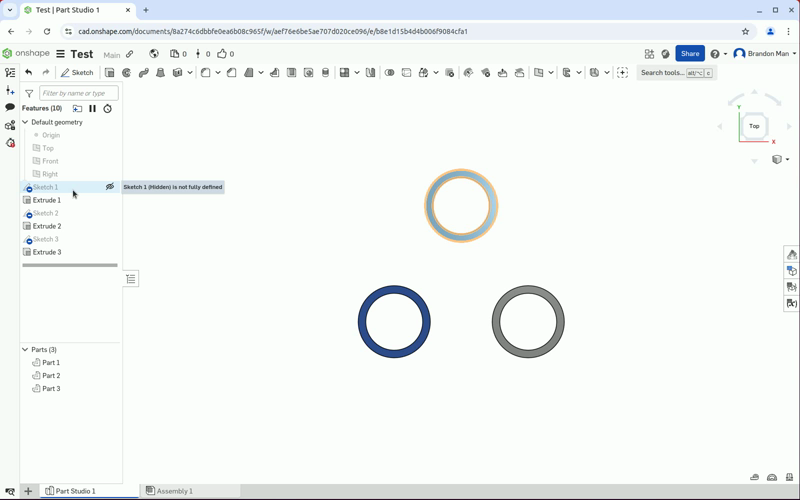
click(73, 189)
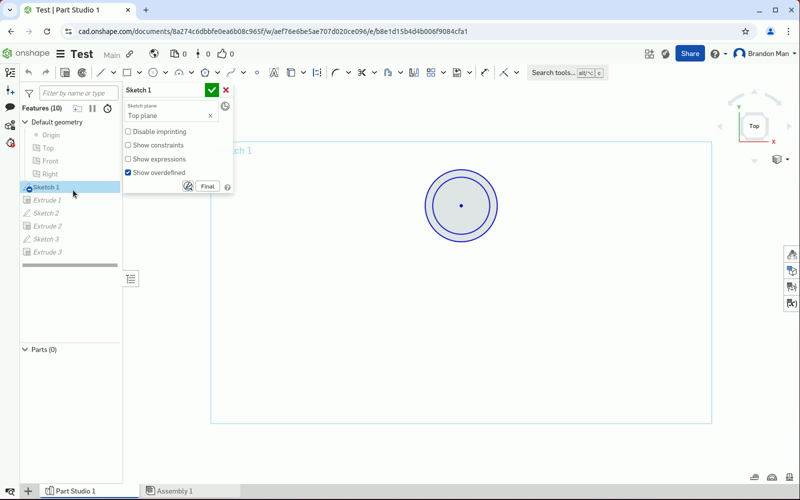
mouse_move(229, 92)
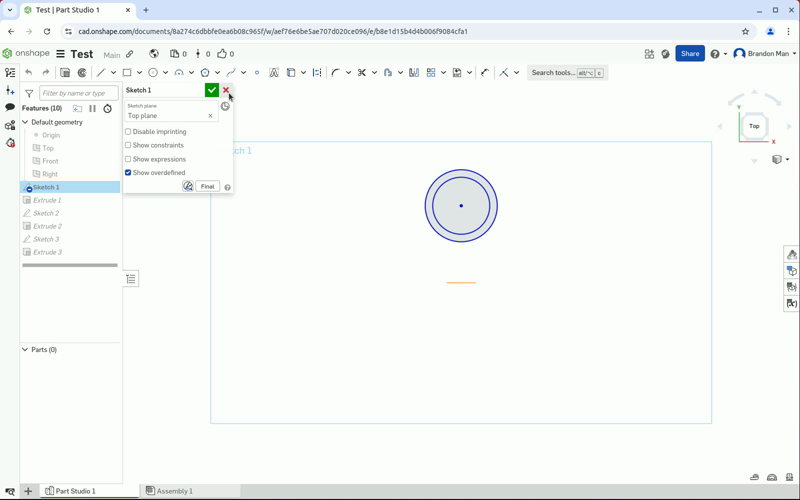
click(229, 92)
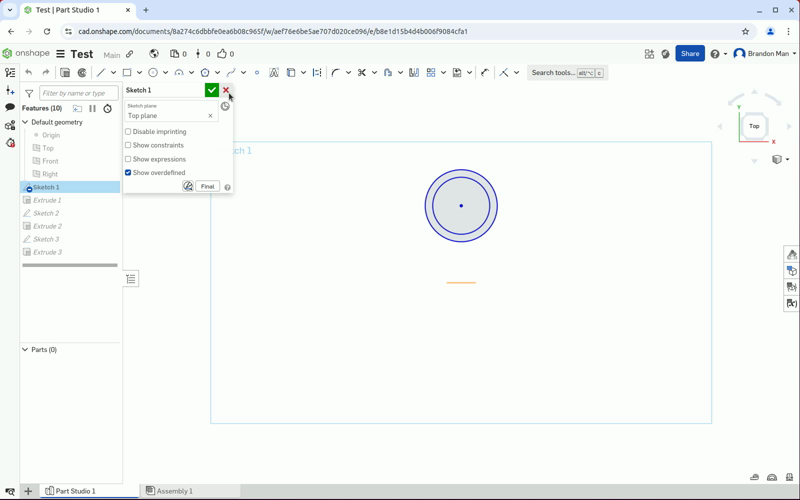
key(shift+s)
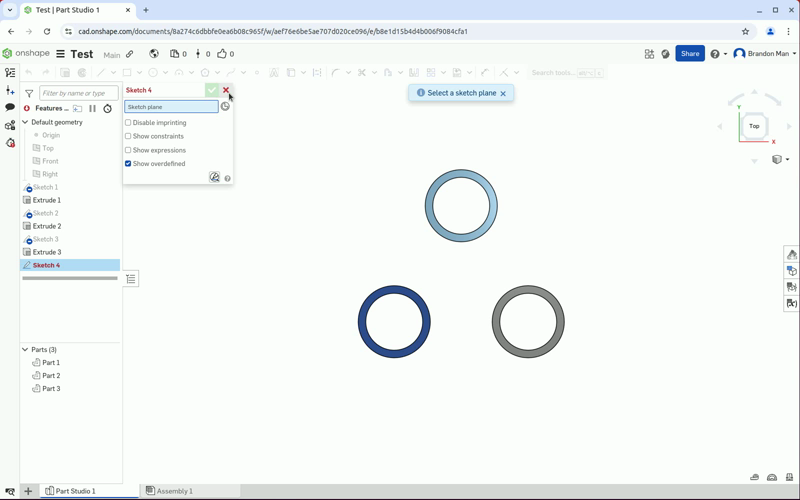
mouse_move(73, 150)
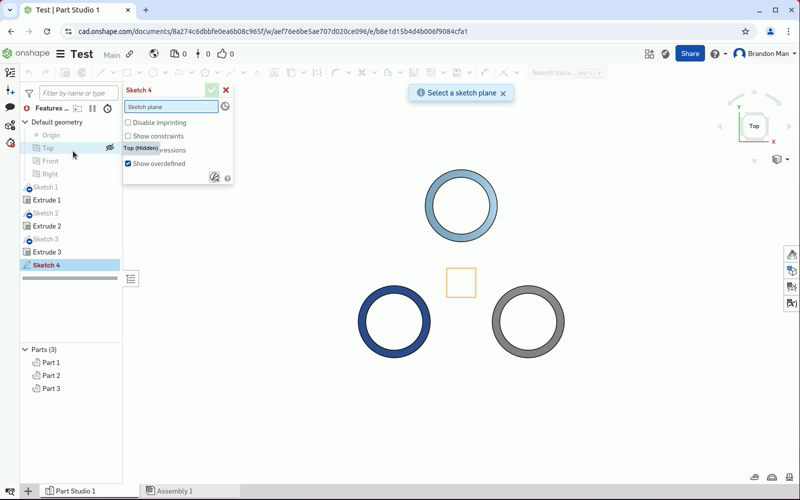
click(73, 150)
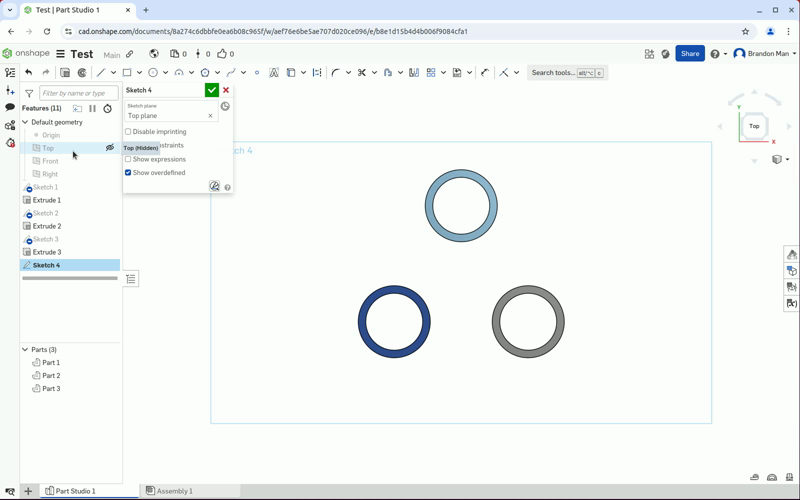
mouse_move(73, 352)
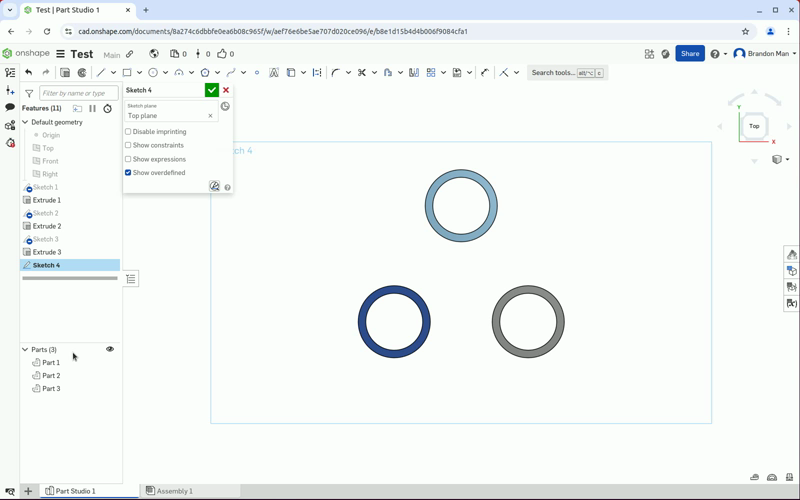
key(y)
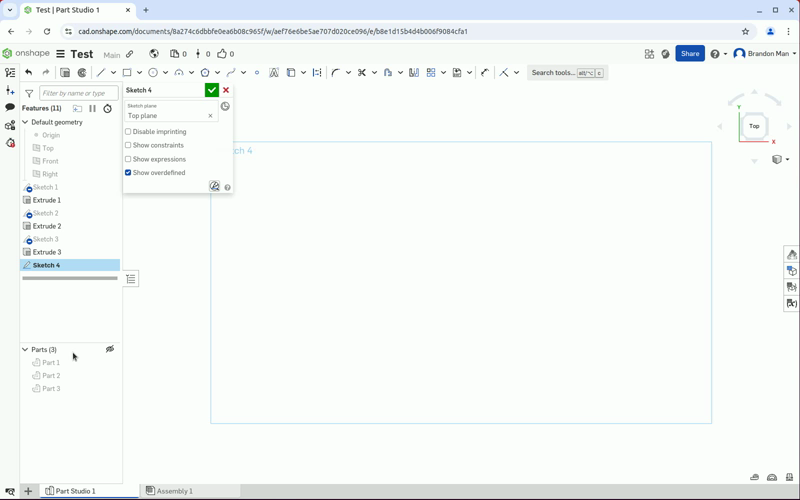
key(c)
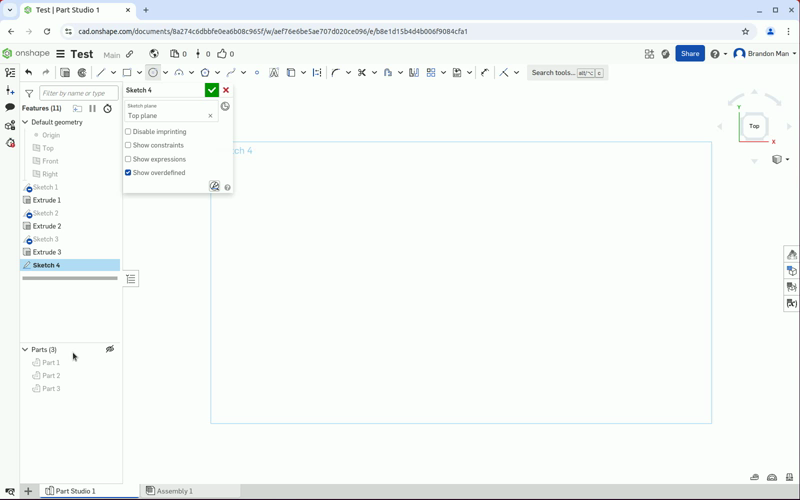
key_down(shift)
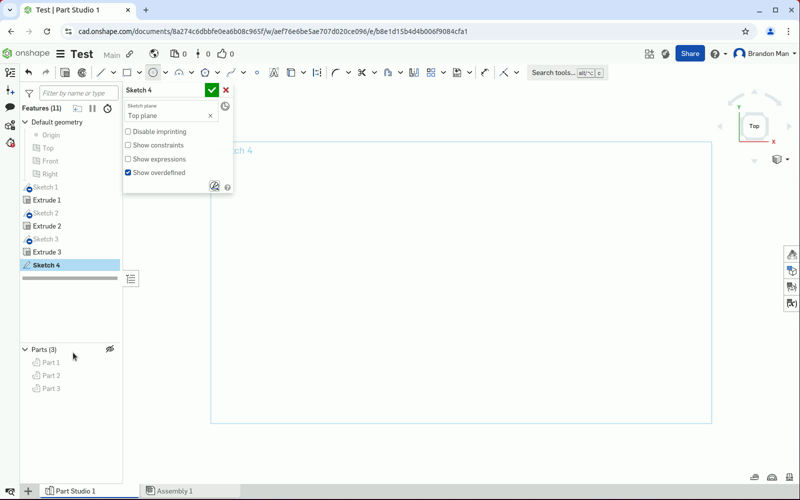
mouse_move(461, 282)
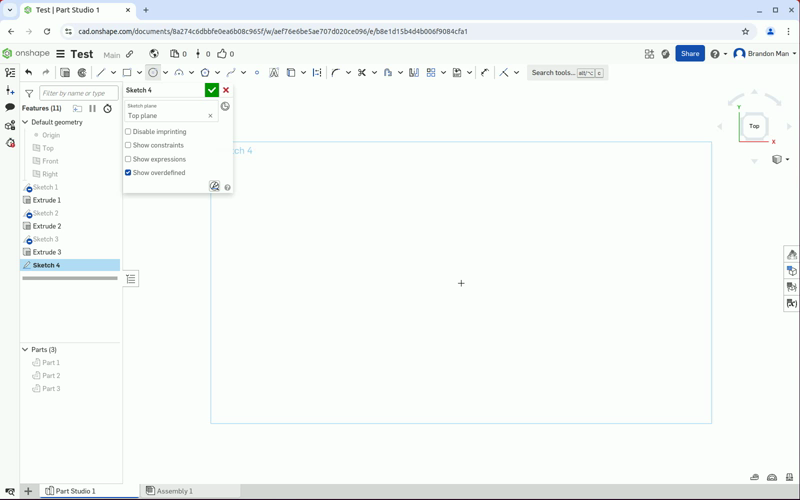
click(461, 282)
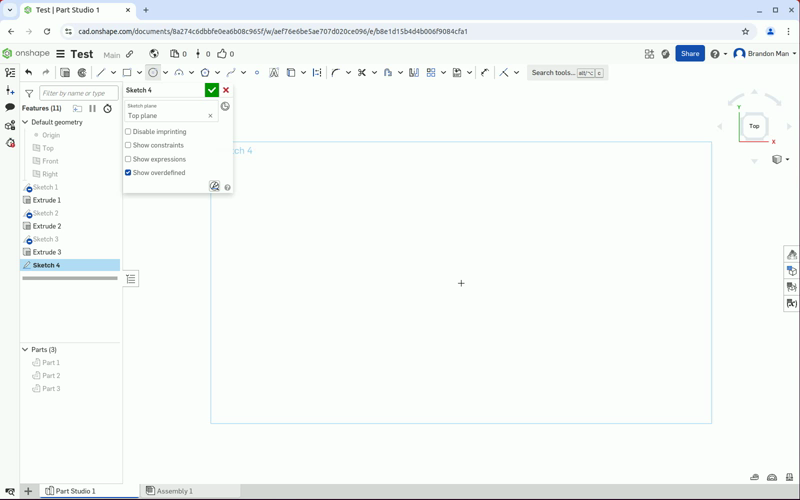
key_up(shift)
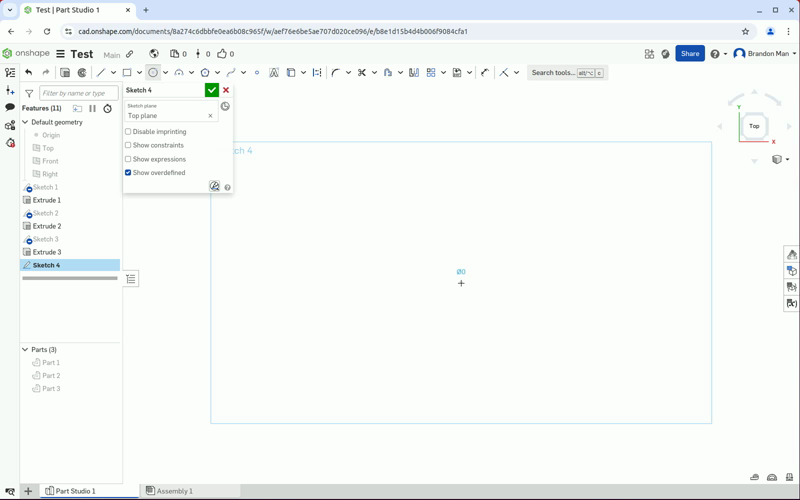
mouse_move(497, 282)
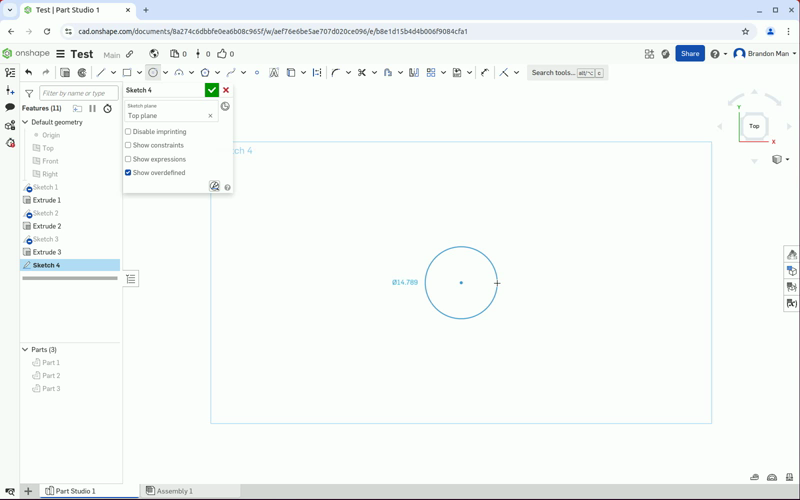
click(497, 282)
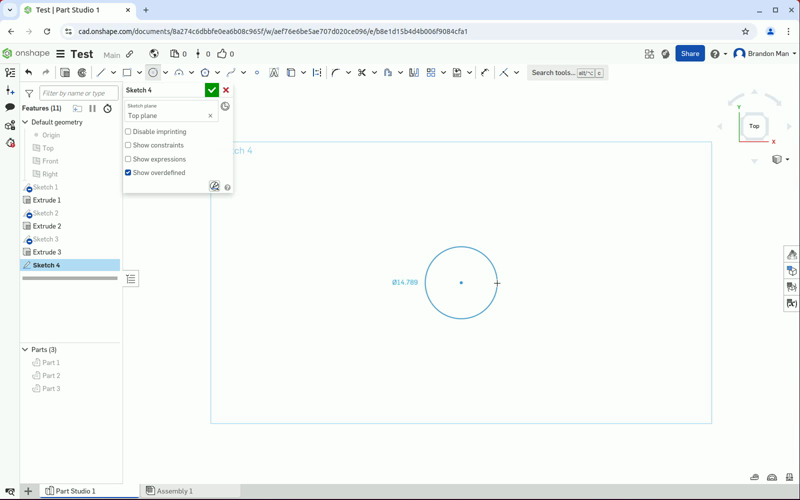
key(esc)
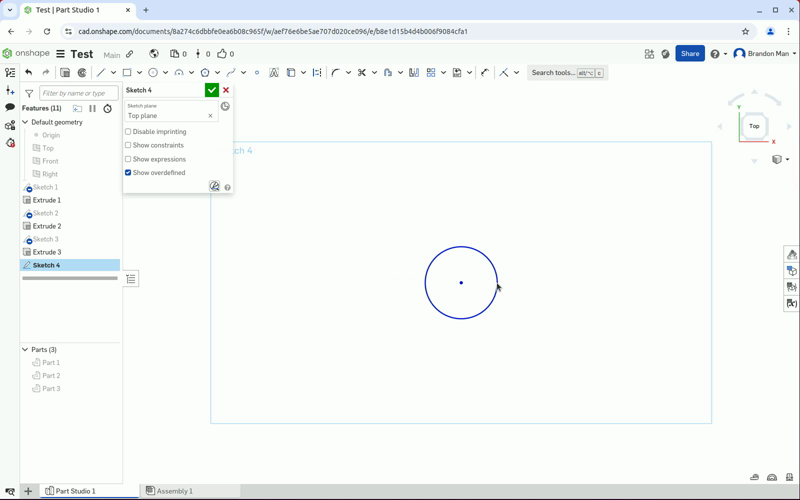
key(c)
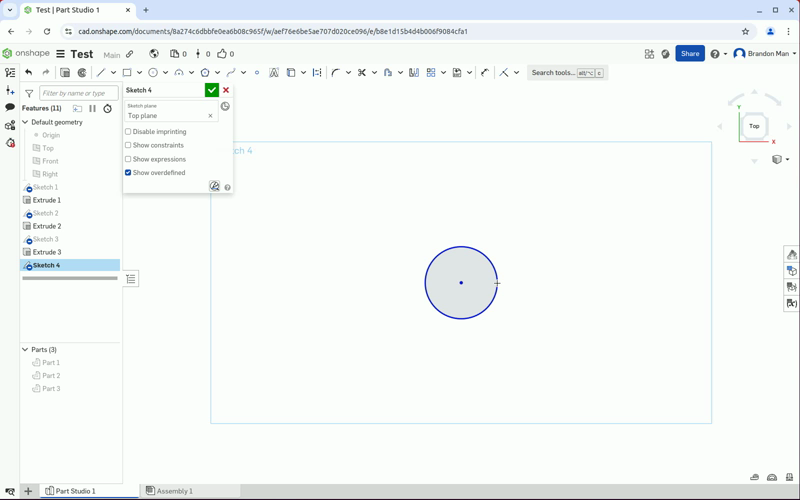
key_down(shift)
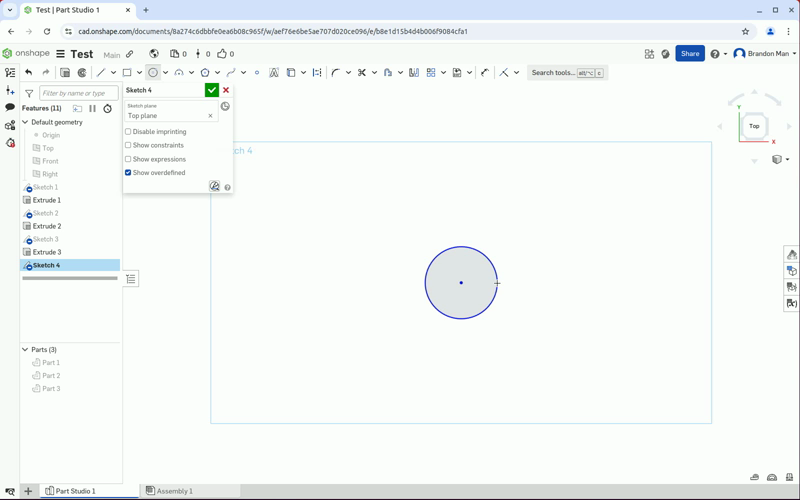
mouse_move(461, 282)
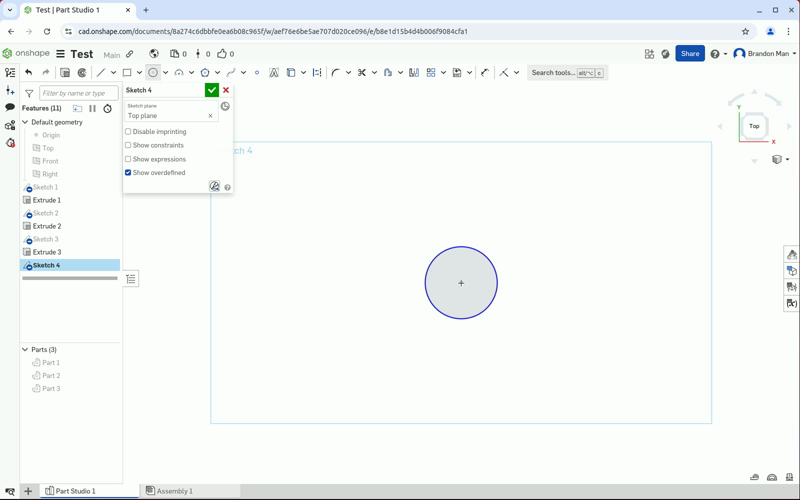
click(461, 282)
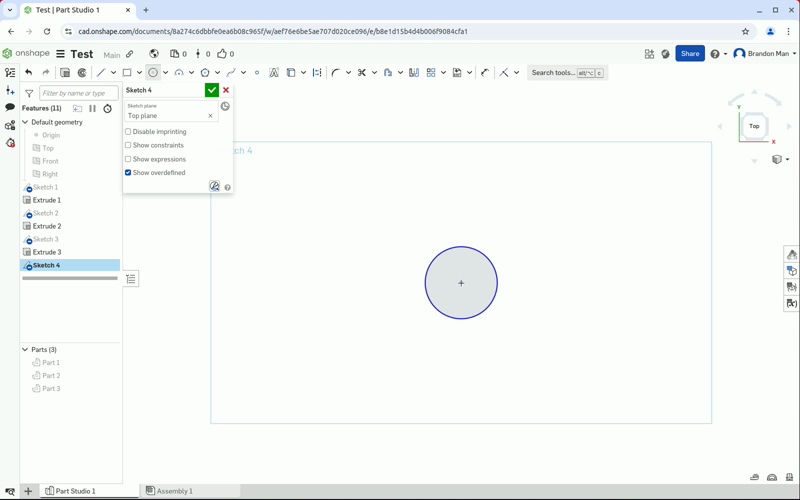
key_up(shift)
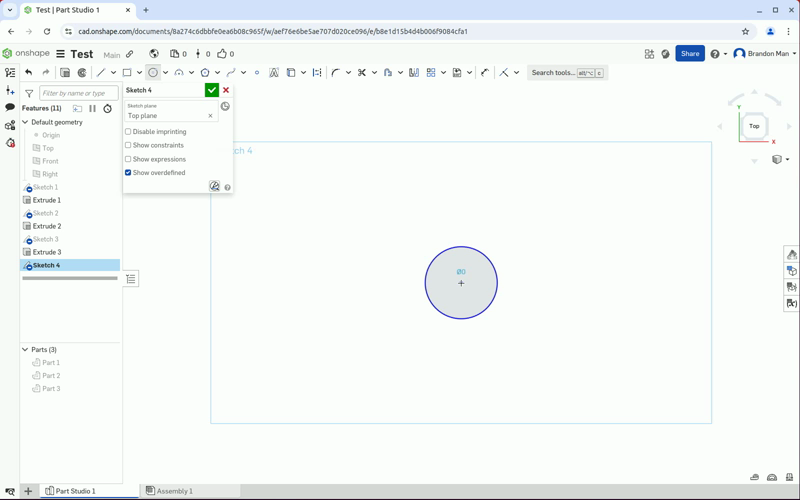
mouse_move(489, 282)
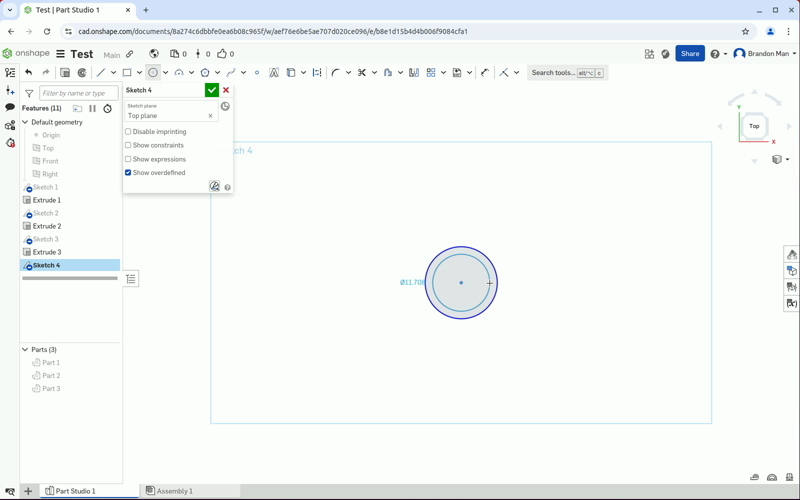
click(489, 282)
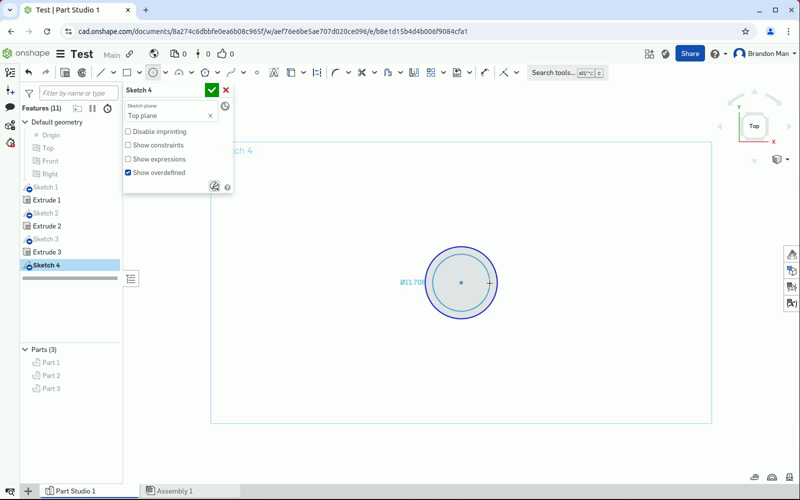
key(esc)
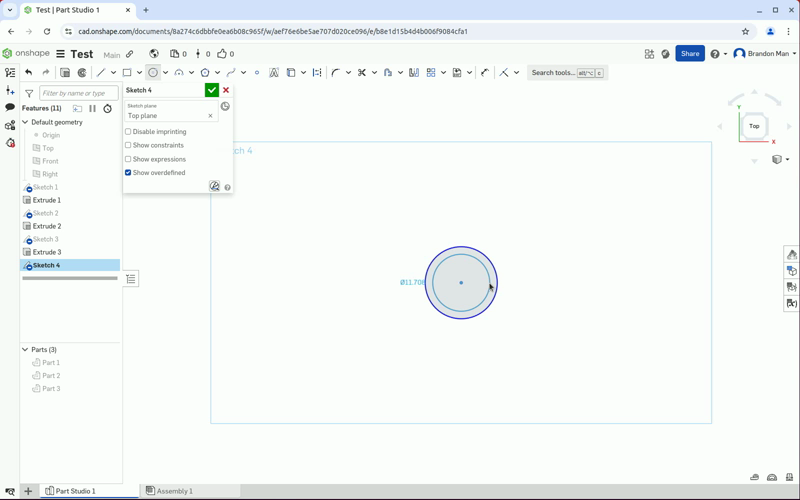
mouse_move(469, 315)
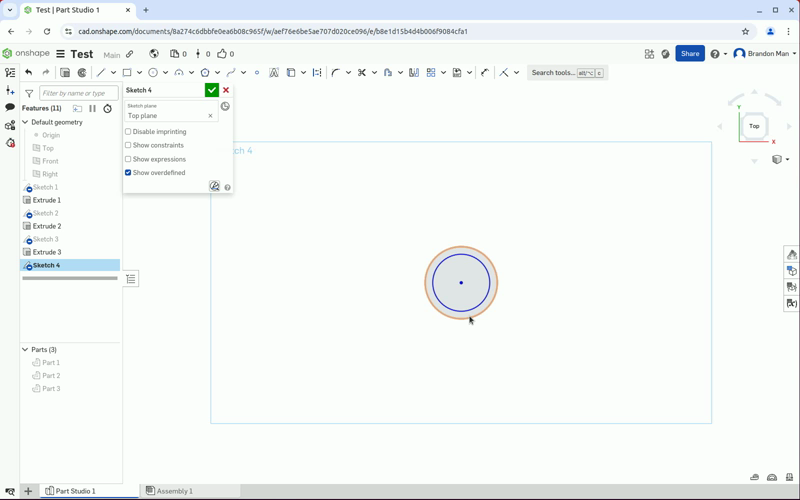
scroll(6)
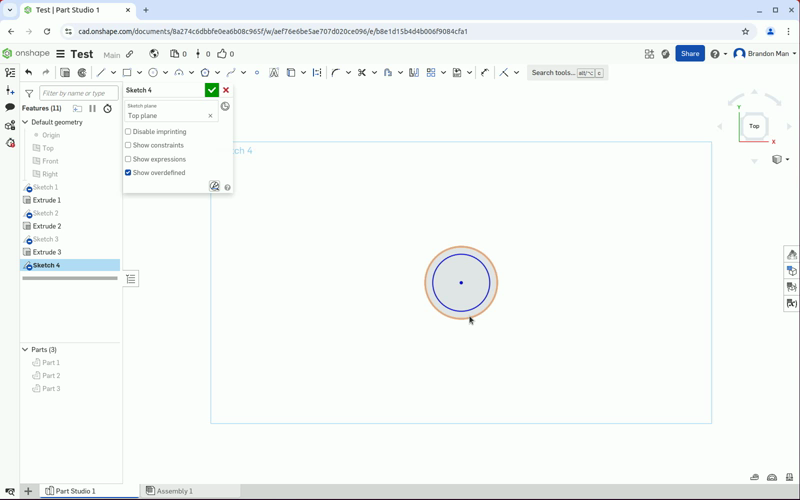
scroll(6)
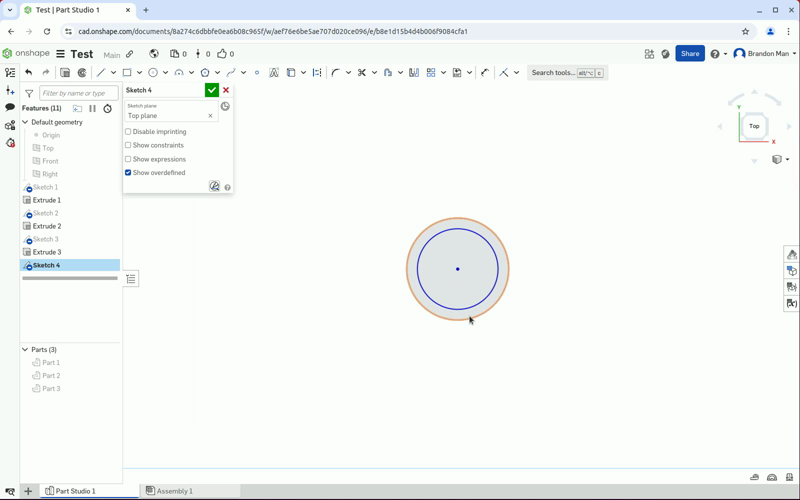
scroll(6)
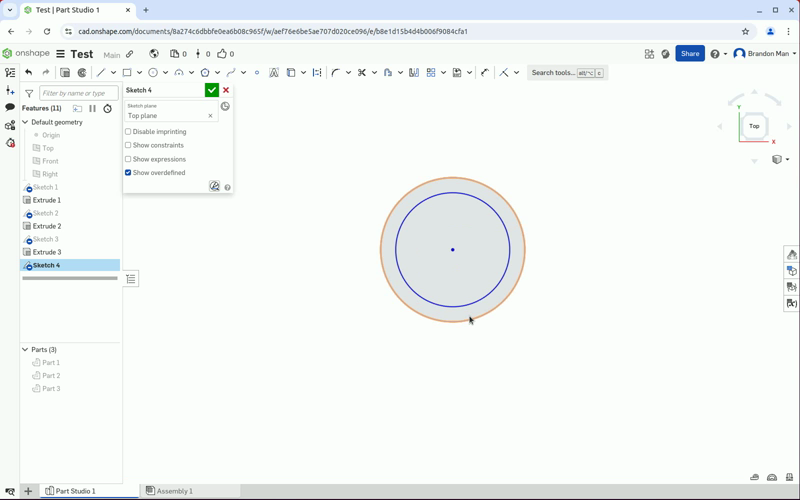
scroll(6)
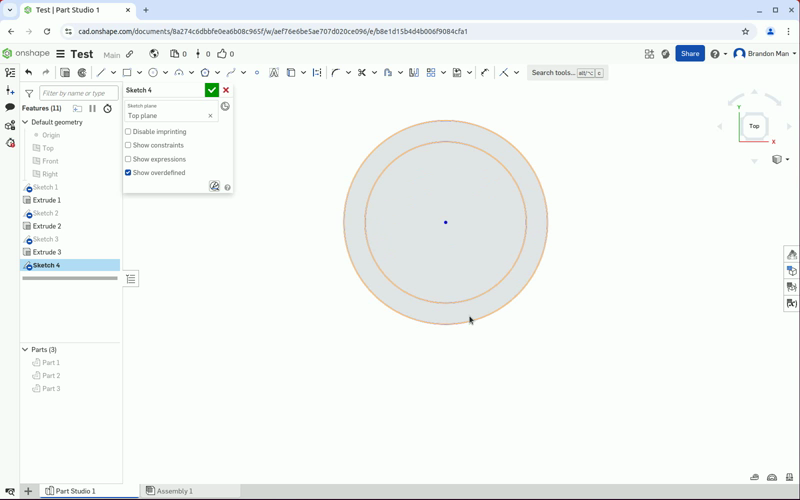
scroll(6)
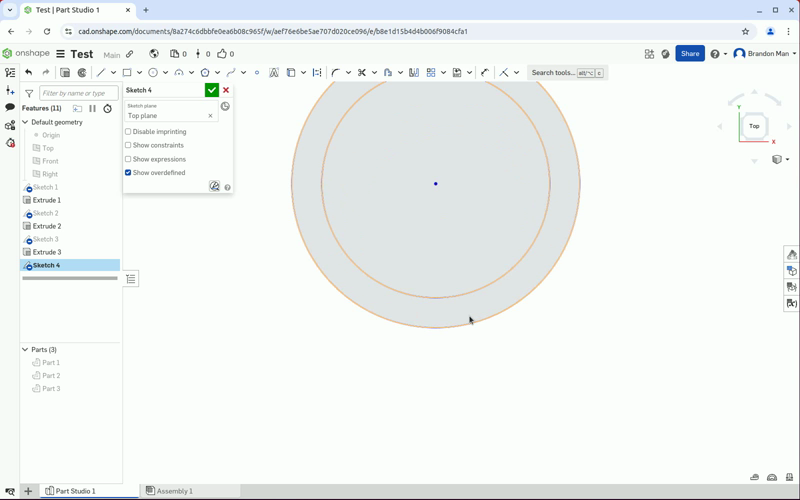
scroll(6)
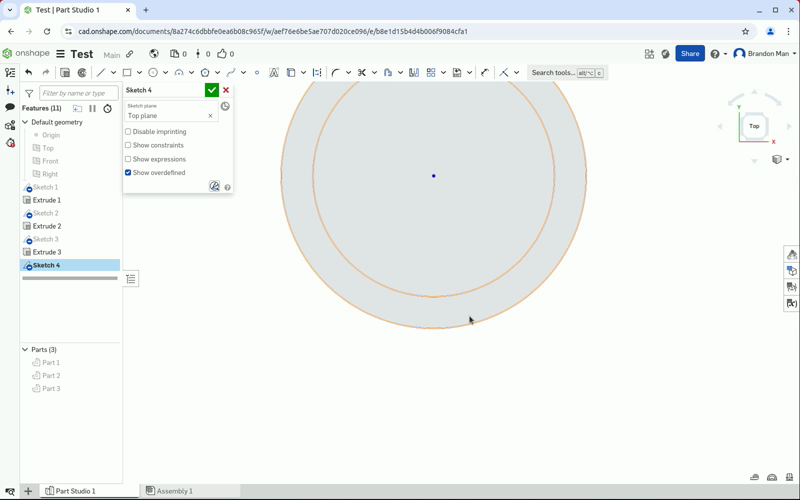
scroll(6)
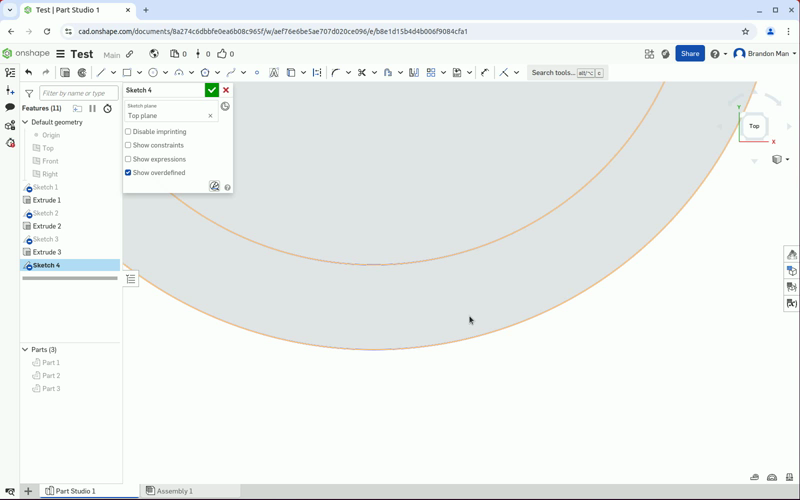
click(469, 315)
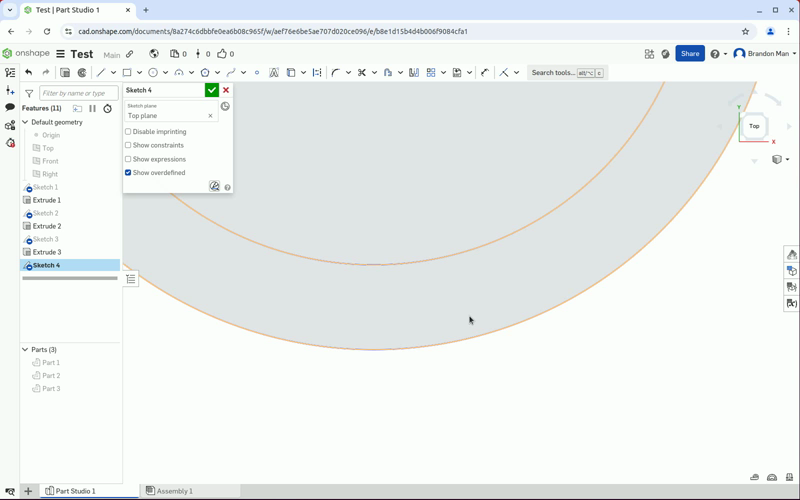
scroll(-6)
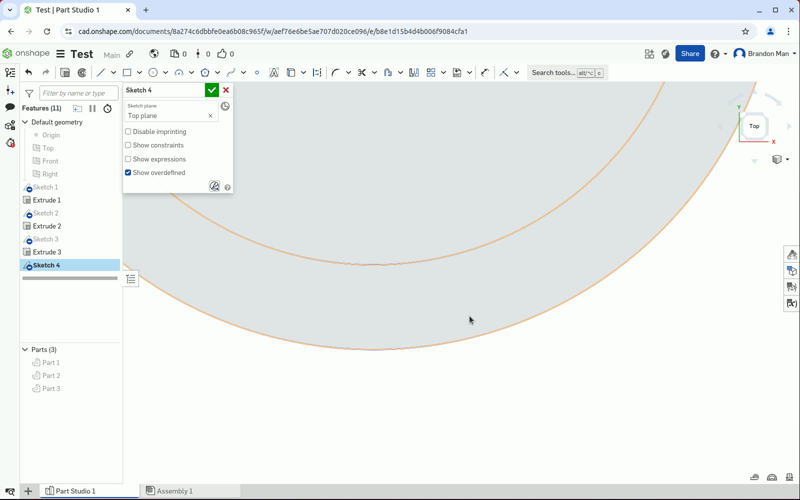
scroll(-6)
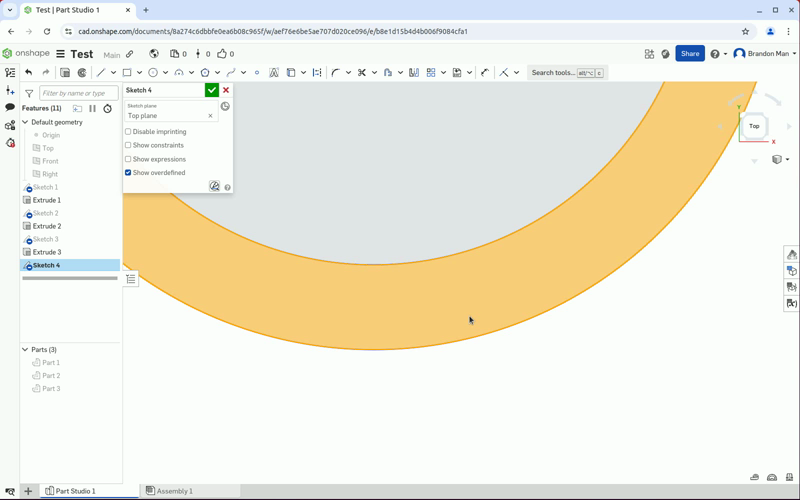
scroll(-6)
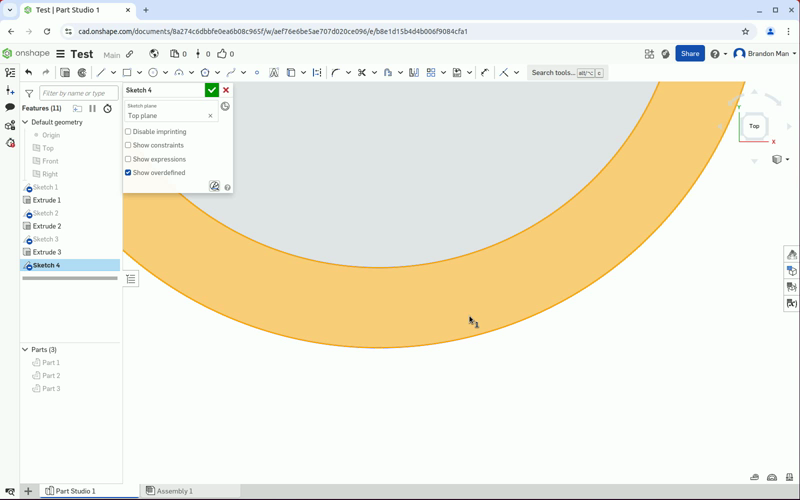
scroll(-6)
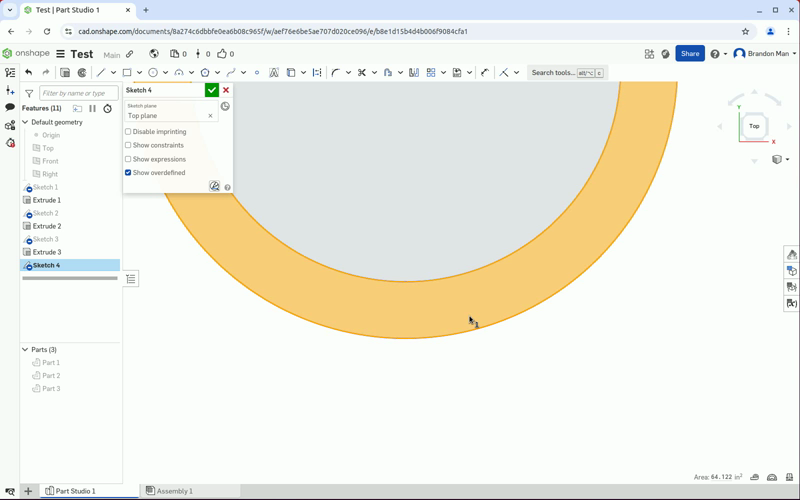
scroll(-6)
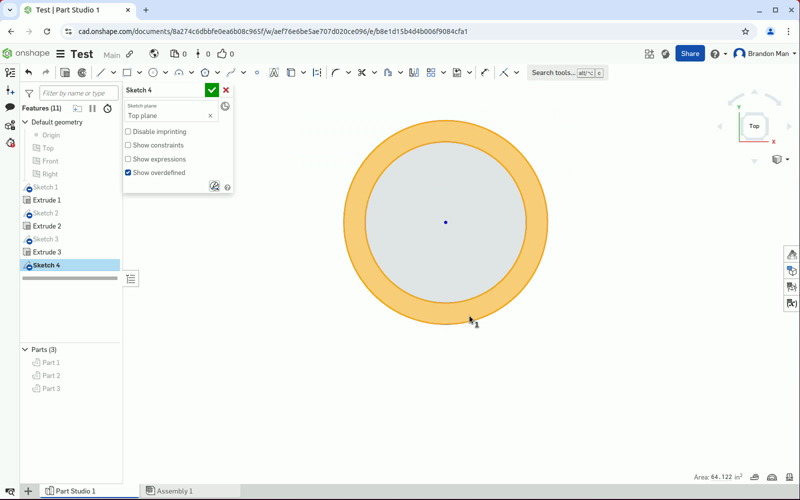
scroll(-6)
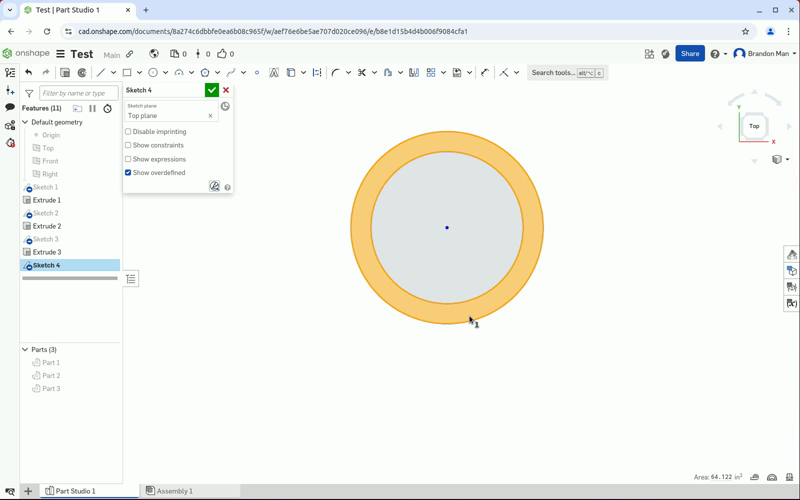
scroll(-6)
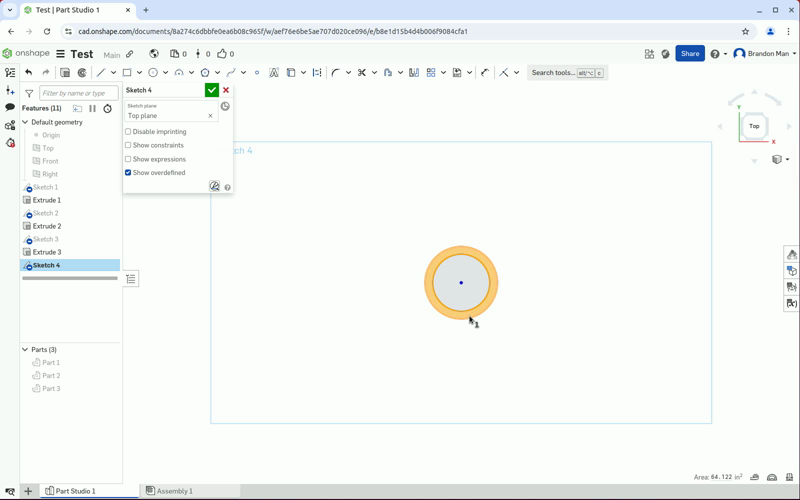
mouse_move(73, 352)
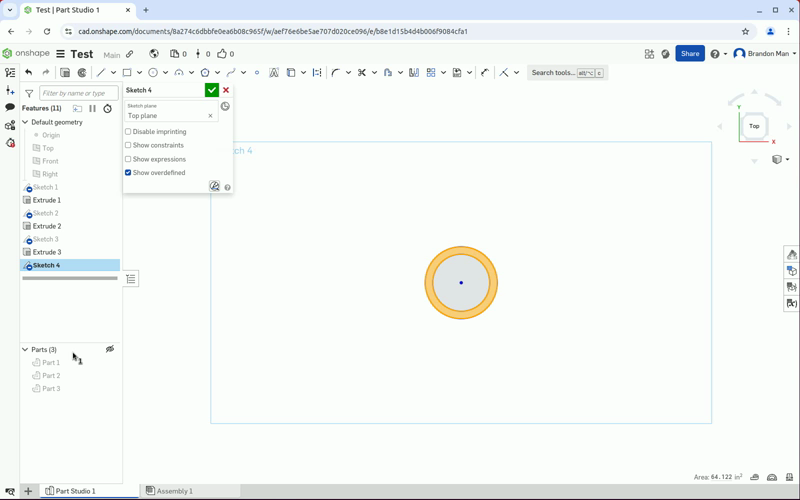
key(shift+y)
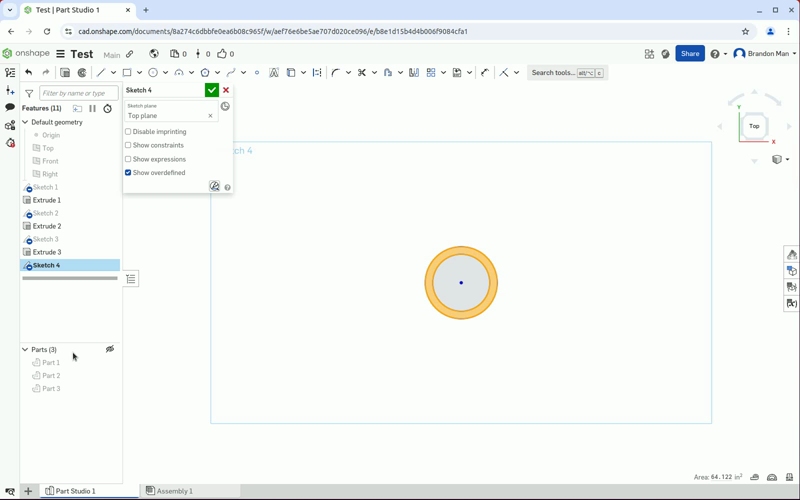
key(shift+e)
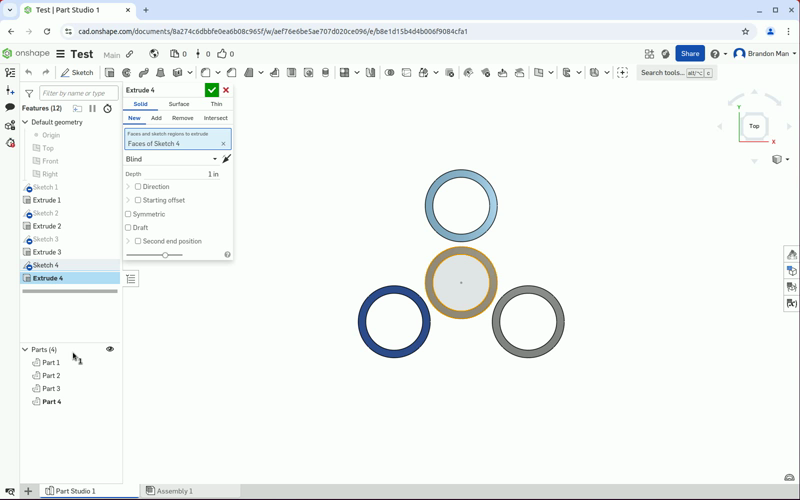
mouse_move(143, 106)
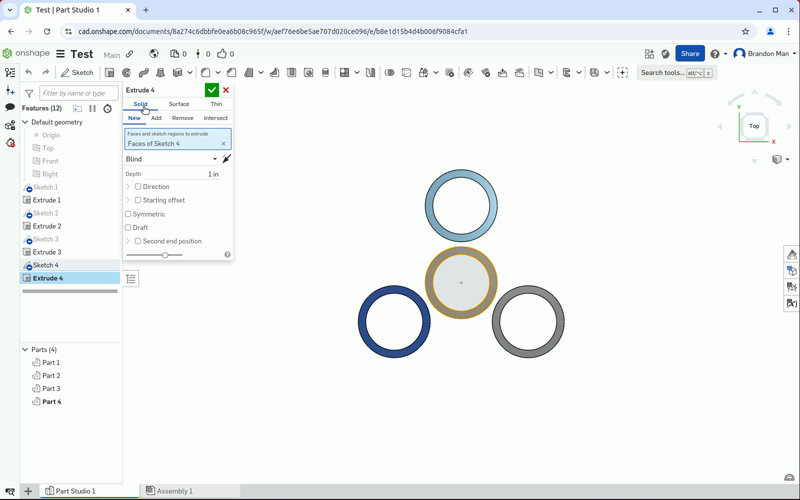
click(143, 106)
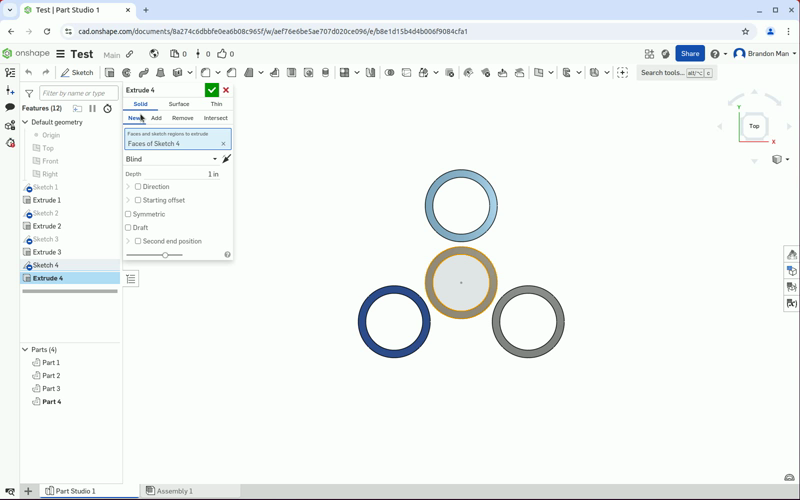
mouse_move(137, 120)
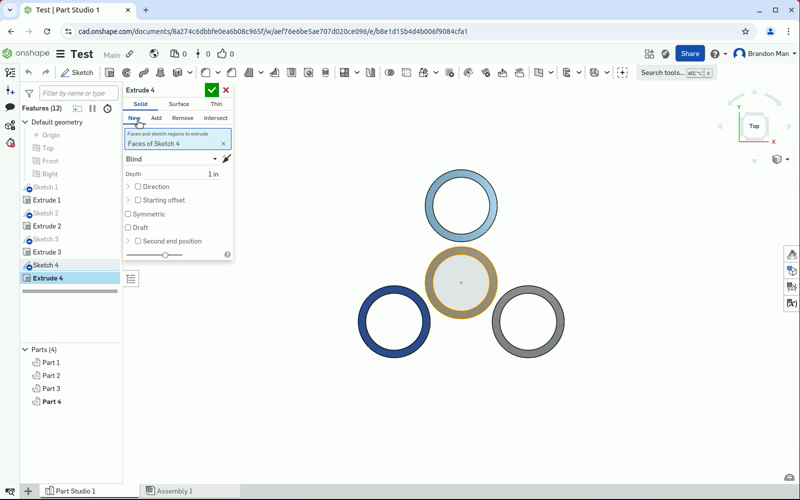
click(137, 120)
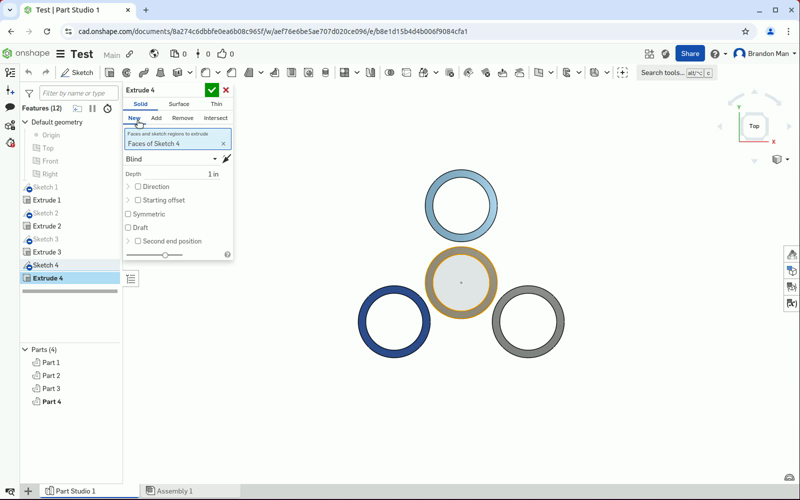
key(tab, 4)
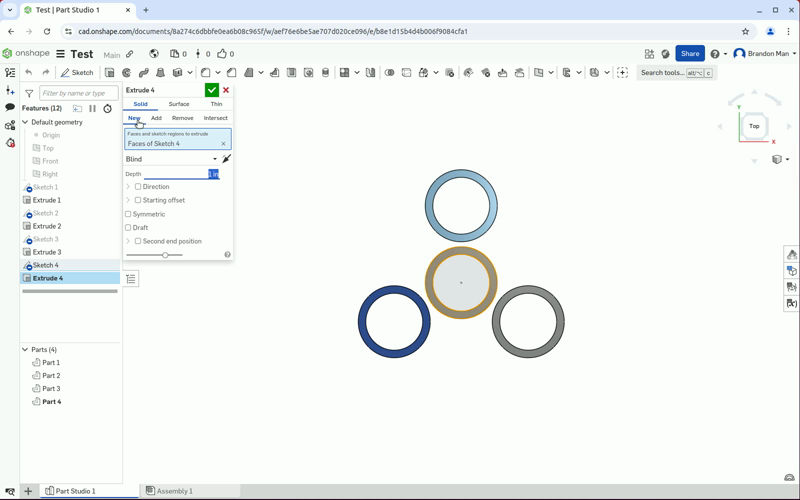
text(3.37)
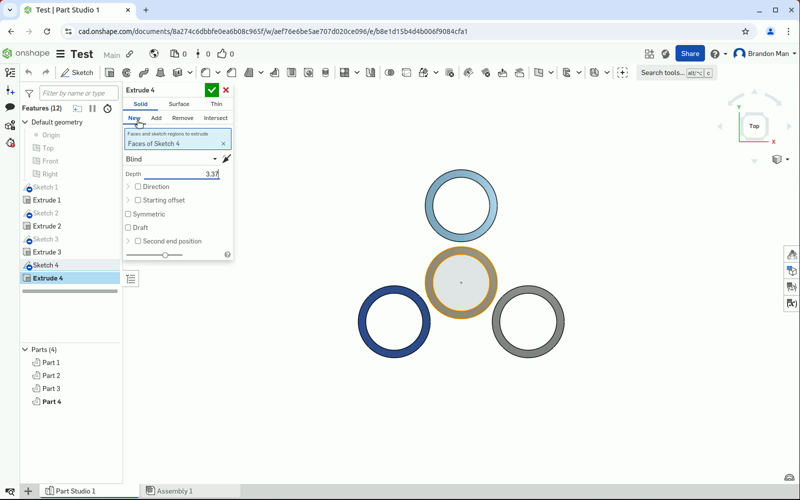
key(enter)
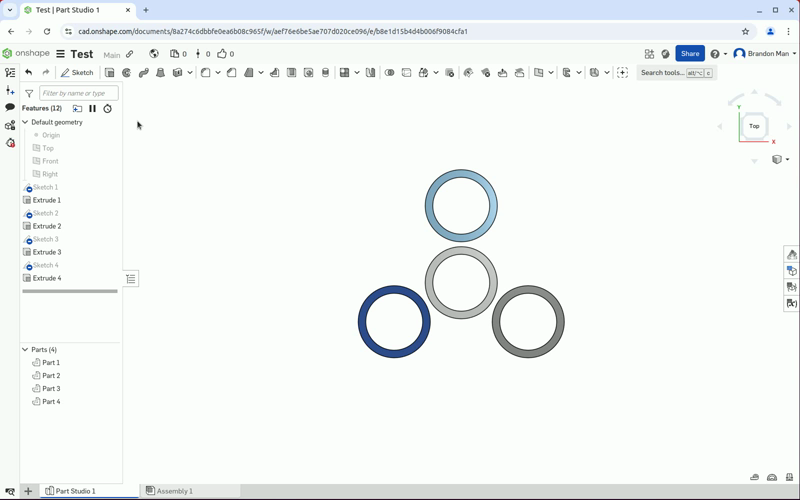
key(shift+h)
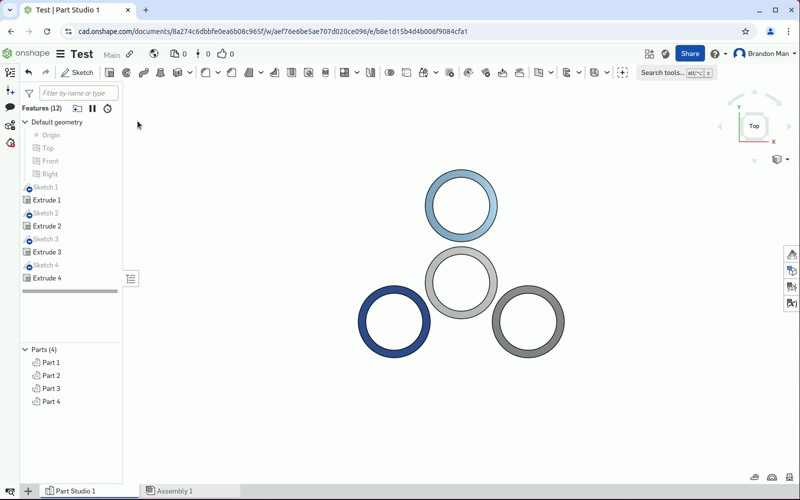
key(shift+h)
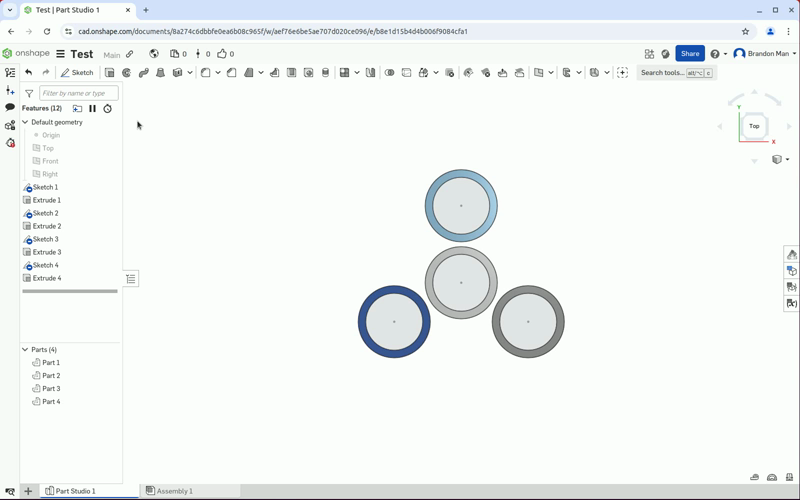
key(shift+7)
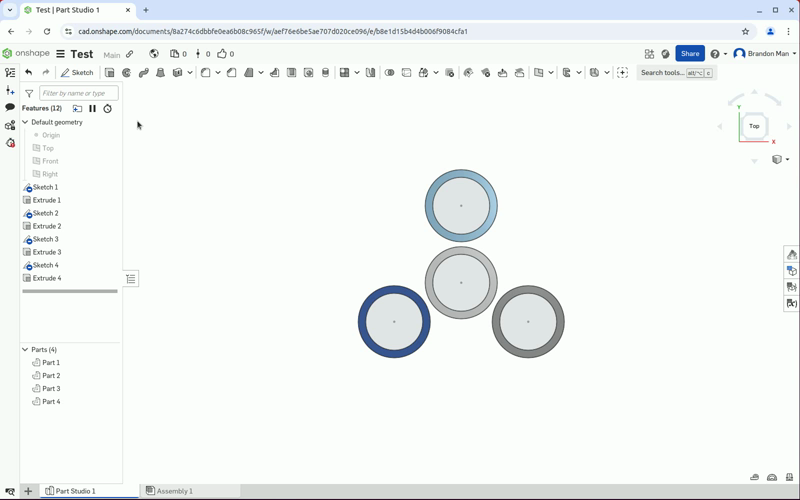
key(up, 3)
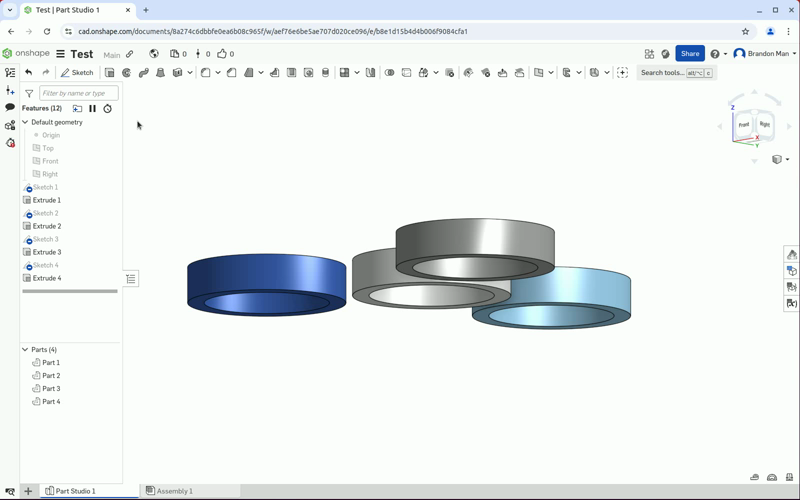
key(left, 3)
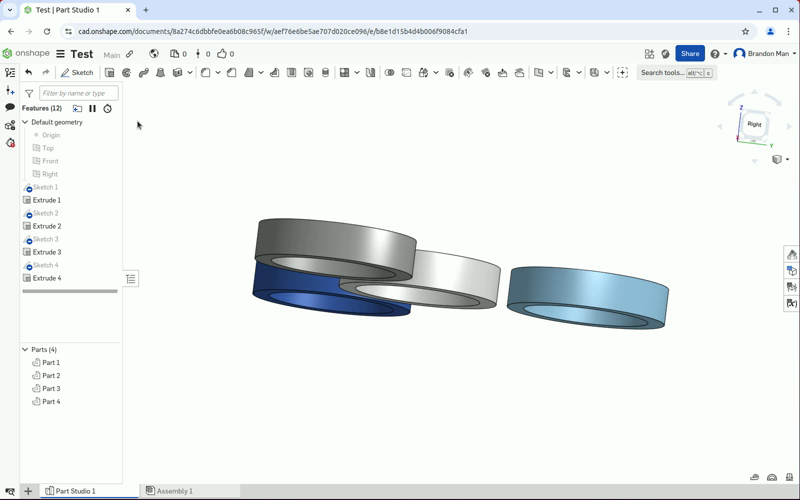
key(right, 3)
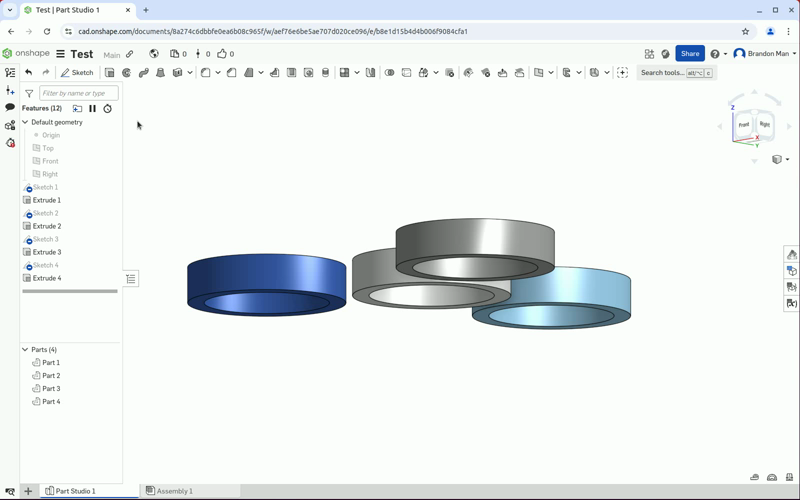
key(down, 3)
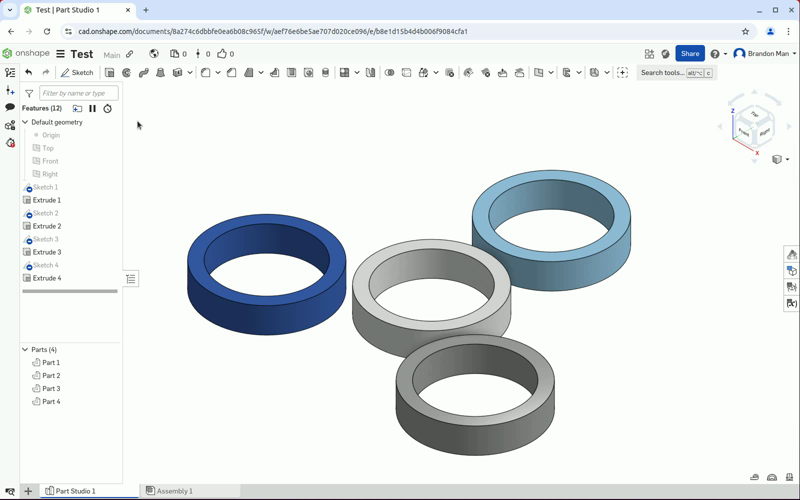
mouse_move(73, 189)
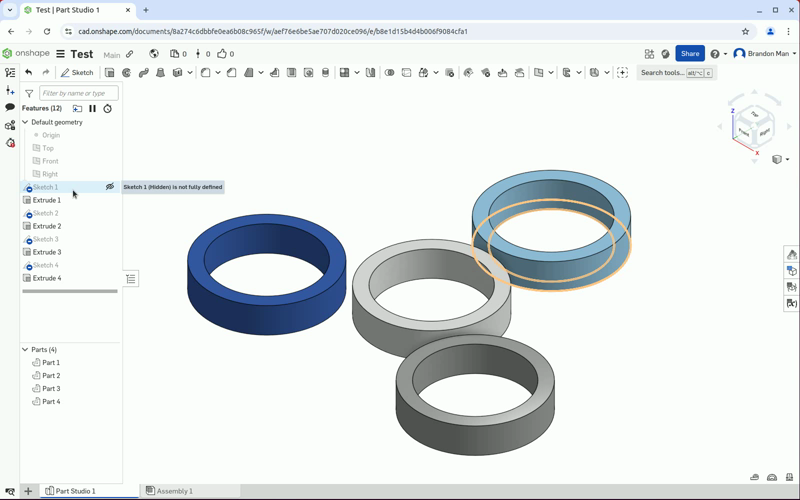
click(73, 189)